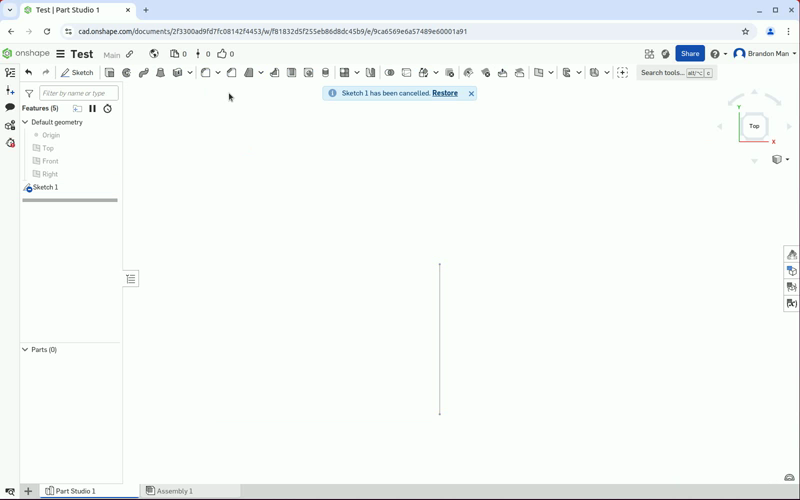
key(shift+h)
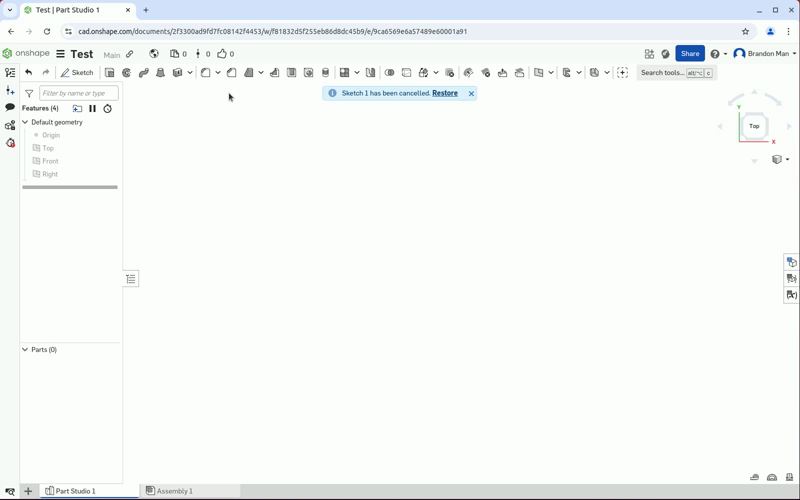
mouse_move(73, 352)
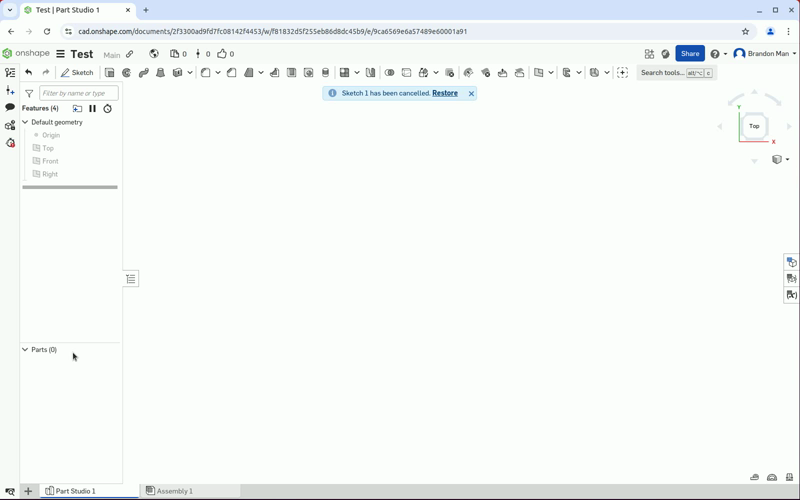
key(y)
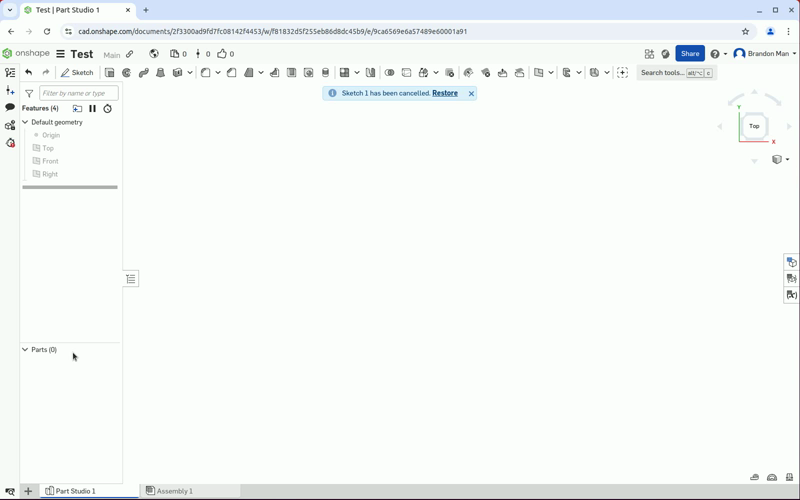
key(shift+p)
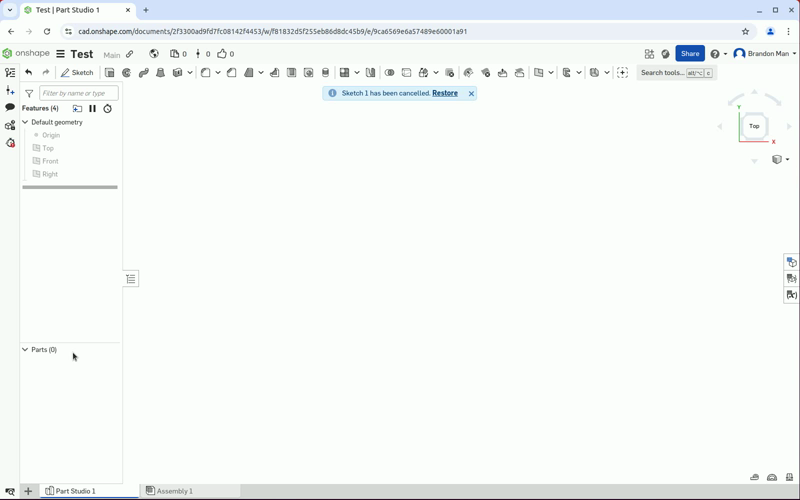
key(space)
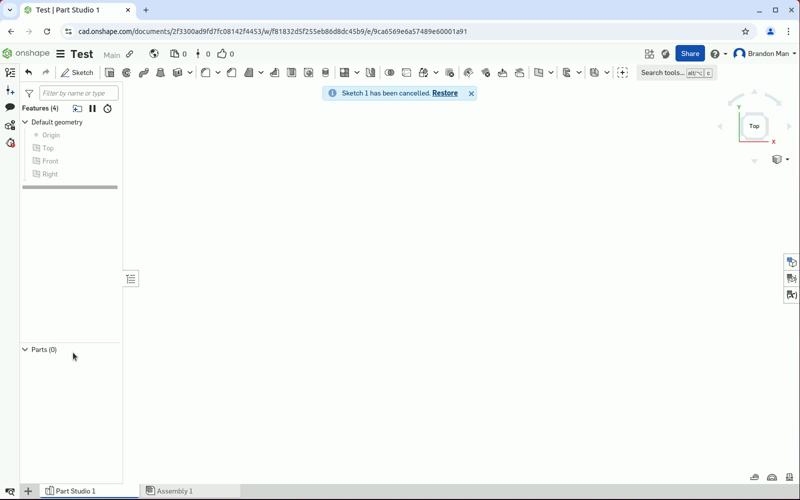
key_down(shift)
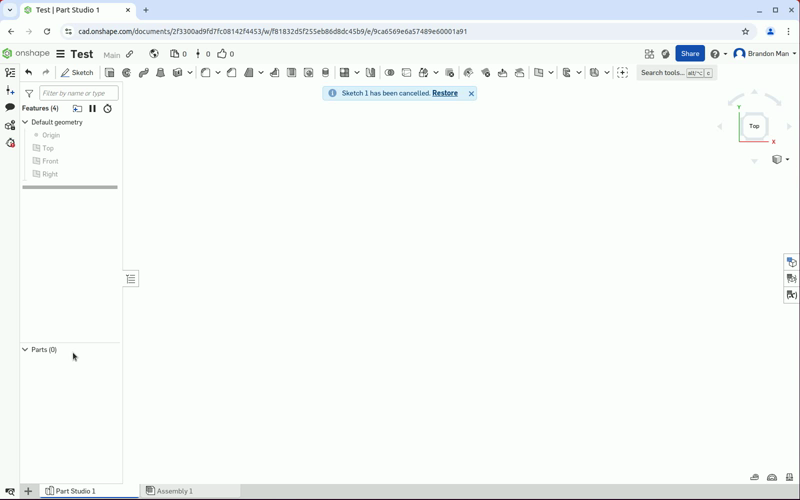
key(up)
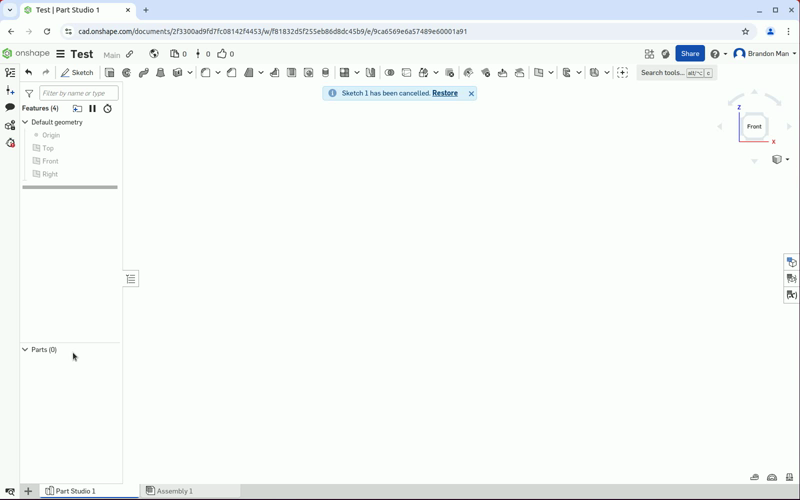
key_up(shift)
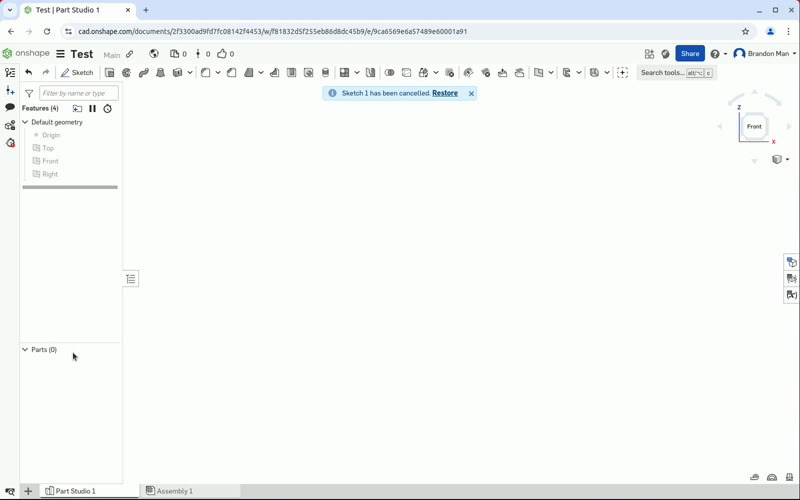
mouse_move(73, 352)
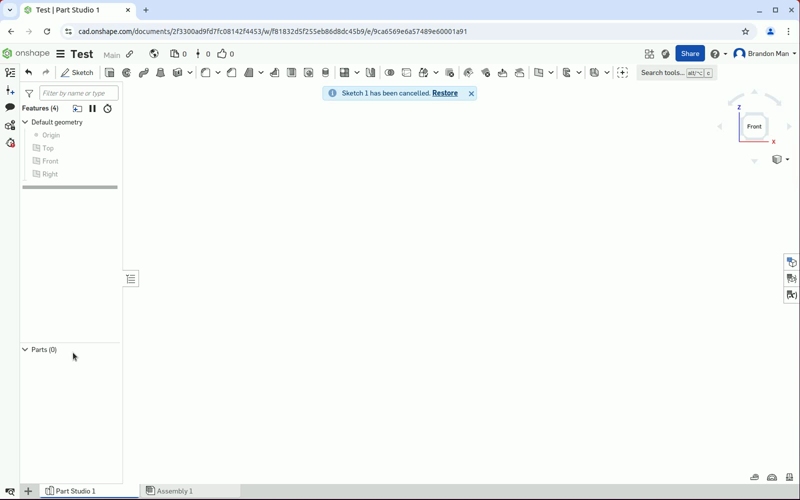
key(shift+y)
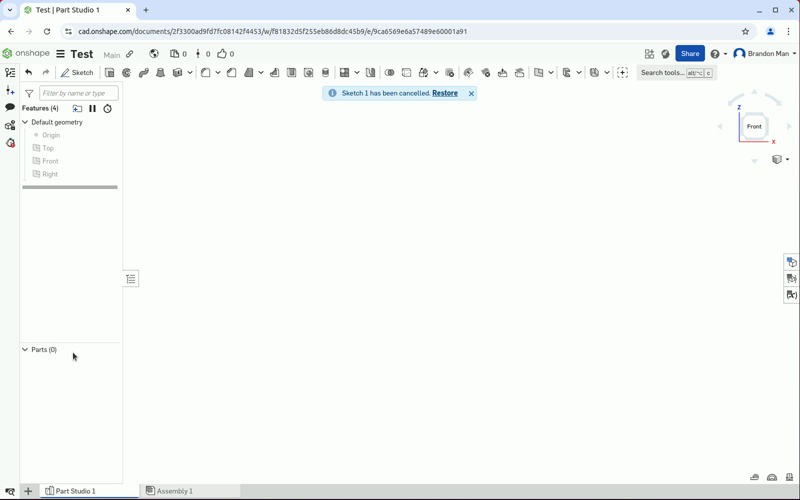
key(shift+s)
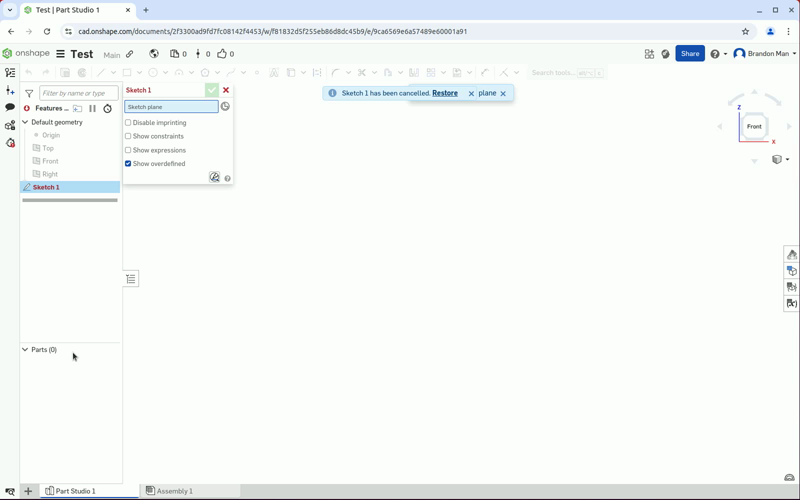
mouse_move(73, 163)
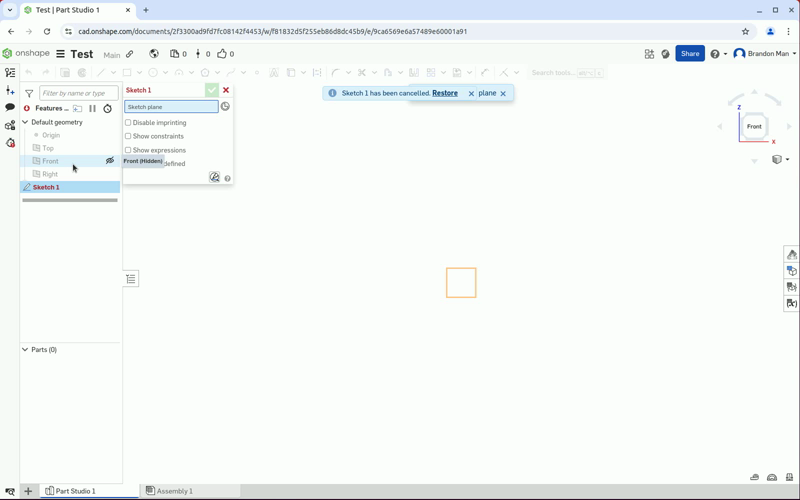
click(73, 163)
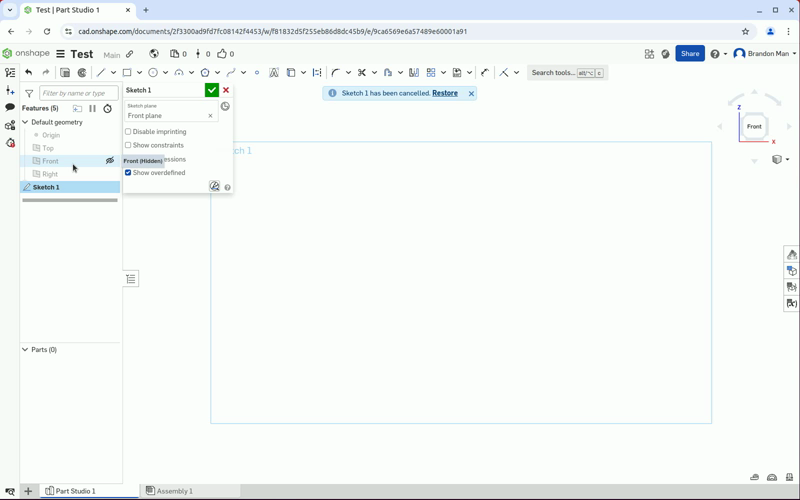
mouse_move(73, 352)
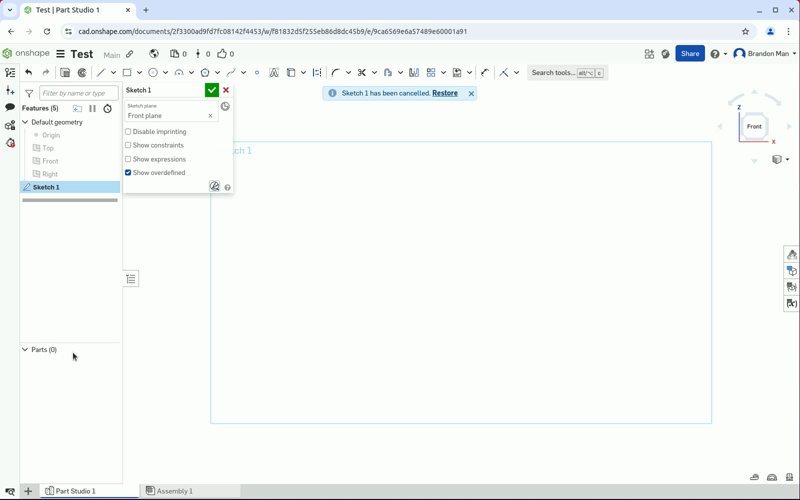
key(y)
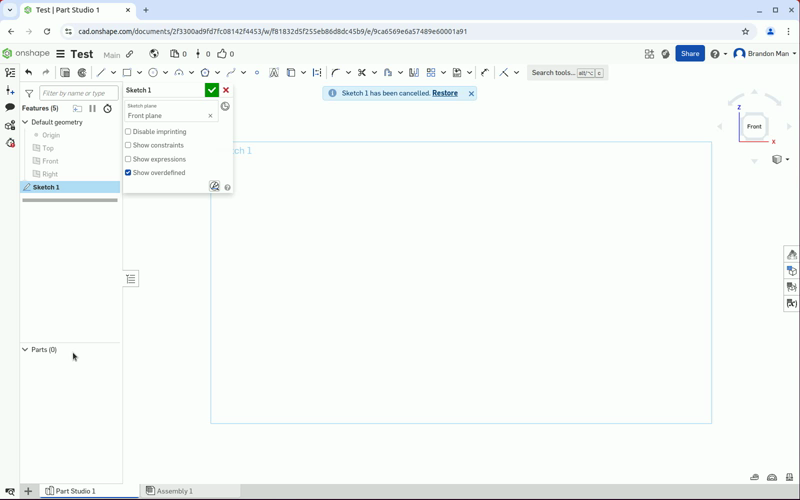
key(l)
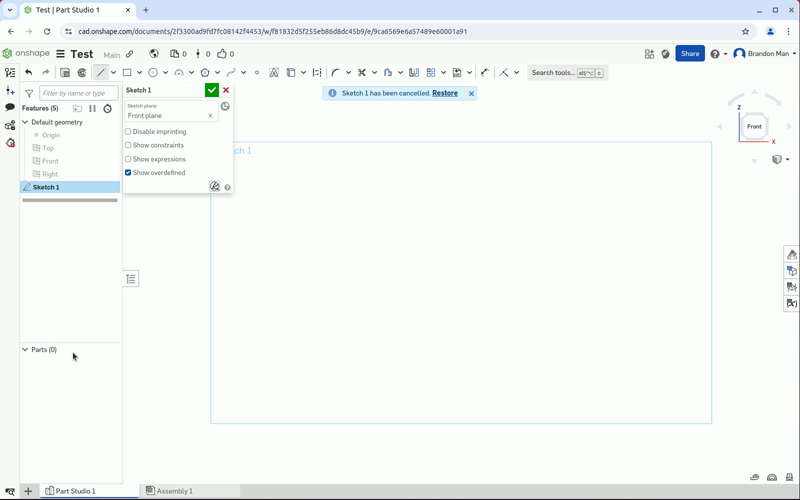
key_down(shift)
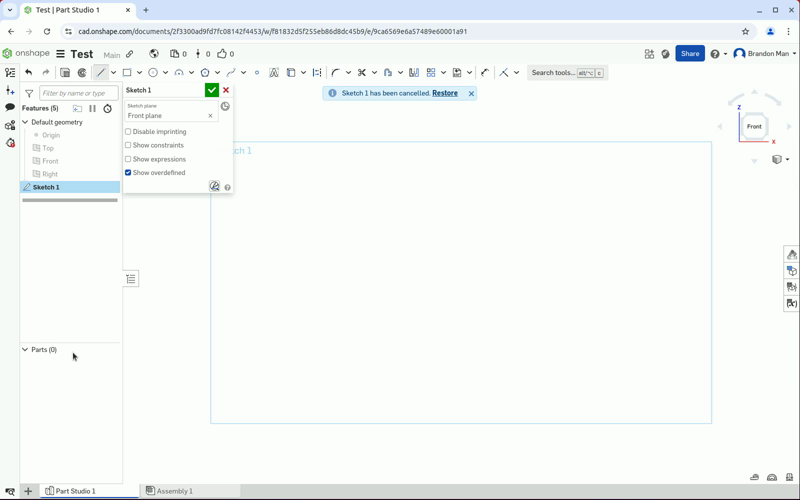
mouse_move(395, 366)
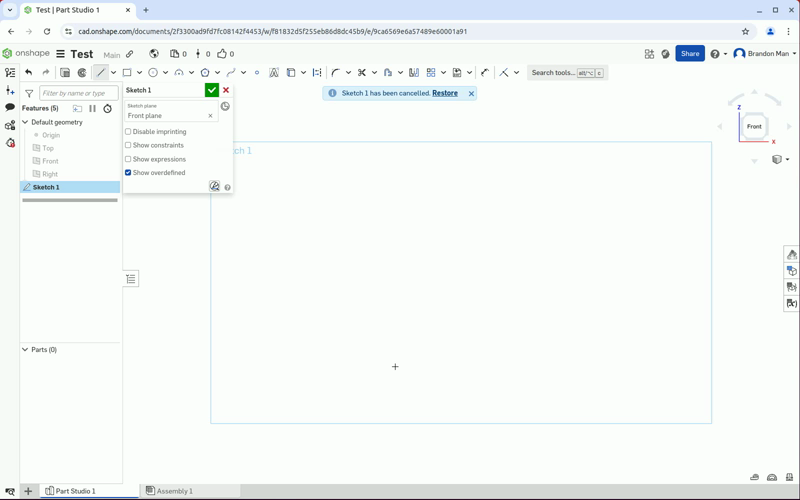
click(395, 366)
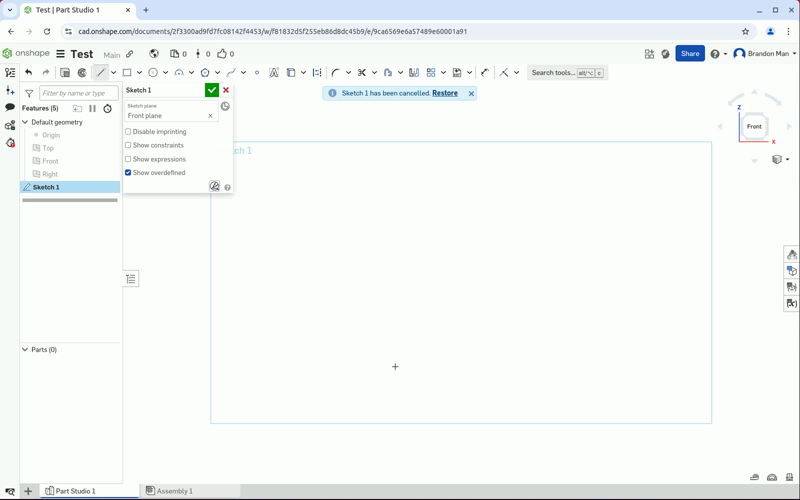
key_up(shift)
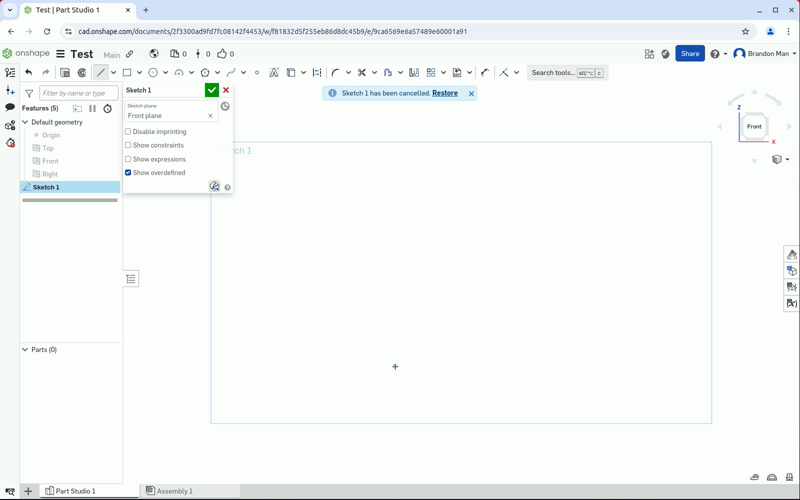
key_down(shift)
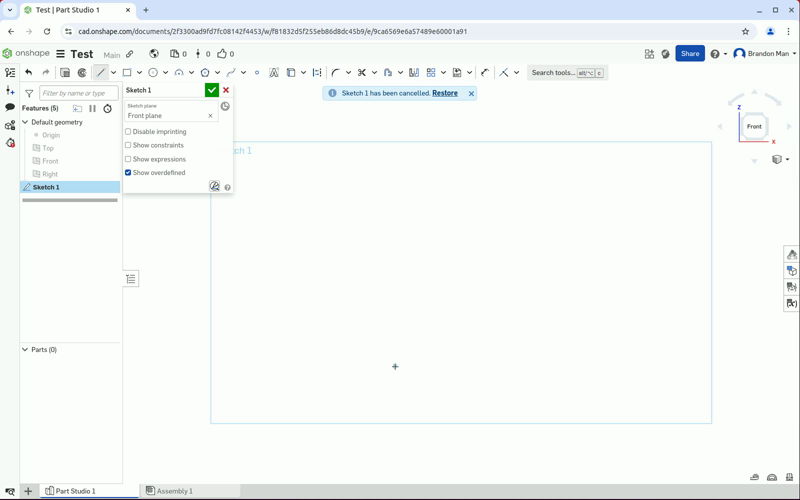
mouse_move(525, 366)
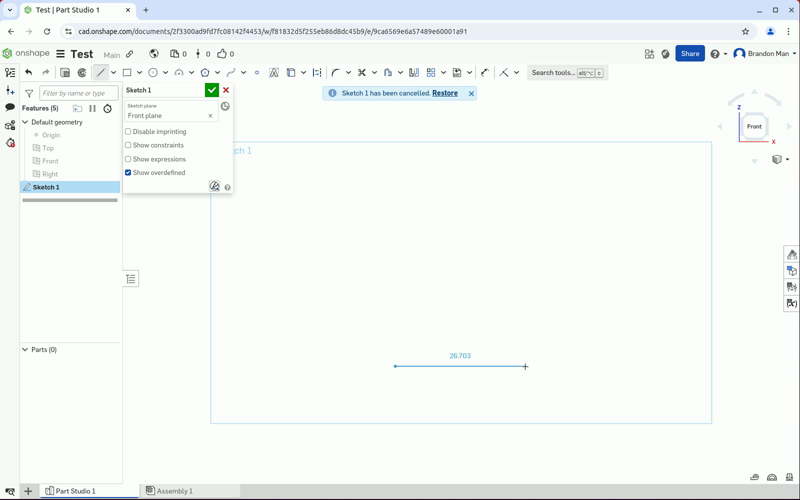
click(525, 366)
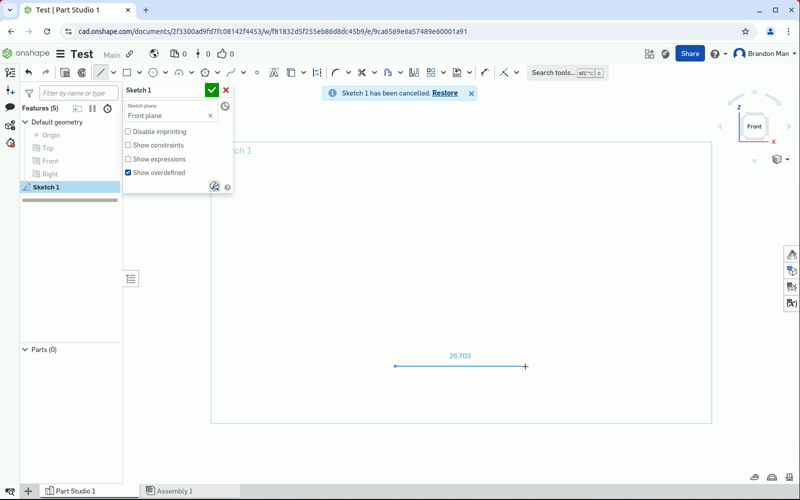
key_up(shift)
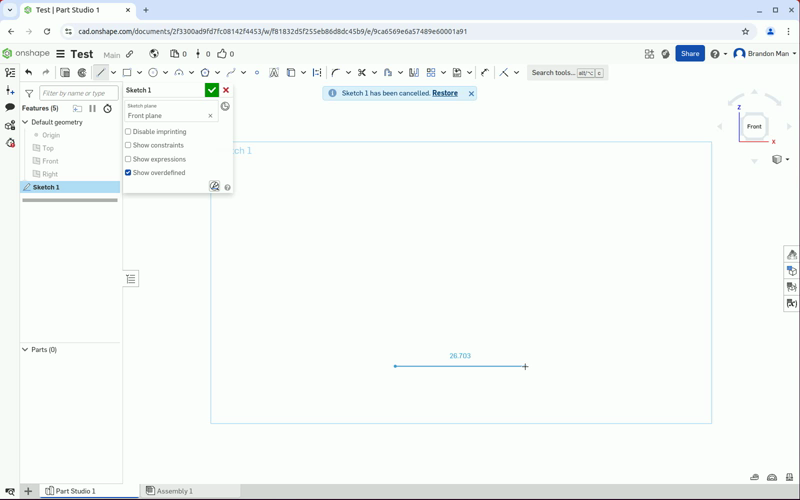
key_down(shift)
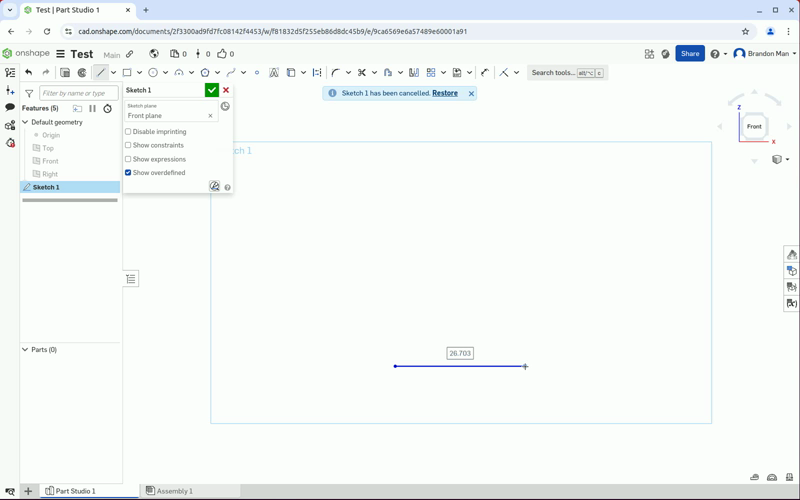
mouse_move(555, 366)
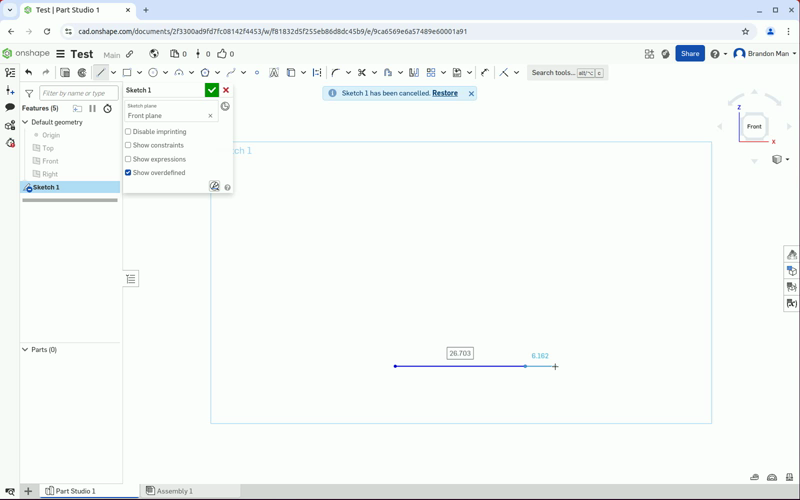
mouse_move(511, 341)
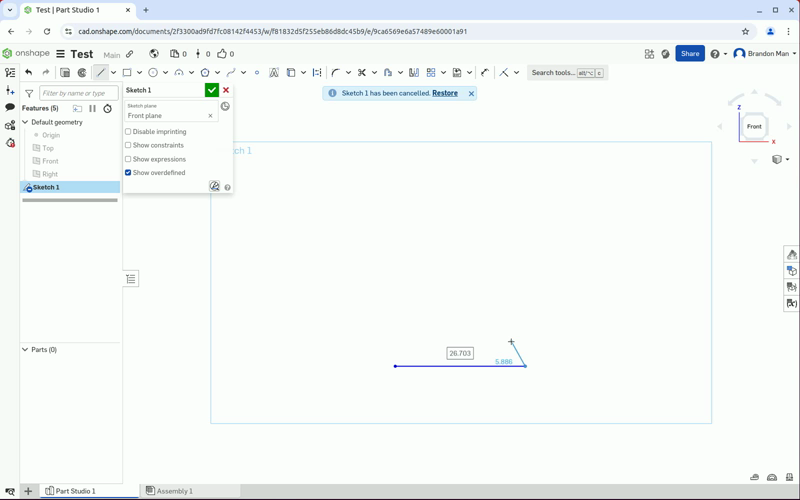
click(511, 341)
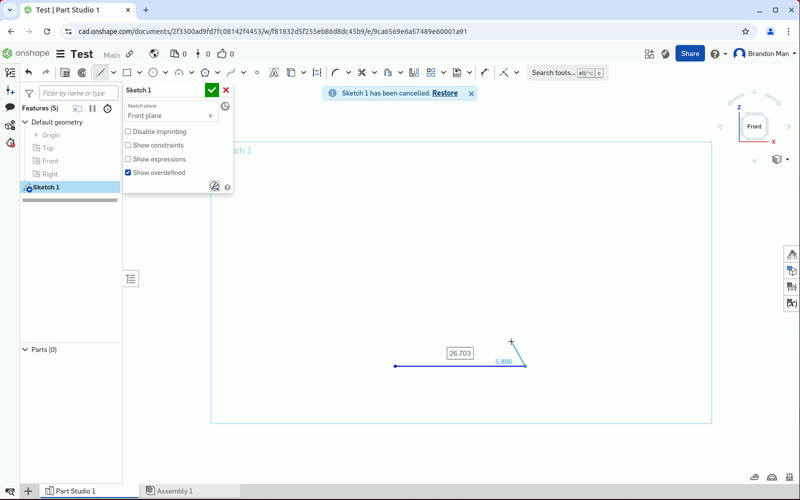
key_up(shift)
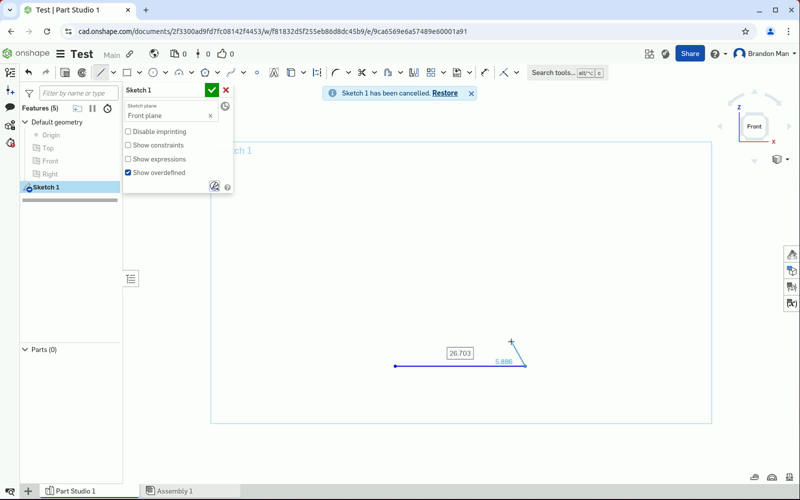
key_down(shift)
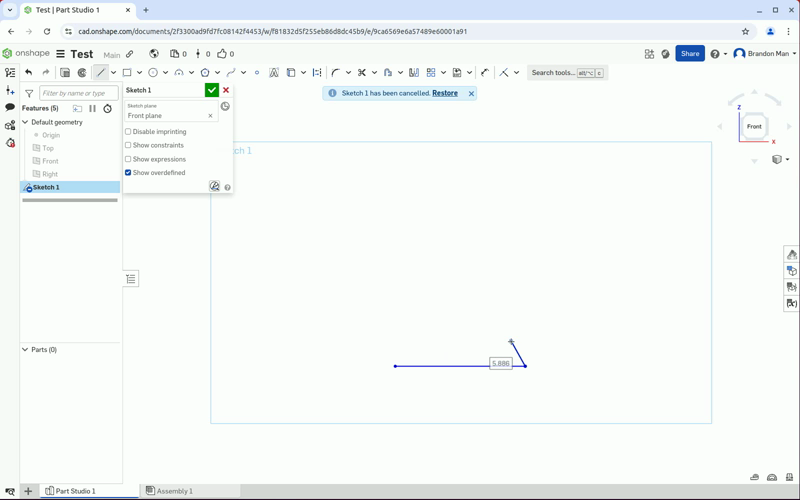
mouse_move(541, 341)
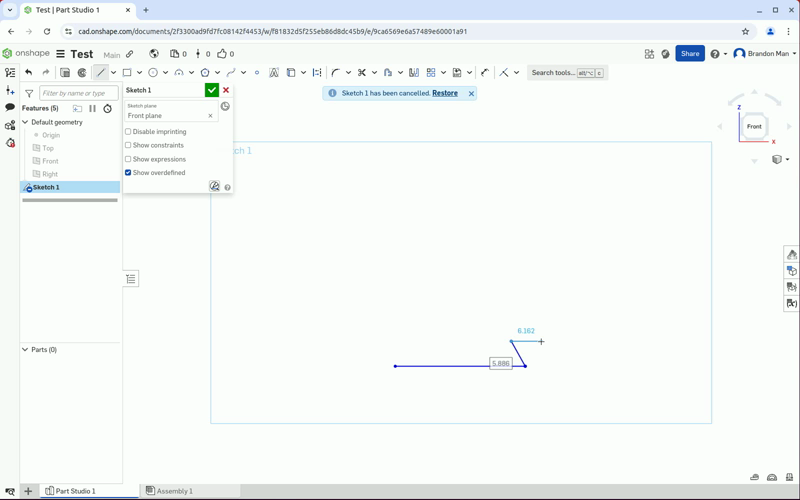
mouse_move(504, 327)
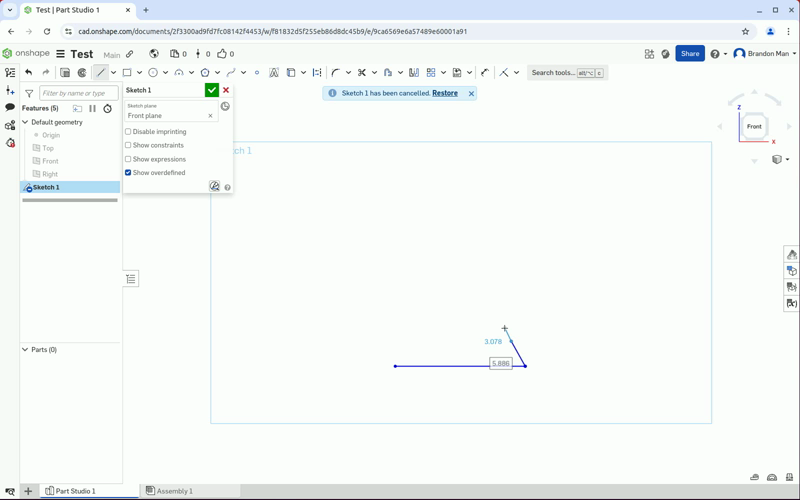
click(504, 327)
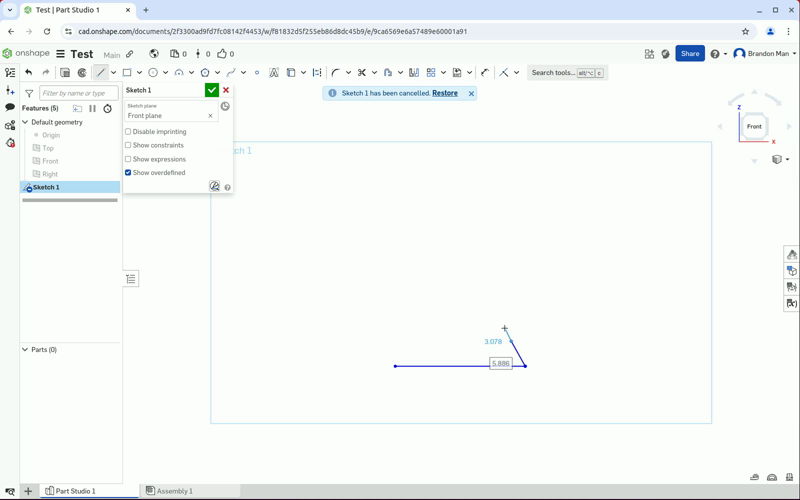
key_up(shift)
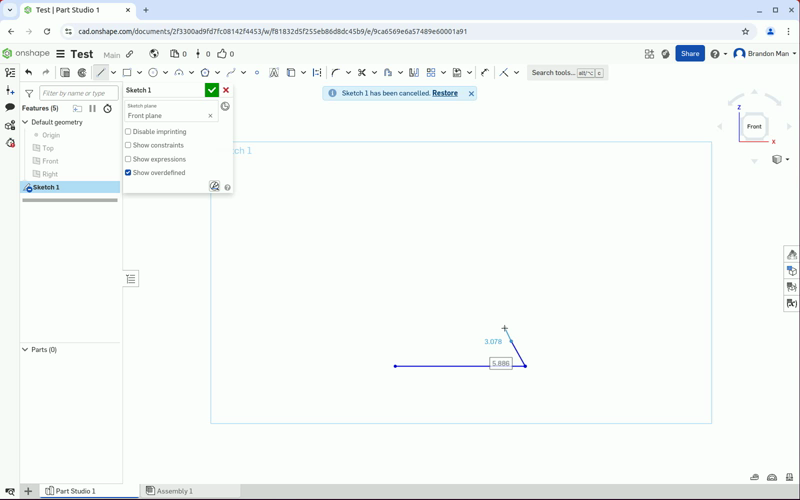
key_down(shift)
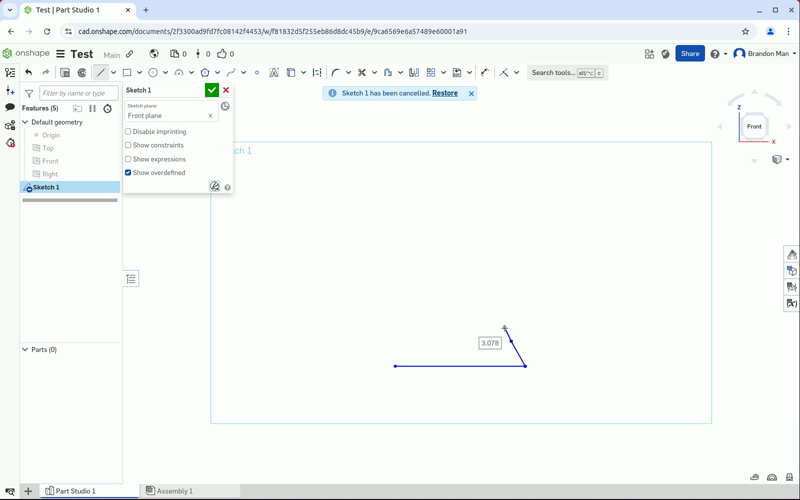
mouse_move(534, 327)
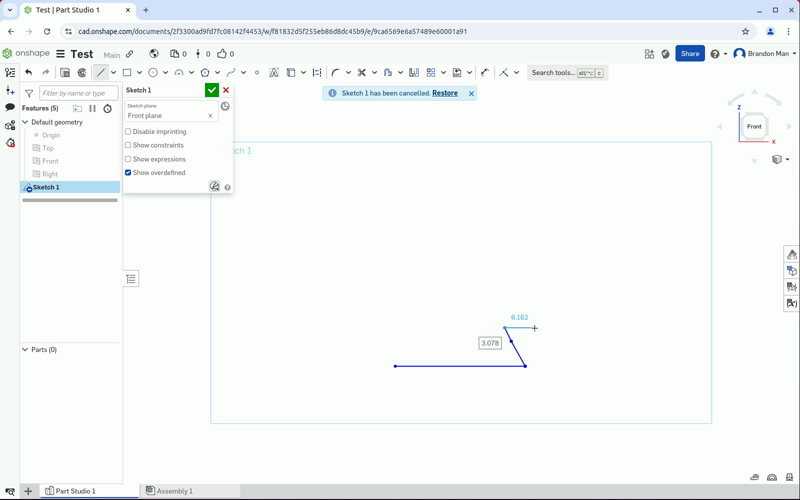
mouse_move(500, 319)
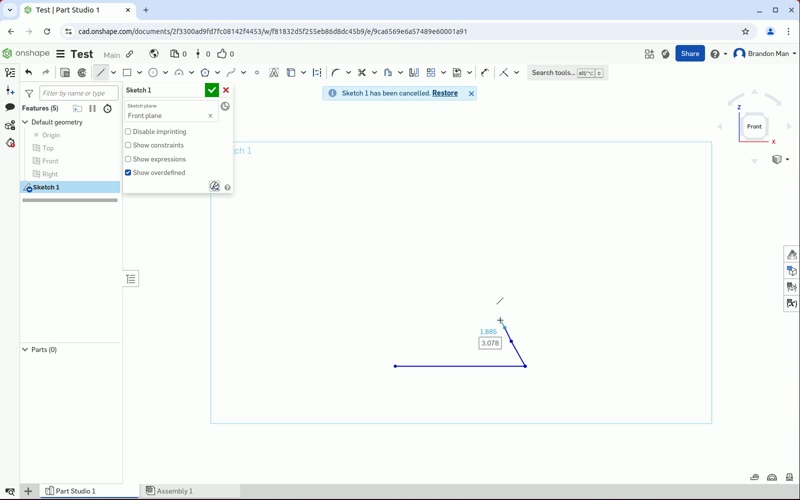
click(500, 319)
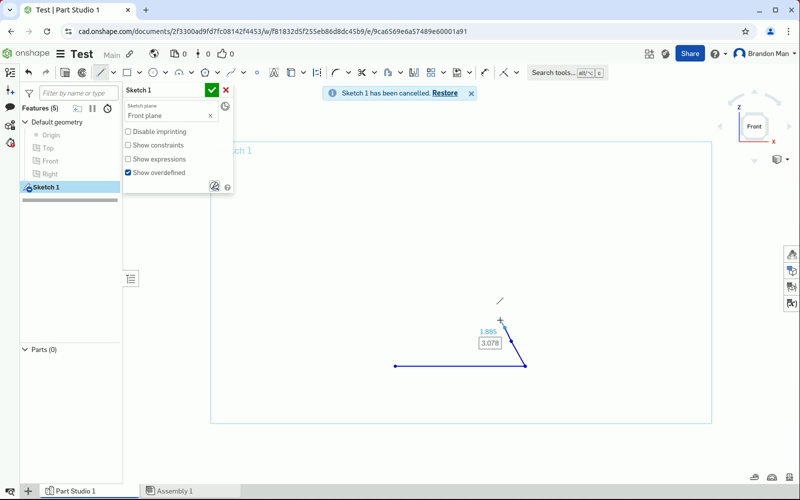
key_up(shift)
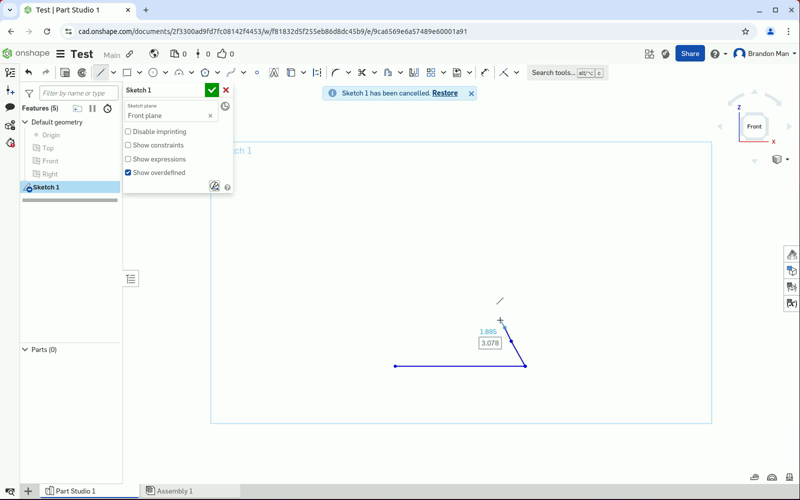
key_down(shift)
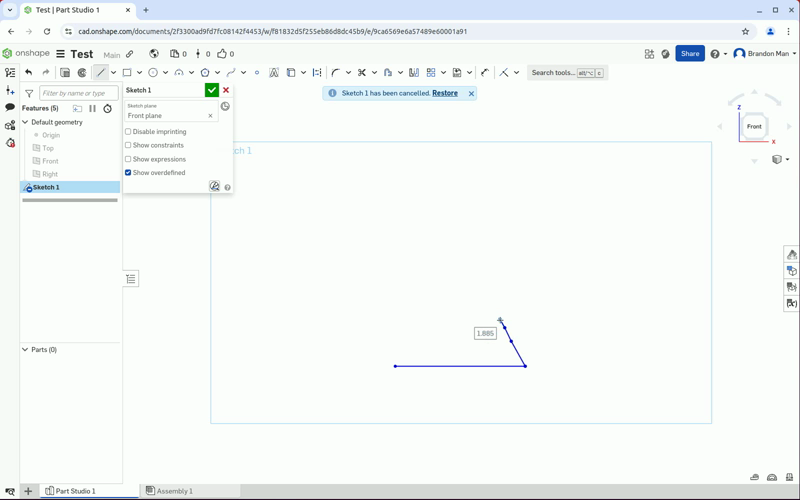
mouse_move(530, 319)
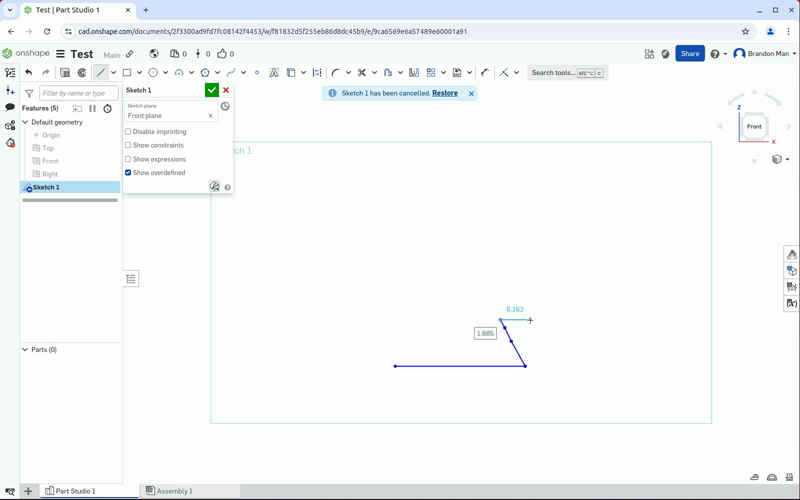
mouse_move(474, 273)
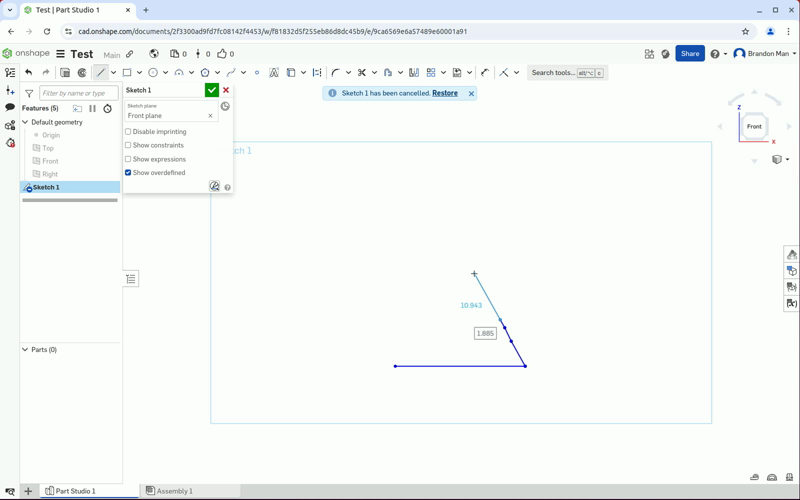
click(474, 273)
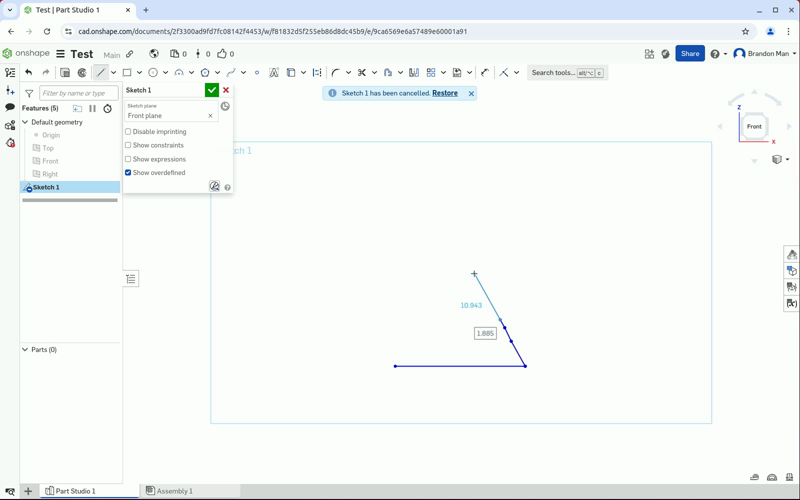
key_up(shift)
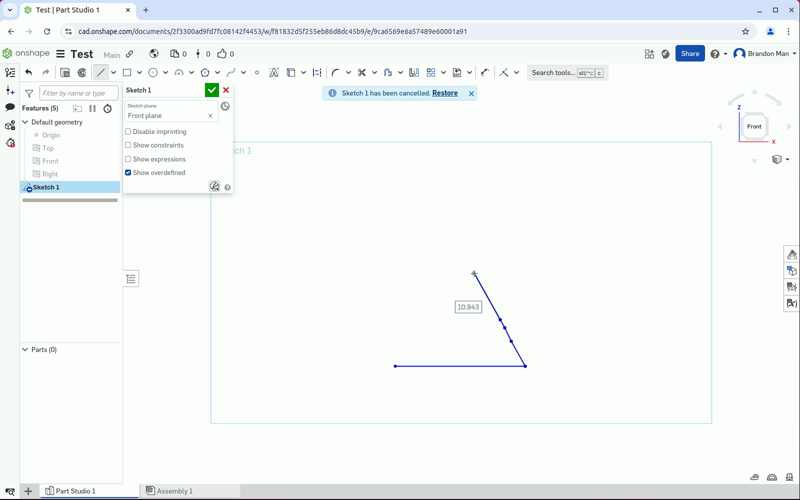
key(esc)
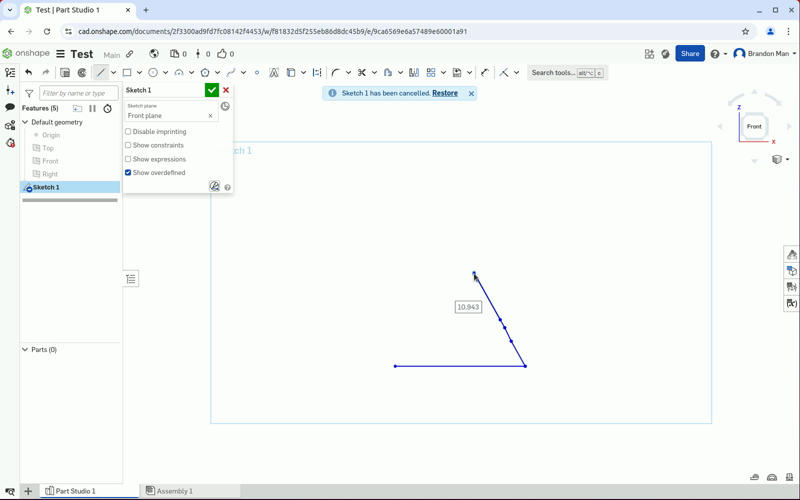
key(a)
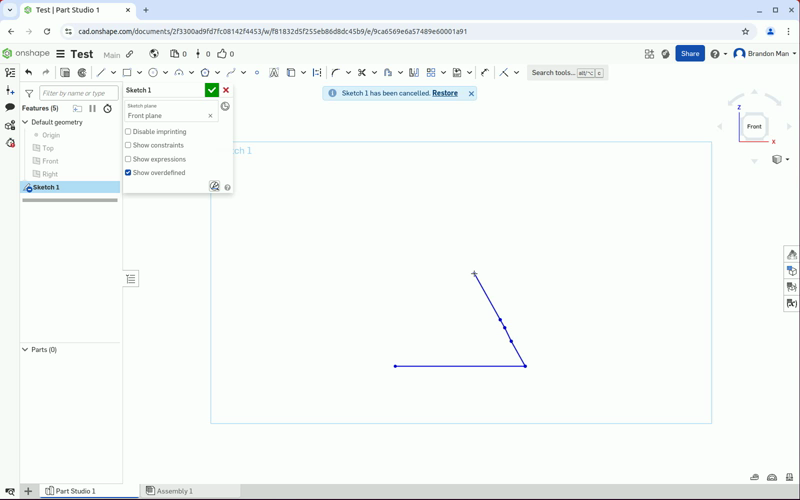
mouse_move(474, 273)
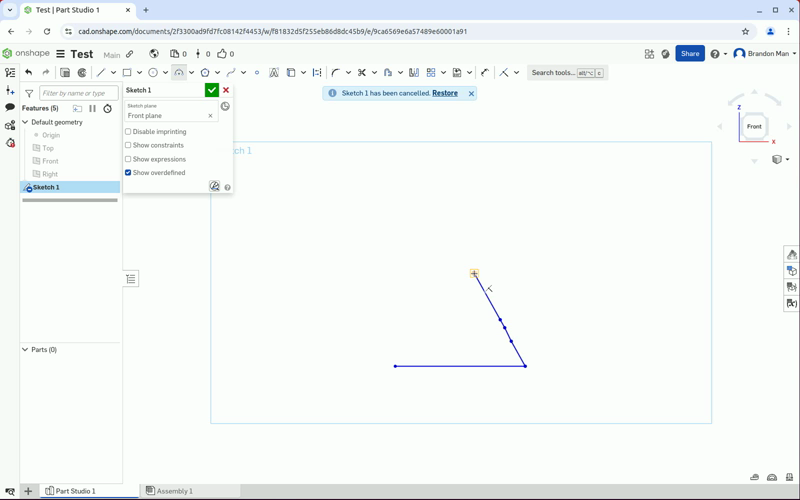
click(474, 273)
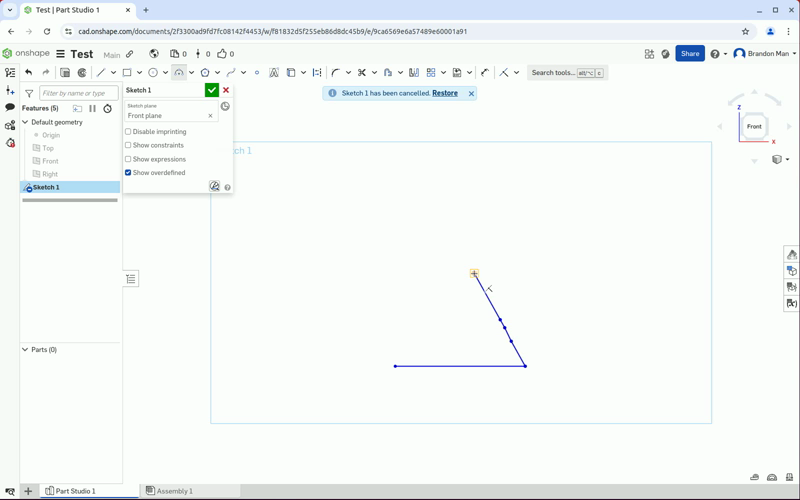
key_down(shift)
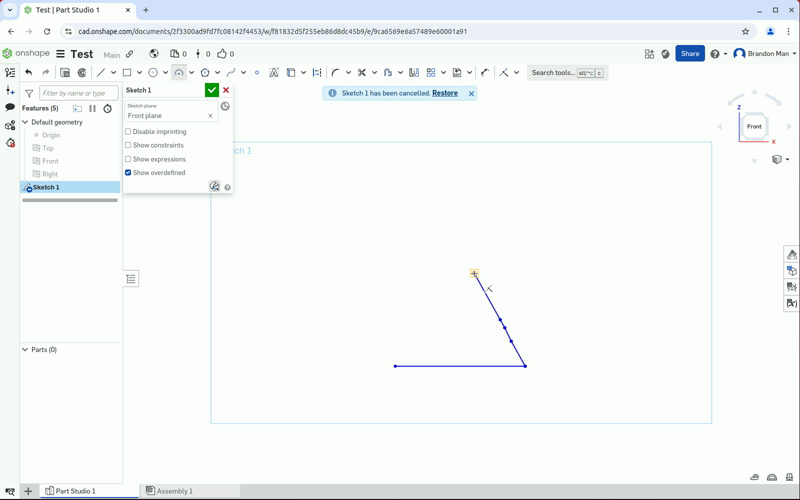
mouse_move(445, 273)
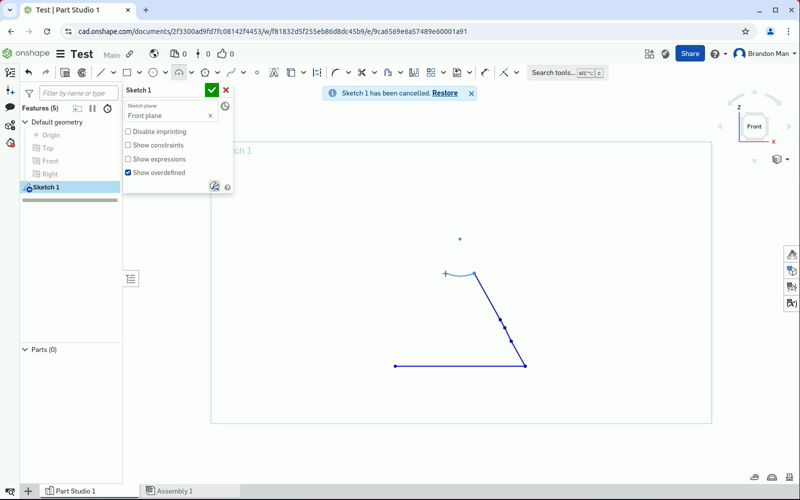
click(445, 273)
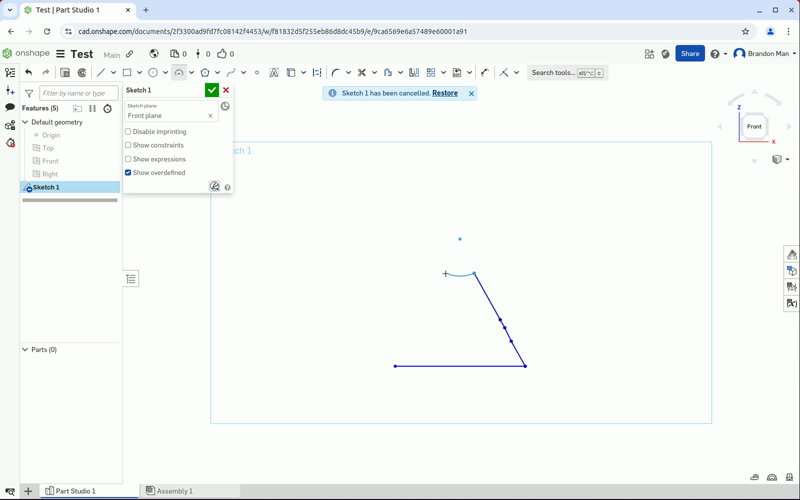
mouse_move(459, 264)
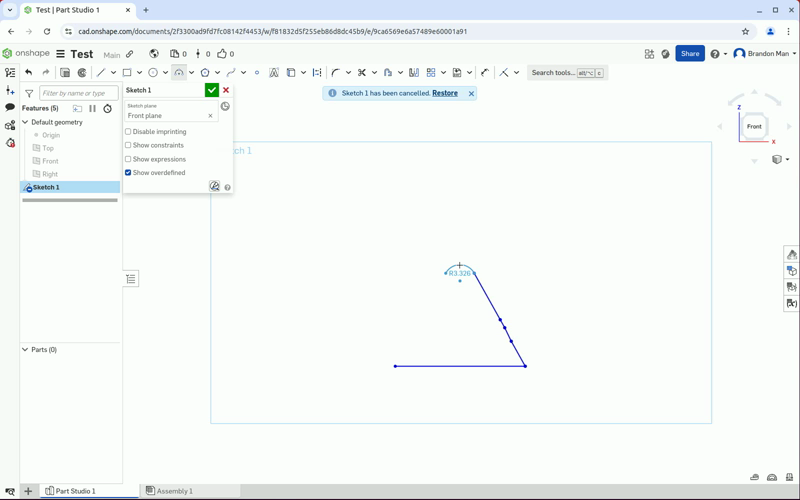
click(459, 264)
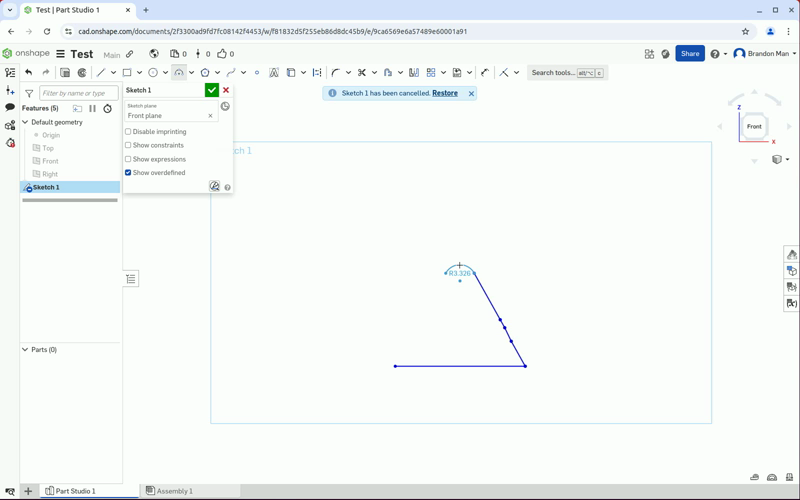
key_up(shift)
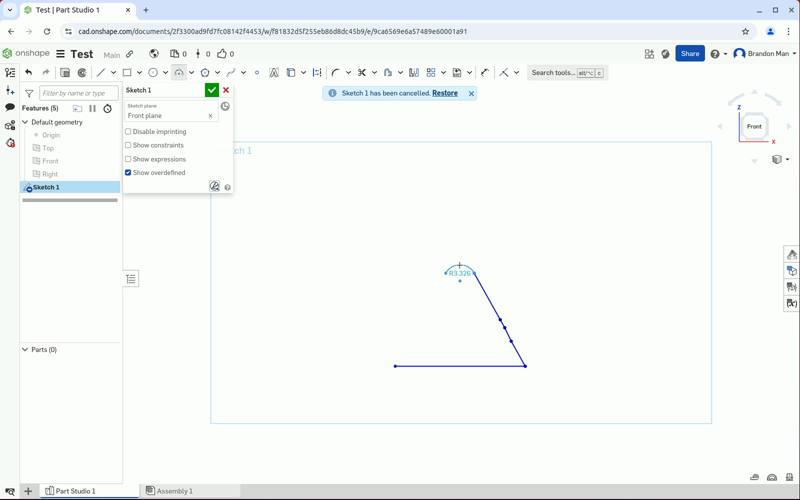
key(esc)
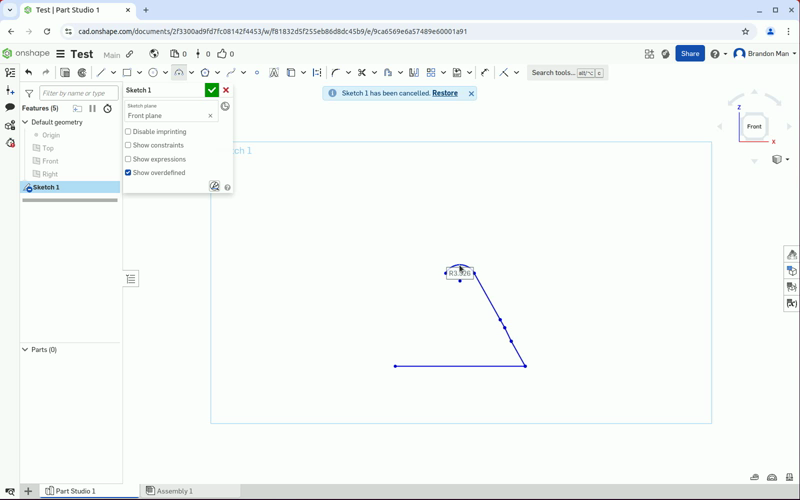
key(l)
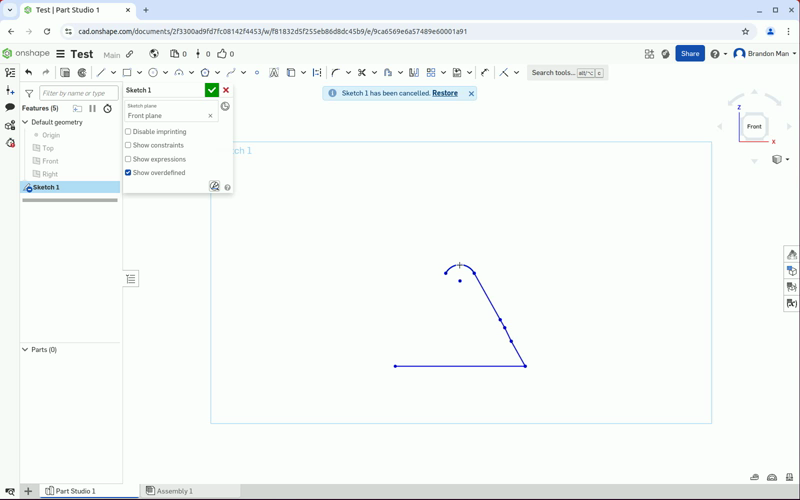
mouse_move(445, 273)
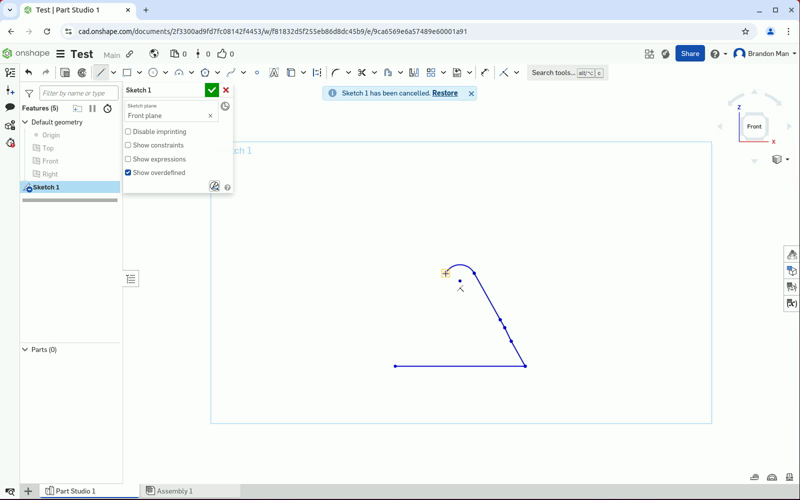
click(445, 273)
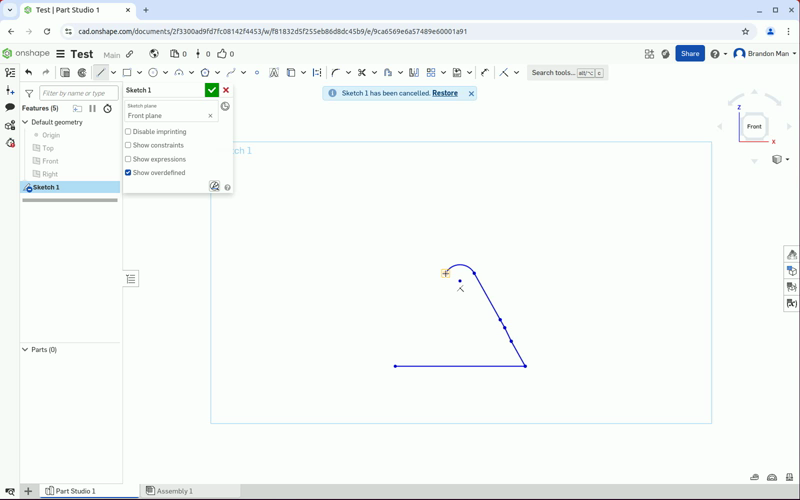
key_down(shift)
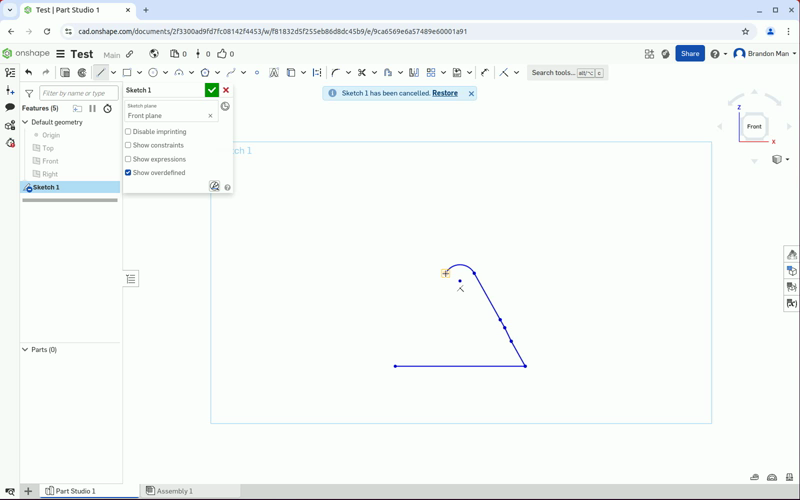
mouse_move(475, 273)
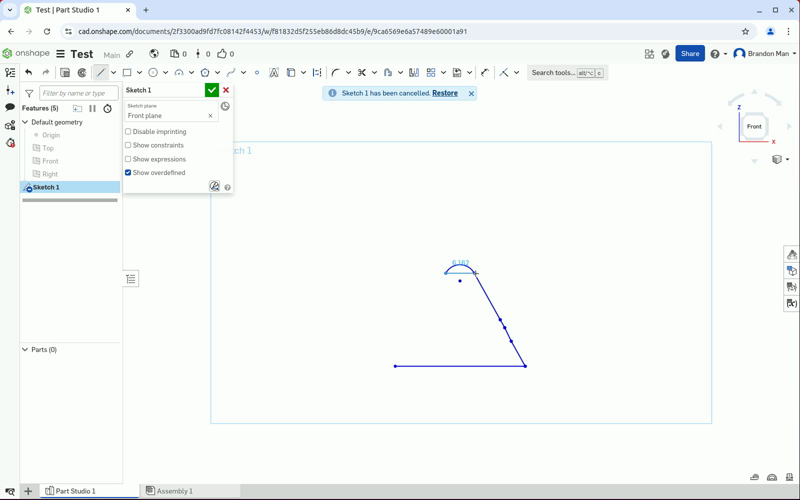
mouse_move(419, 321)
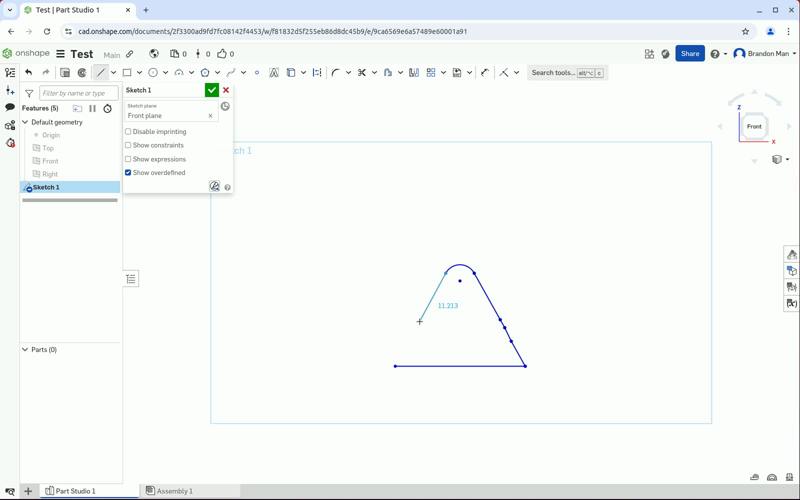
click(419, 321)
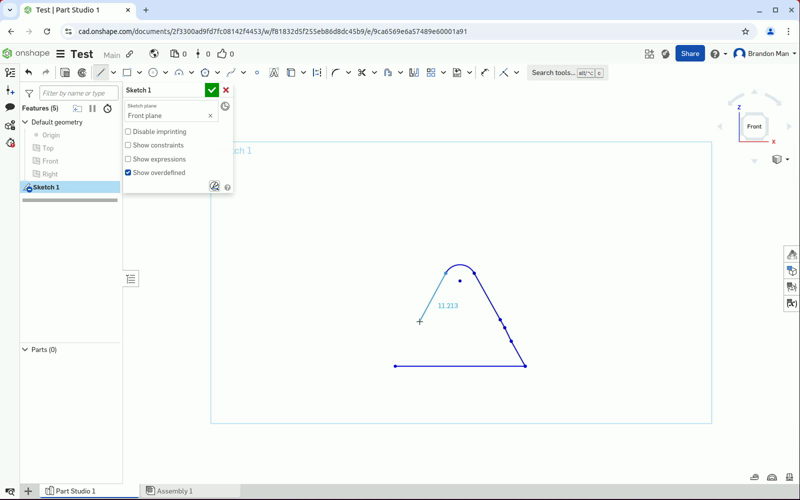
key_up(shift)
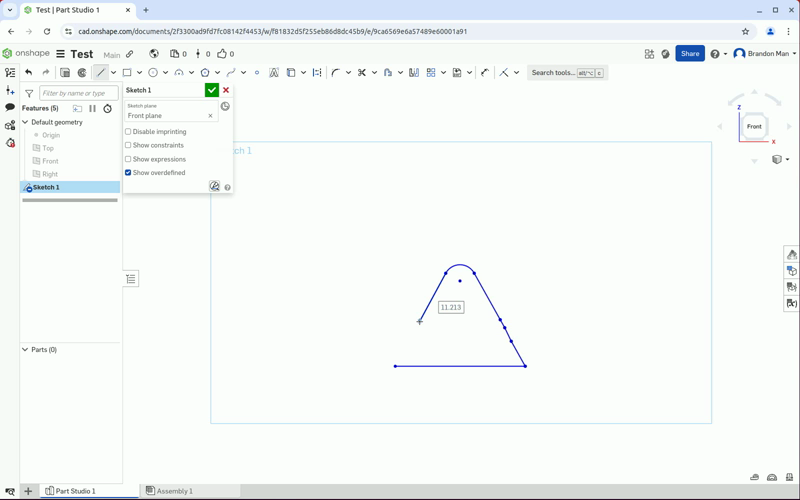
key_down(shift)
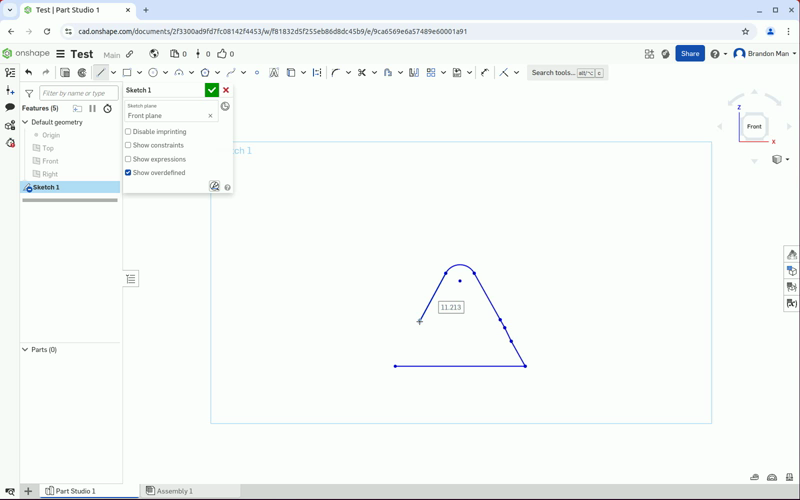
mouse_move(449, 321)
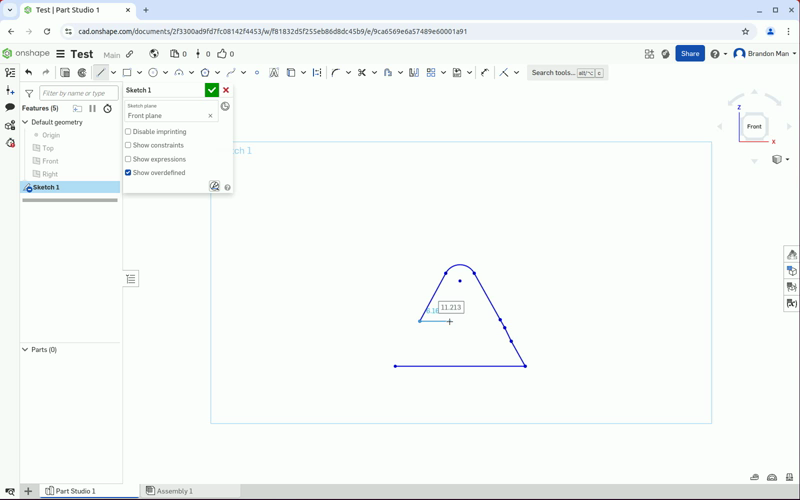
mouse_move(415, 327)
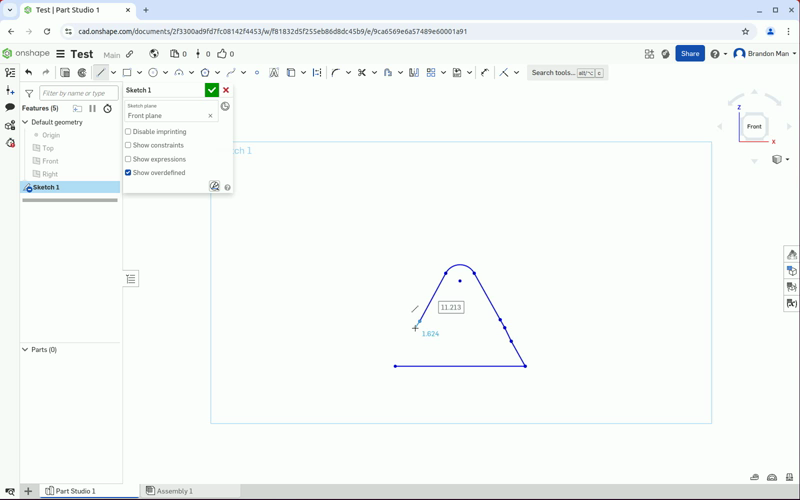
click(415, 327)
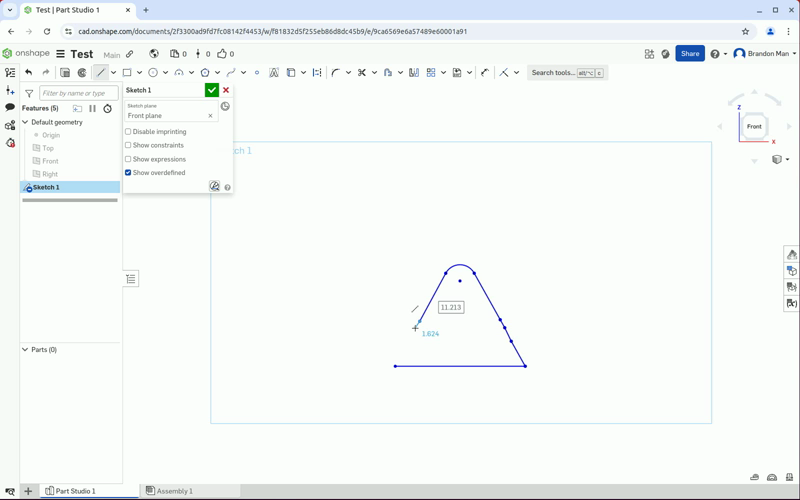
key_up(shift)
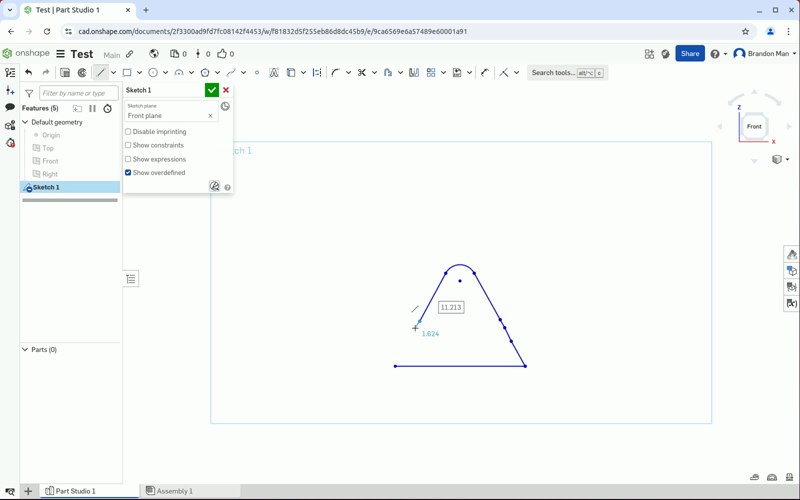
key_down(shift)
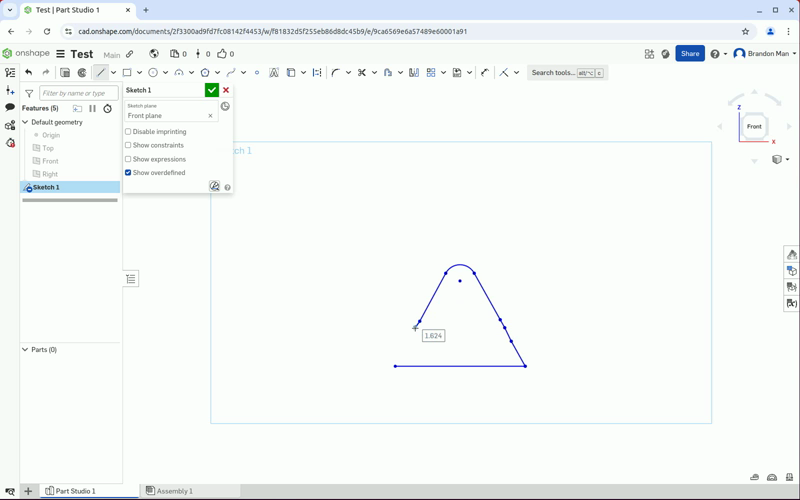
mouse_move(445, 327)
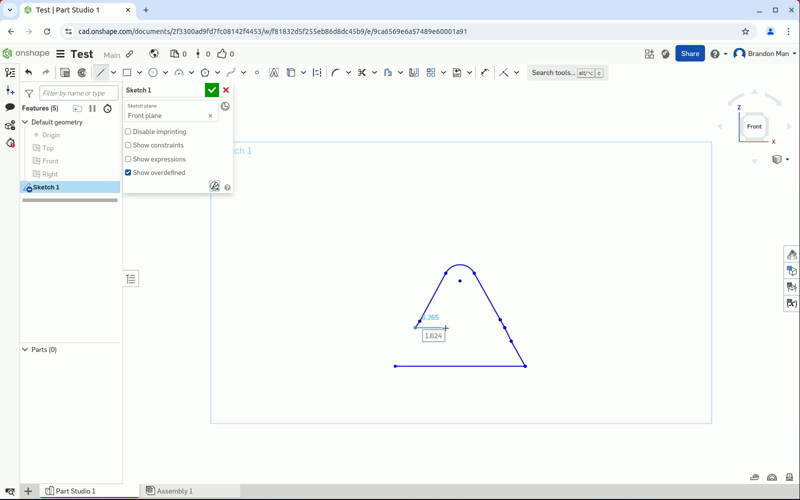
mouse_move(408, 342)
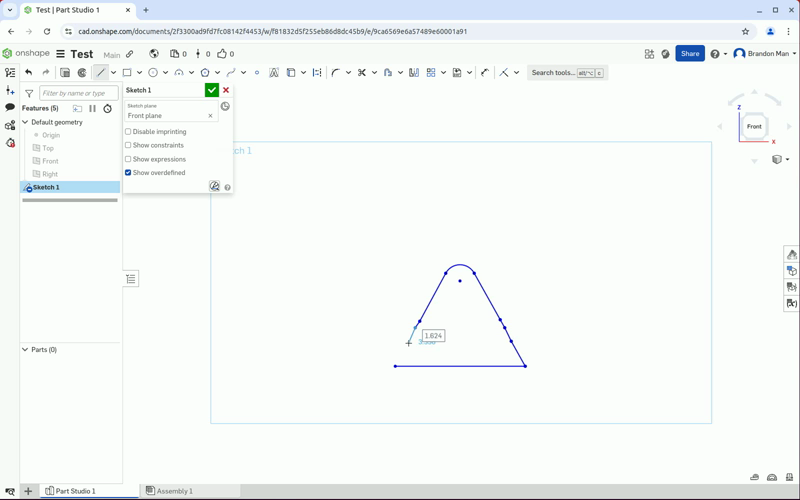
click(408, 342)
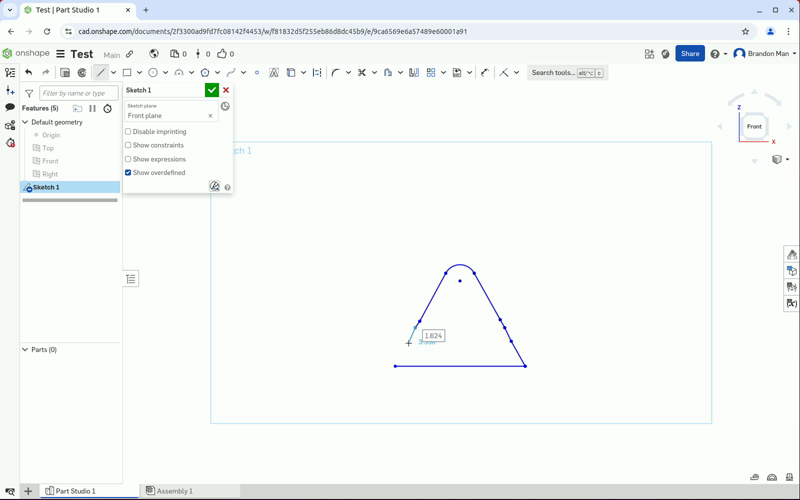
key_up(shift)
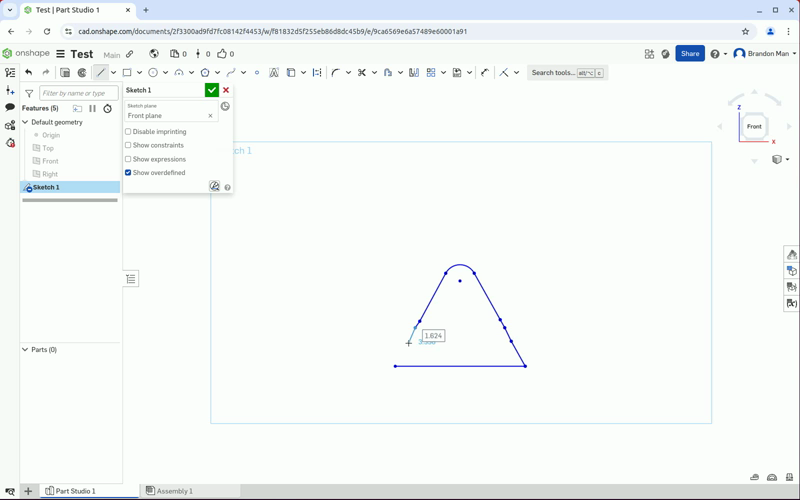
mouse_move(438, 342)
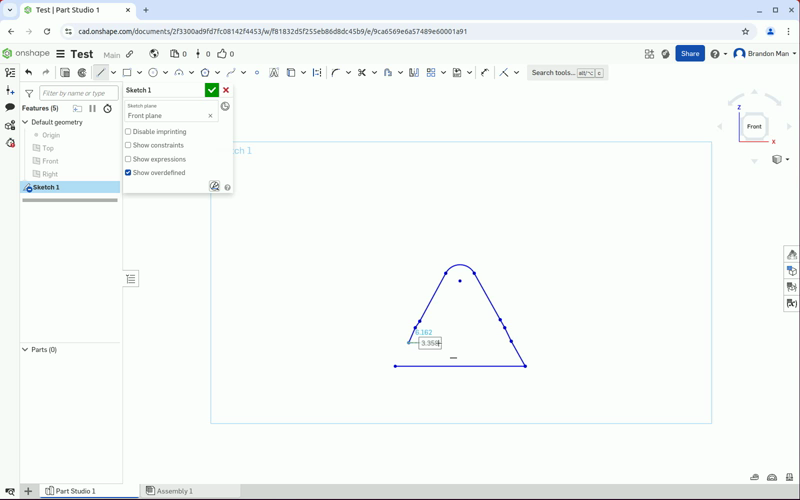
key_down(shift)
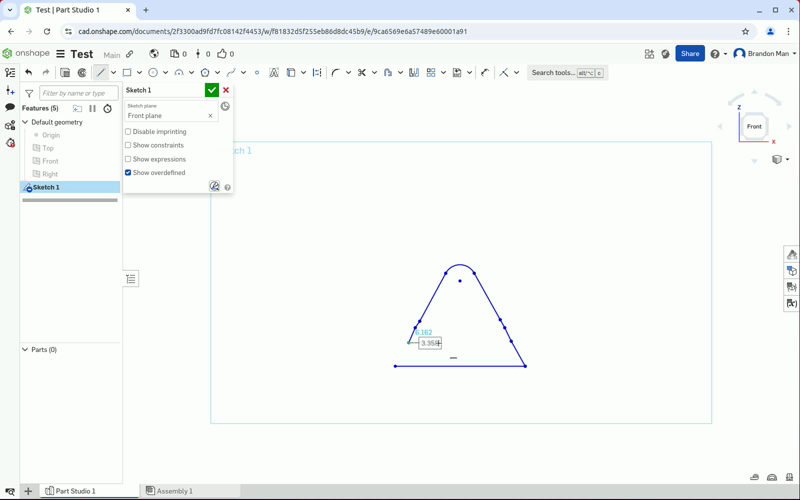
mouse_move(395, 366)
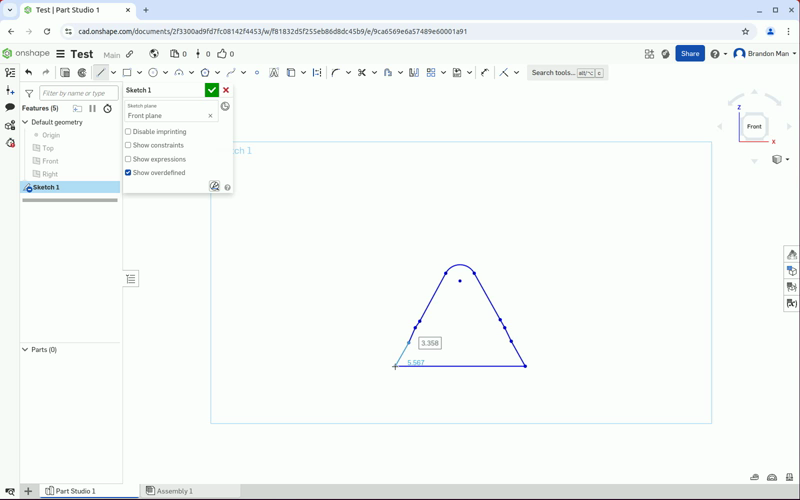
key_up(shift)
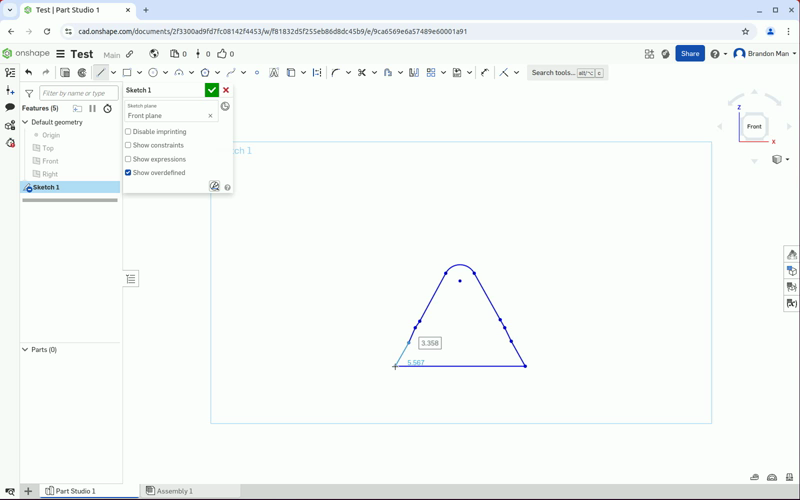
click(395, 366)
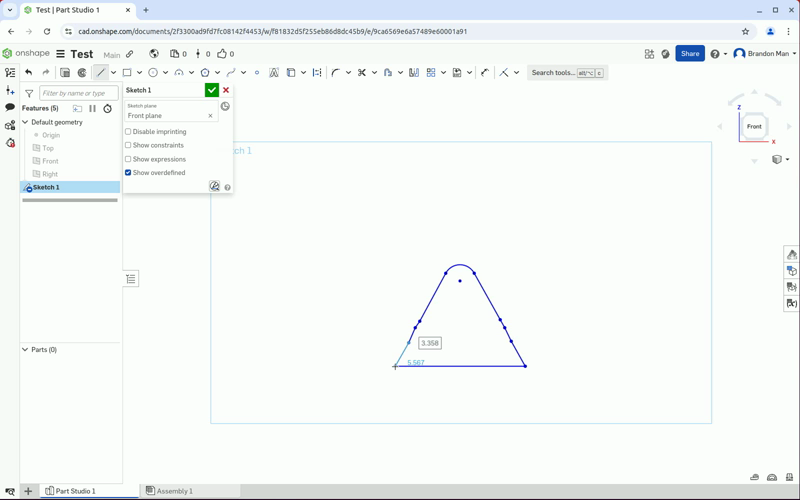
key(esc)
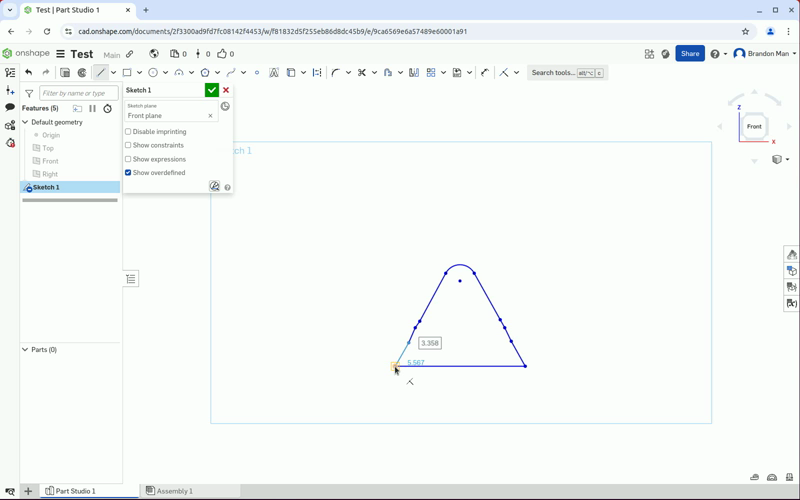
key(c)
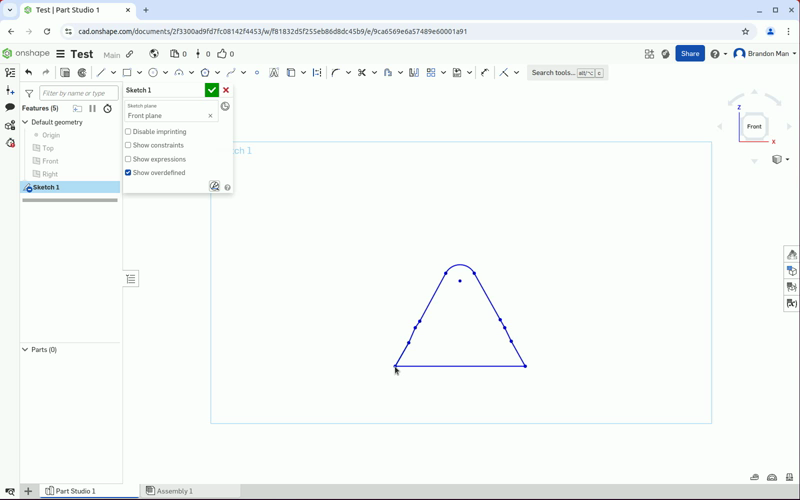
key_down(shift)
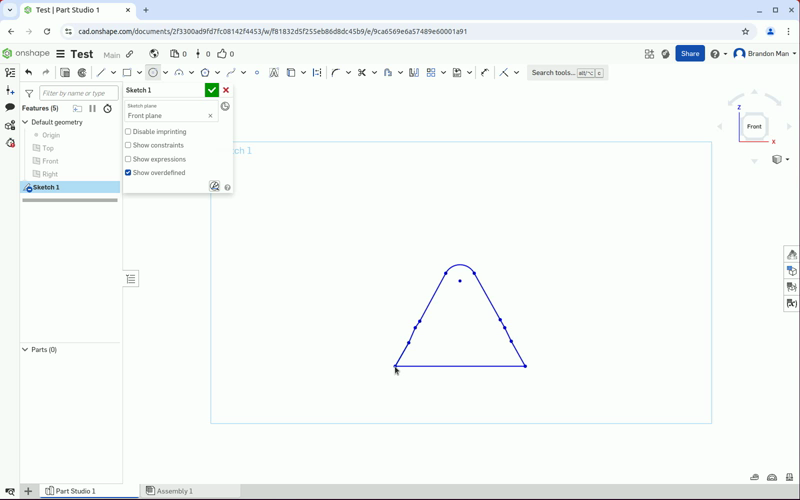
mouse_move(460, 281)
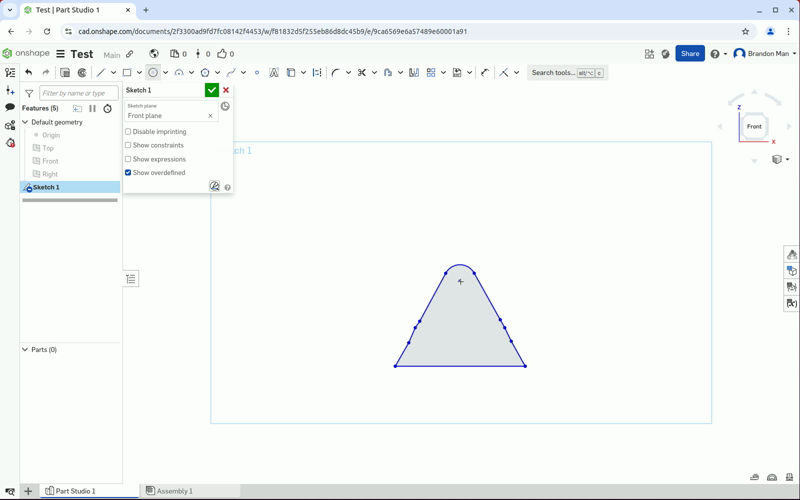
scroll(6)
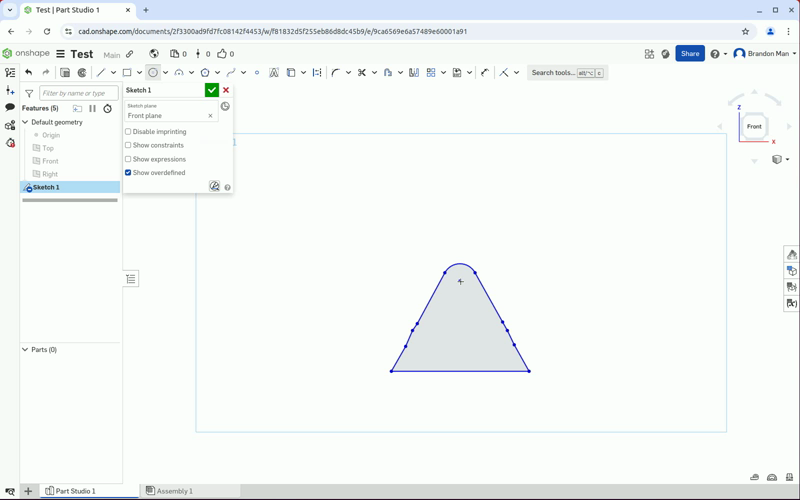
scroll(6)
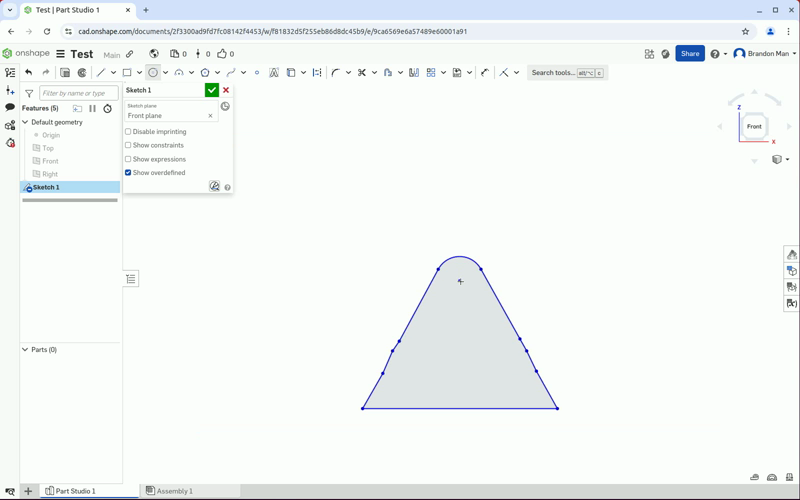
scroll(6)
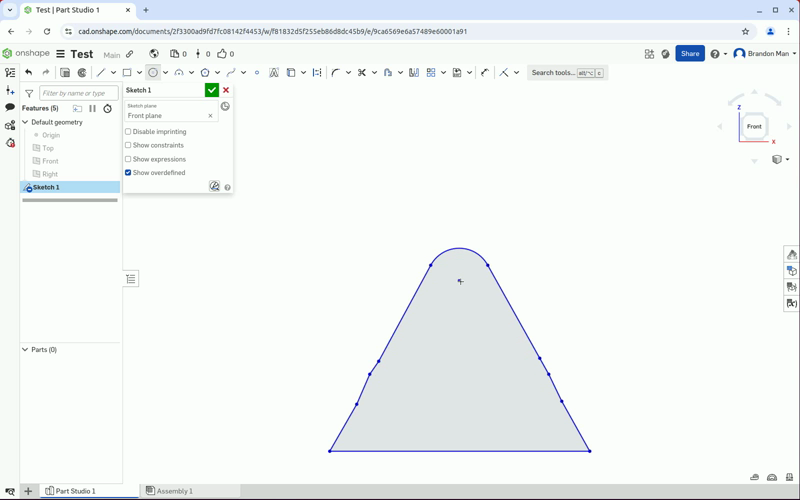
scroll(6)
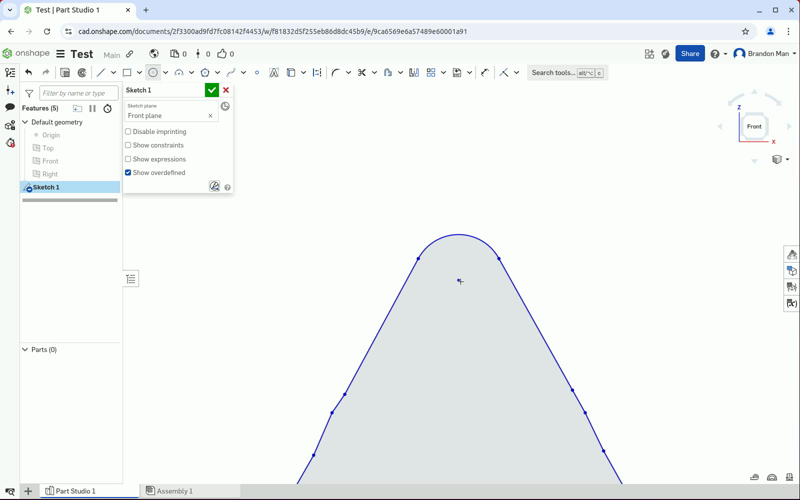
scroll(6)
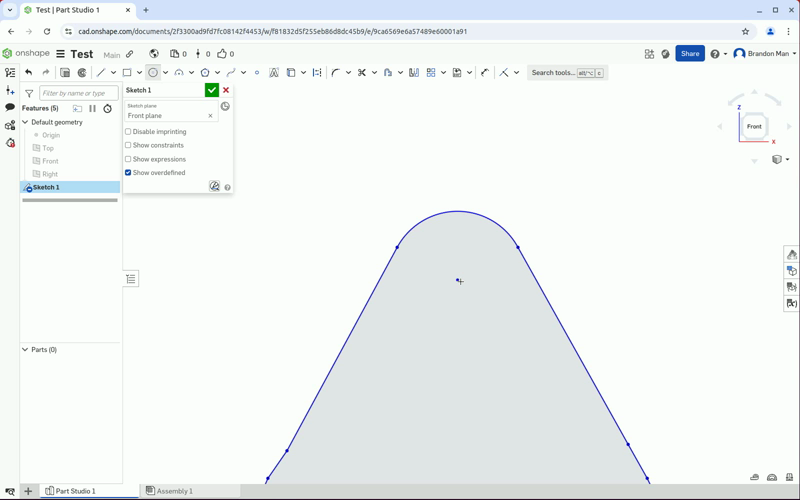
scroll(6)
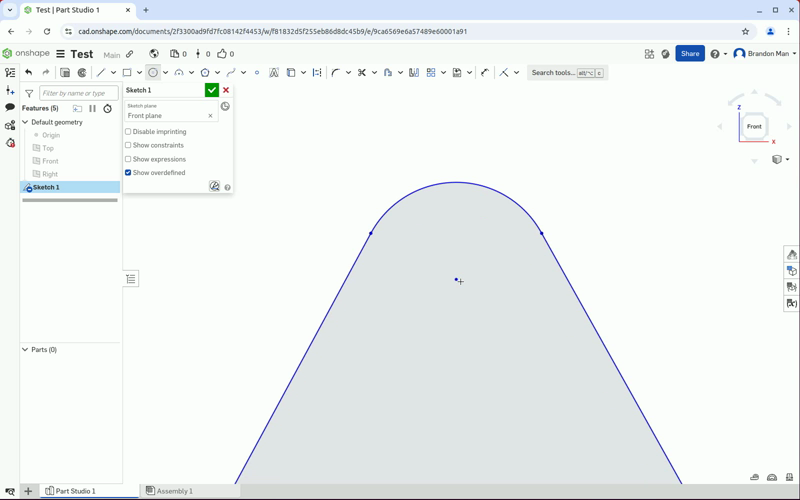
scroll(6)
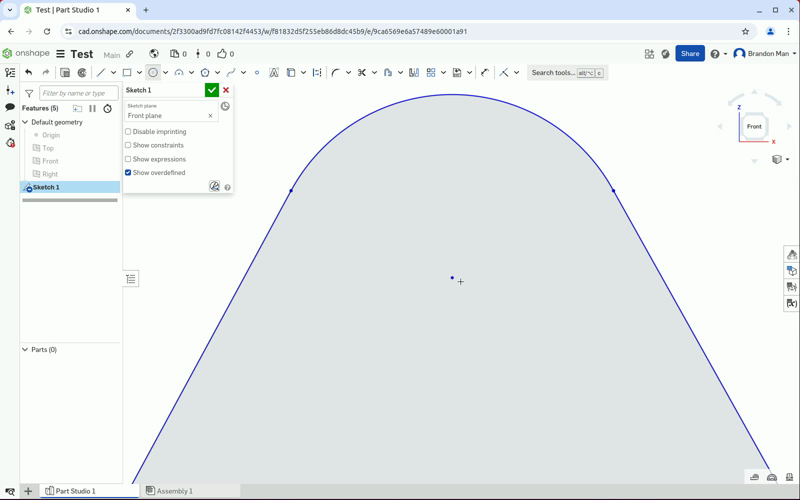
click(460, 281)
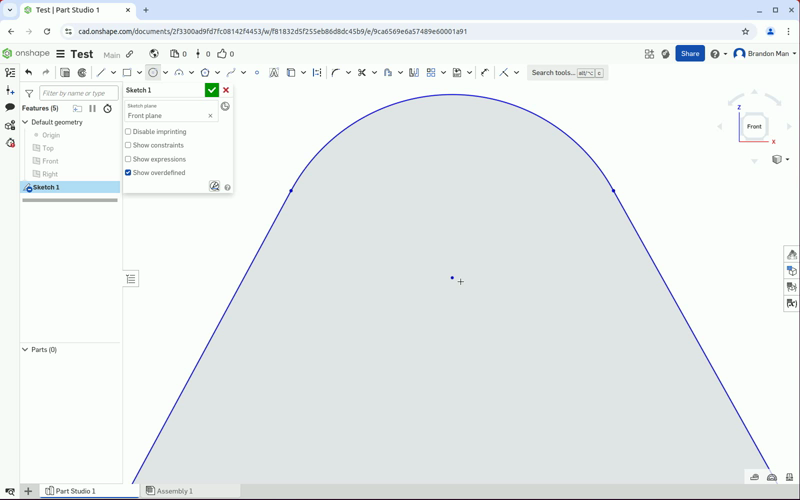
scroll(-6)
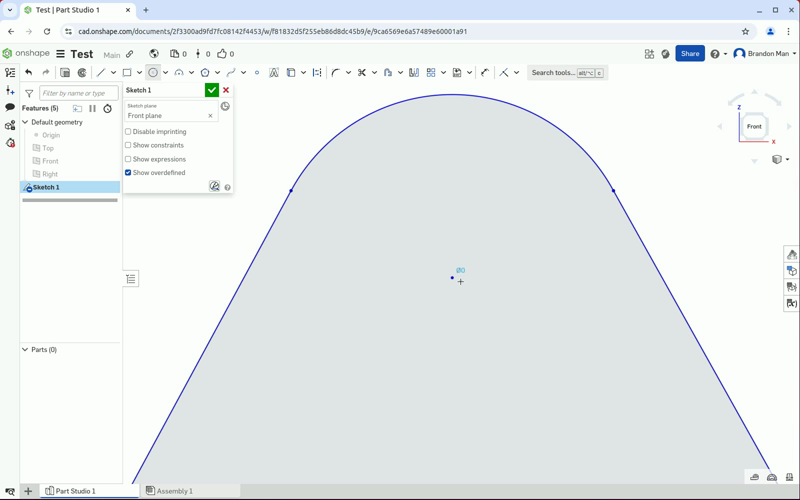
scroll(-6)
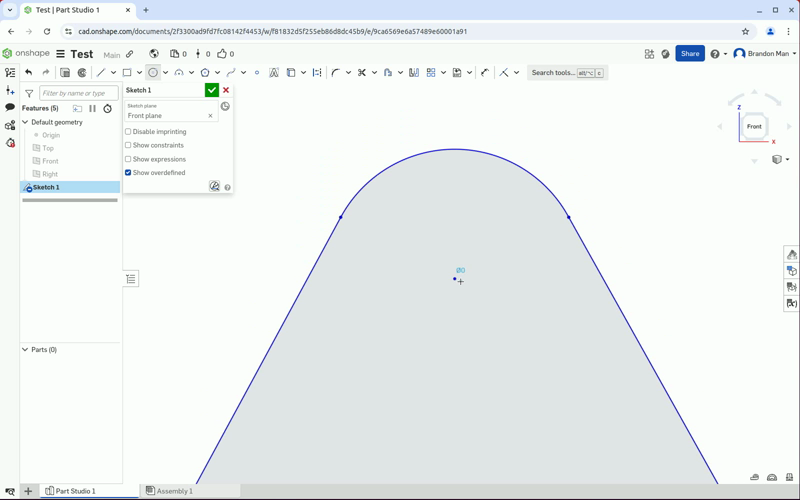
scroll(-6)
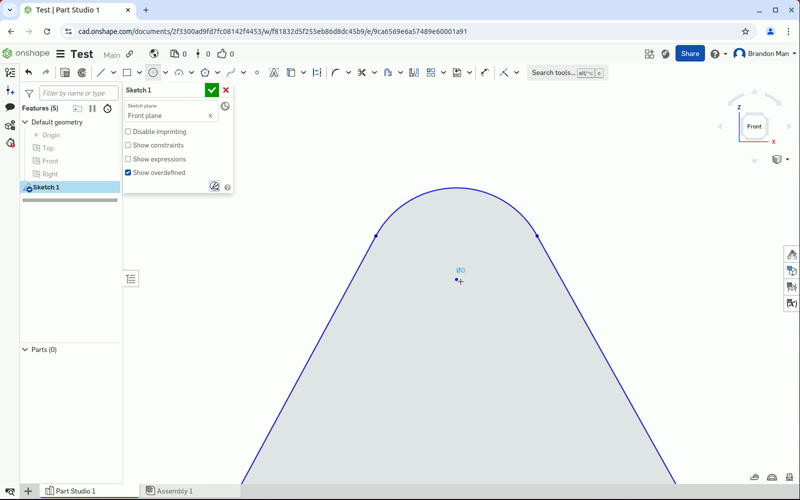
scroll(-6)
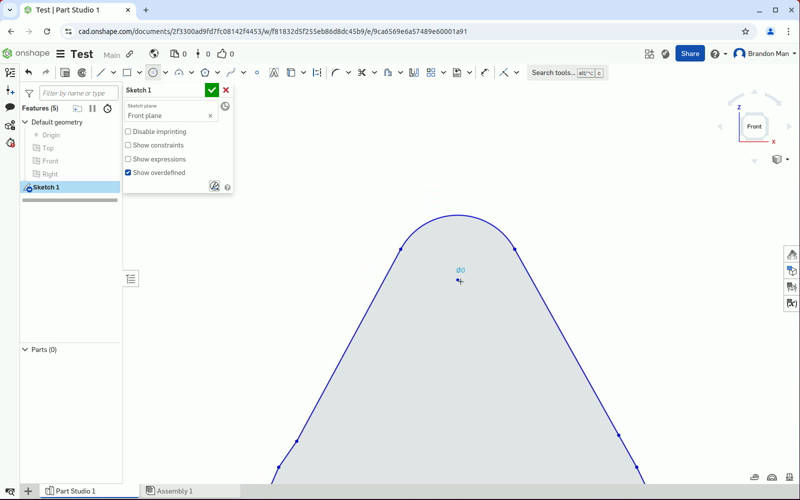
scroll(-6)
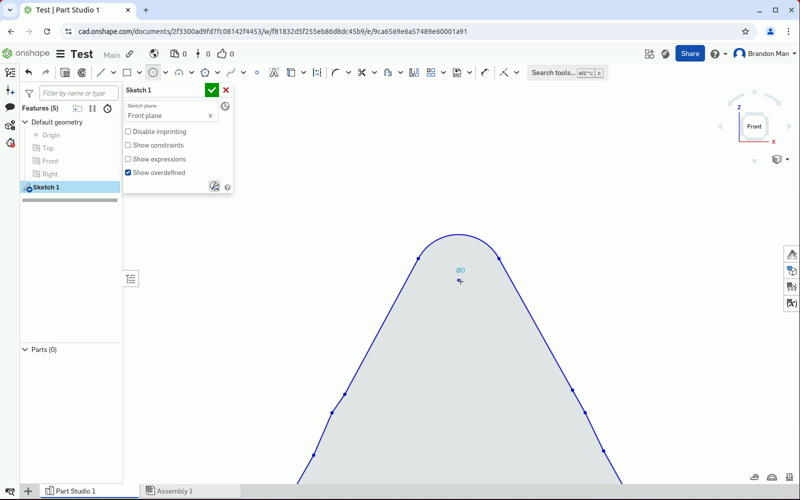
scroll(-6)
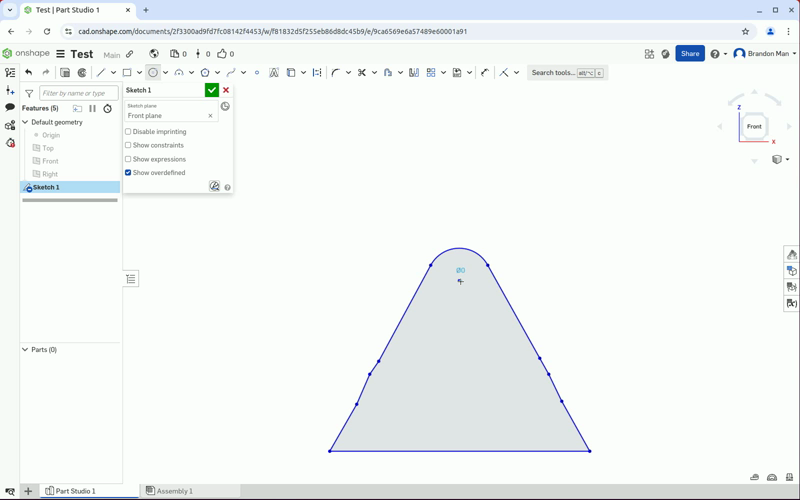
scroll(-6)
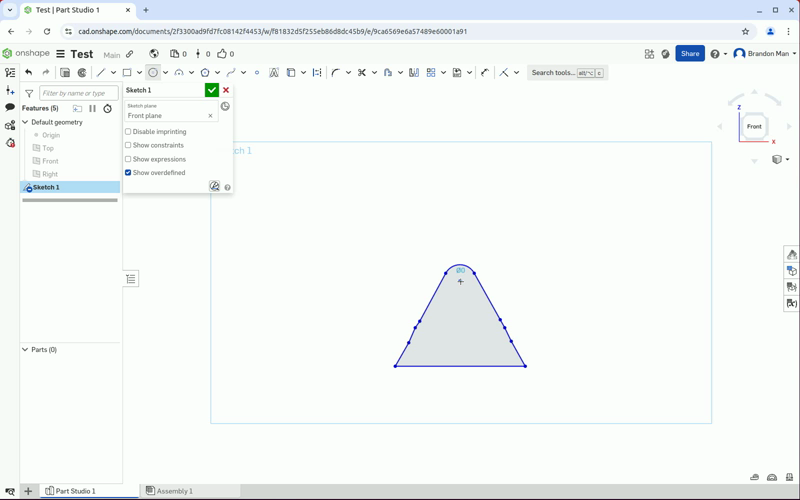
key_up(shift)
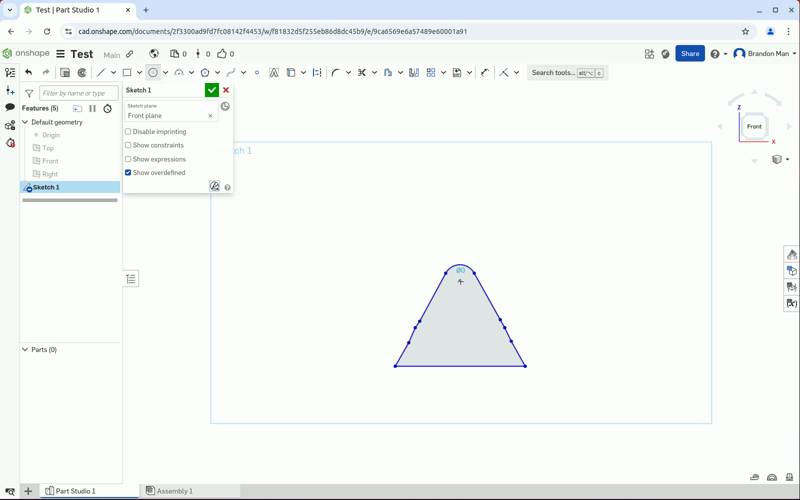
mouse_move(468, 281)
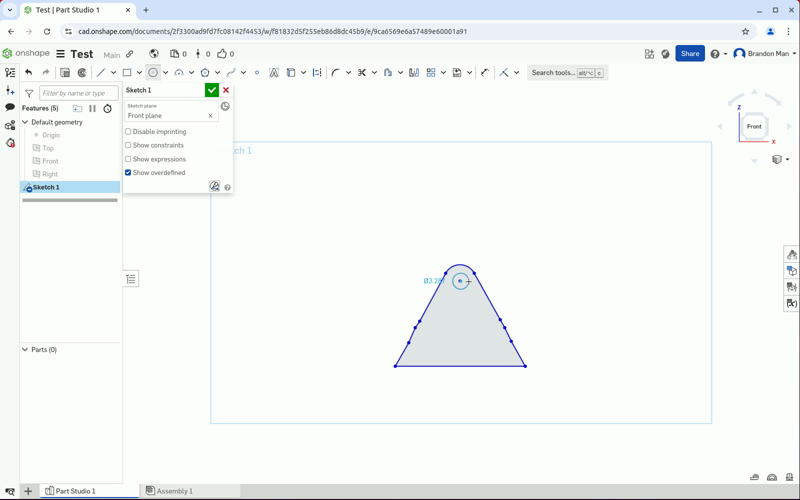
click(468, 281)
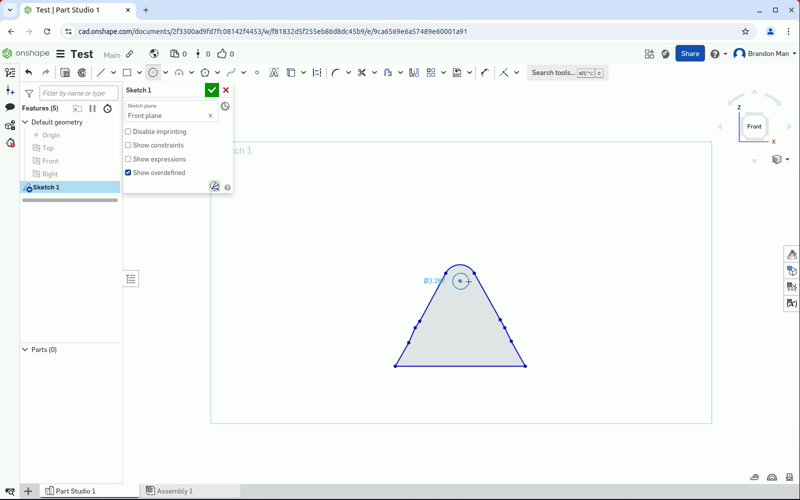
key(esc)
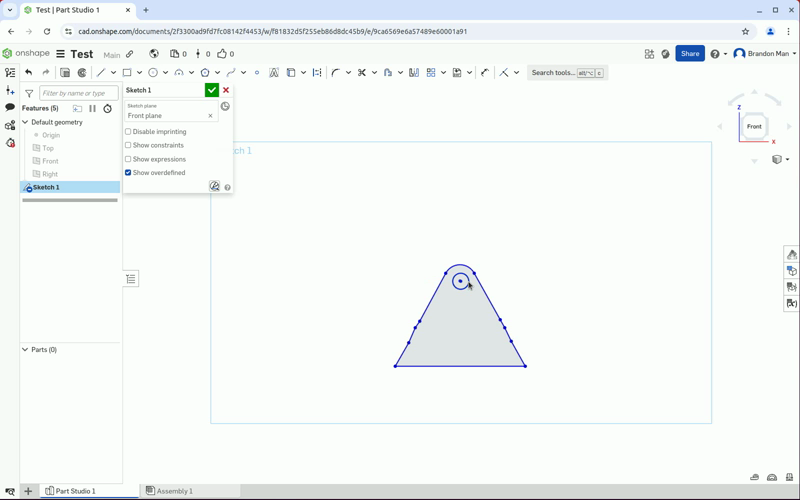
mouse_move(463, 310)
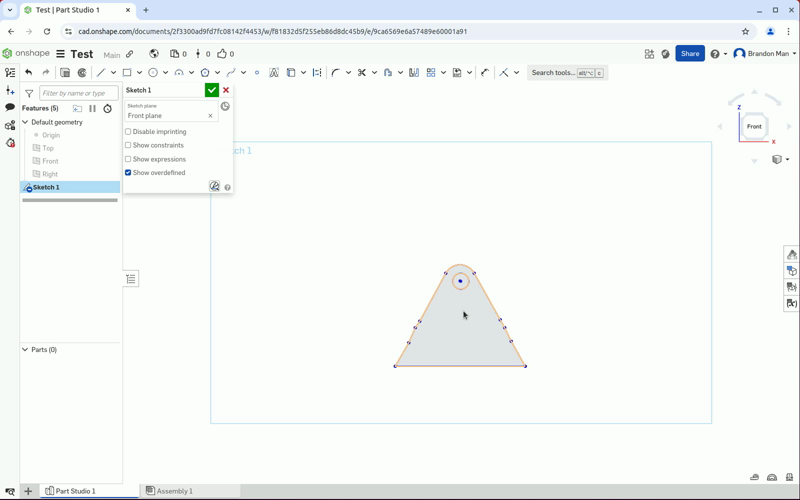
click(463, 310)
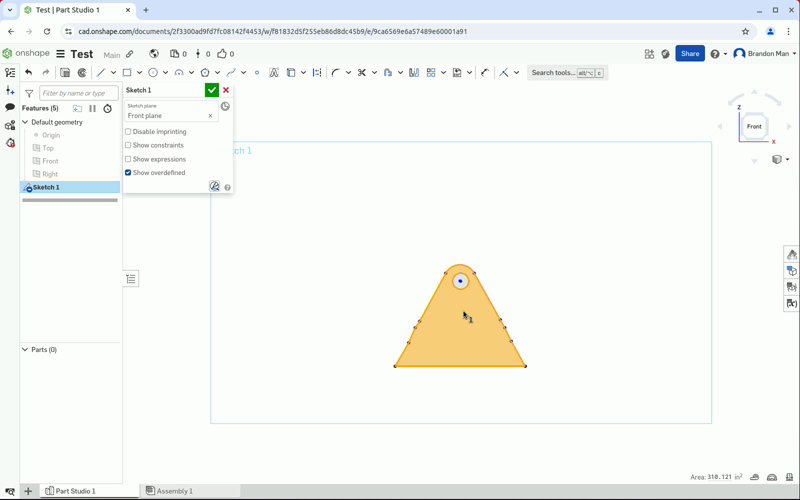
mouse_move(73, 352)
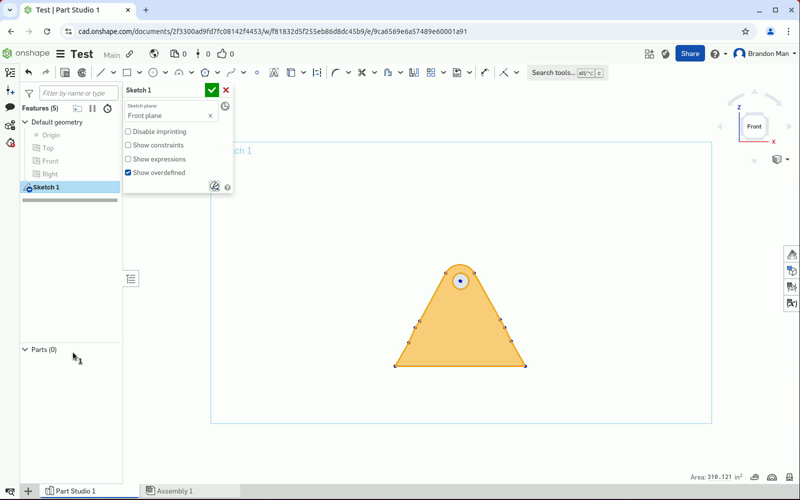
key(shift+y)
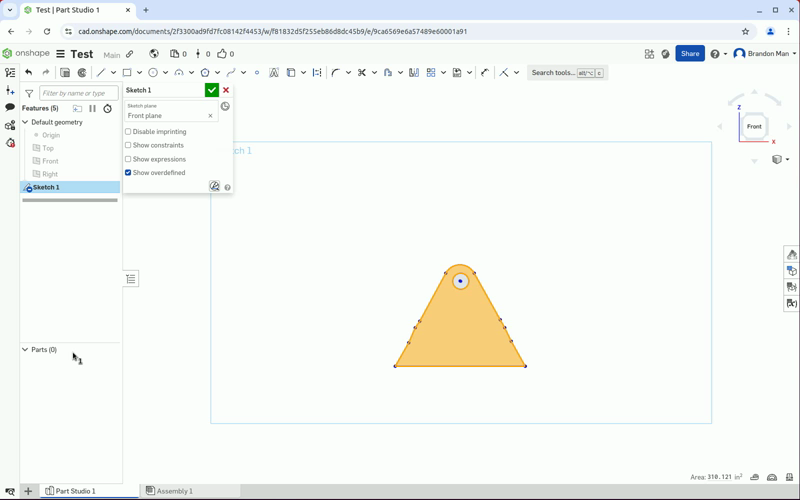
key(shift+e)
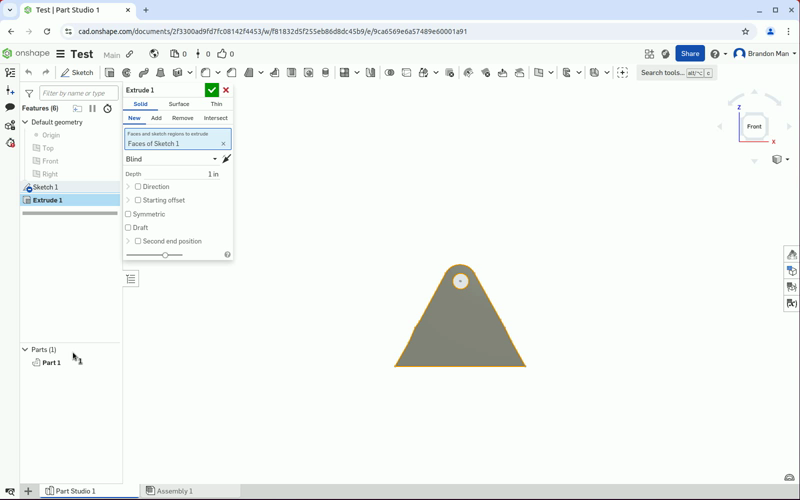
mouse_move(143, 106)
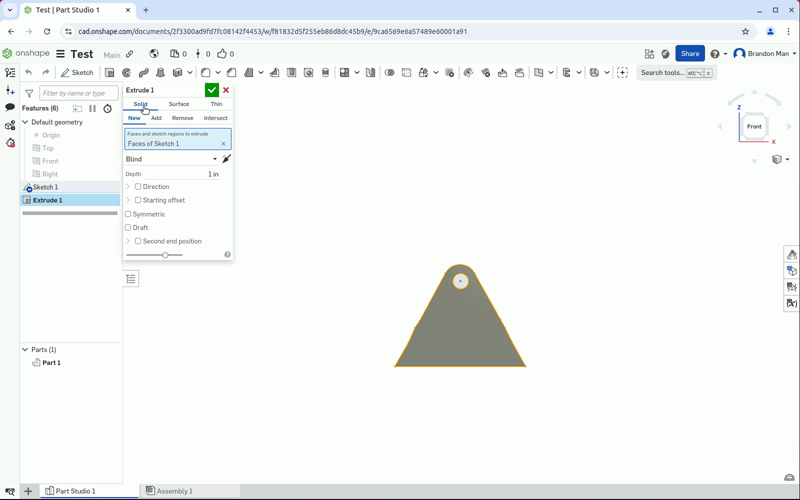
click(143, 106)
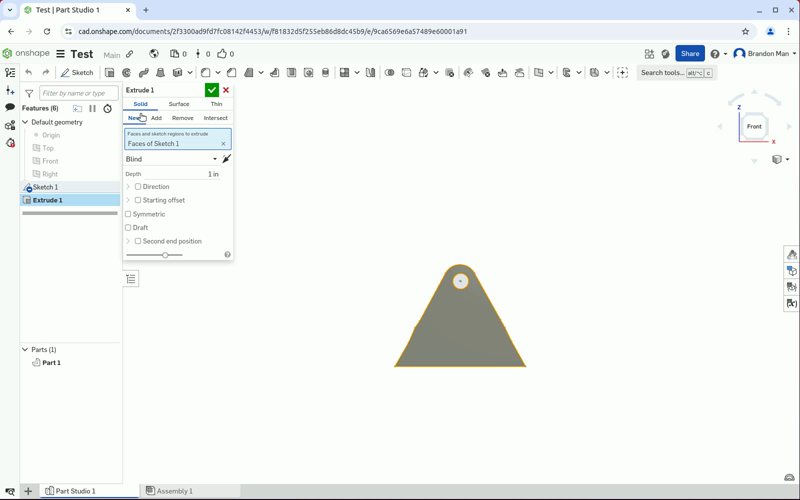
mouse_move(137, 120)
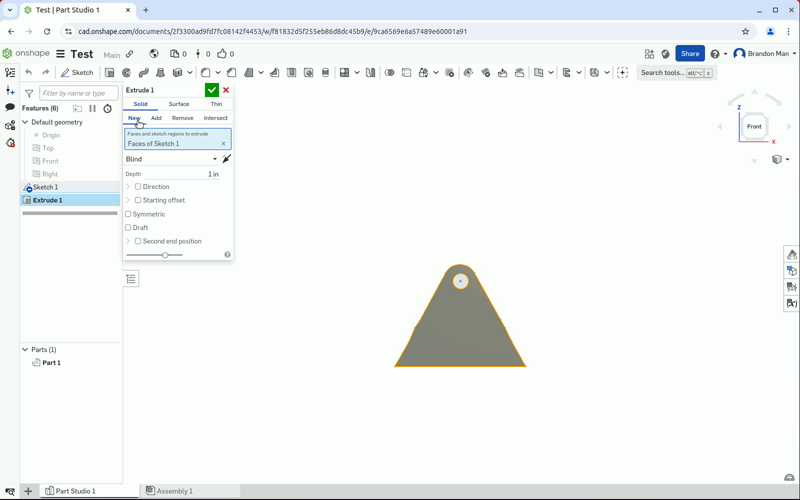
click(137, 120)
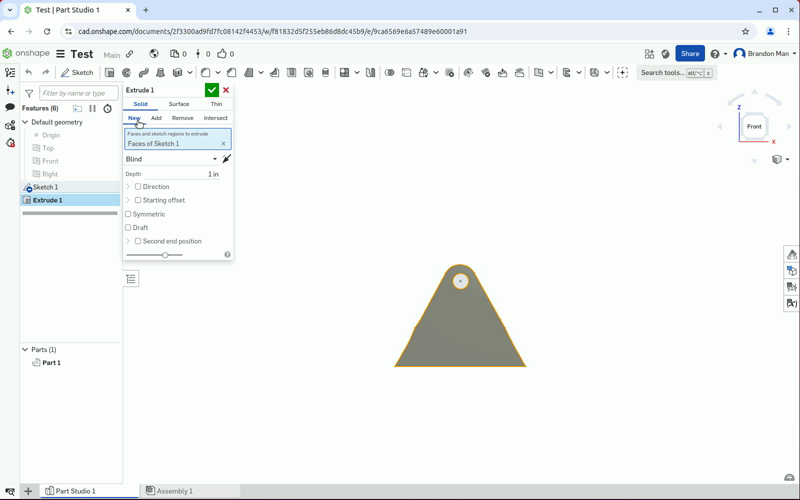
key(tab, 4)
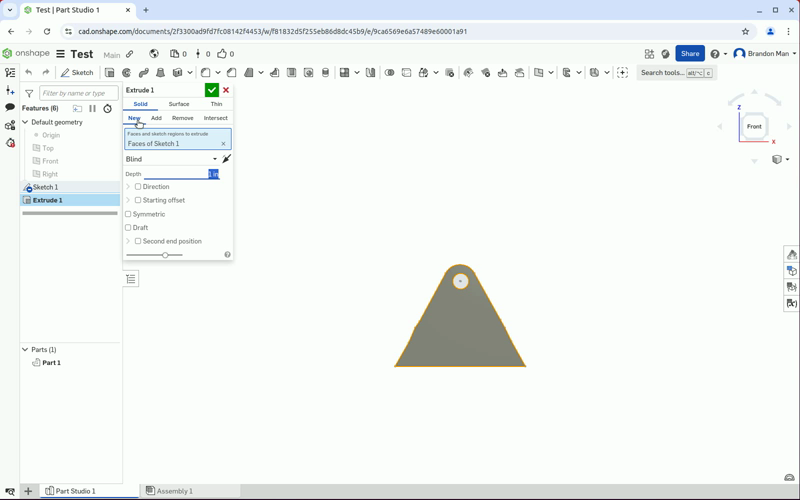
text(3.37)
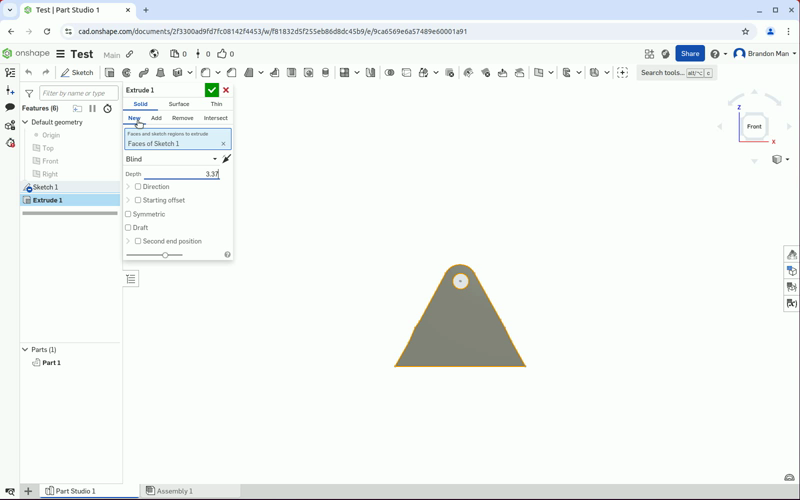
key(enter)
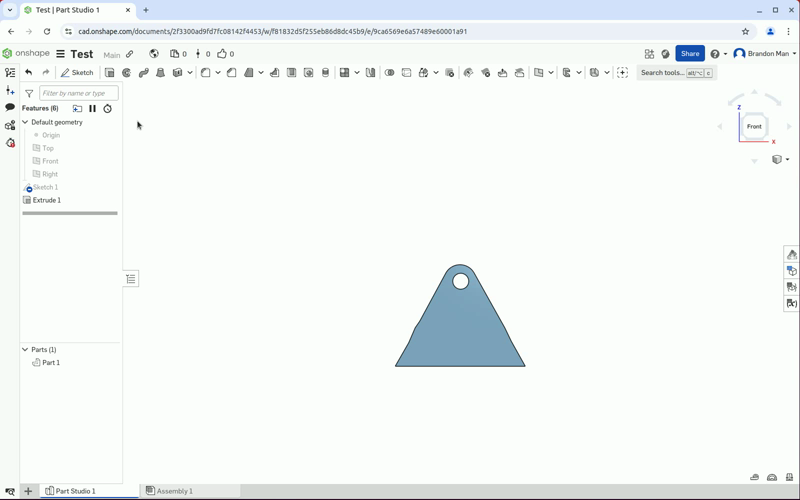
key(shift+h)
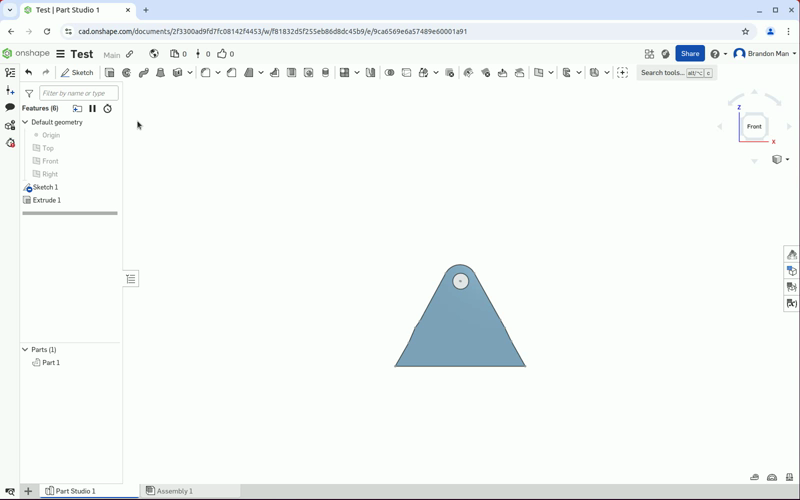
key(shift+h)
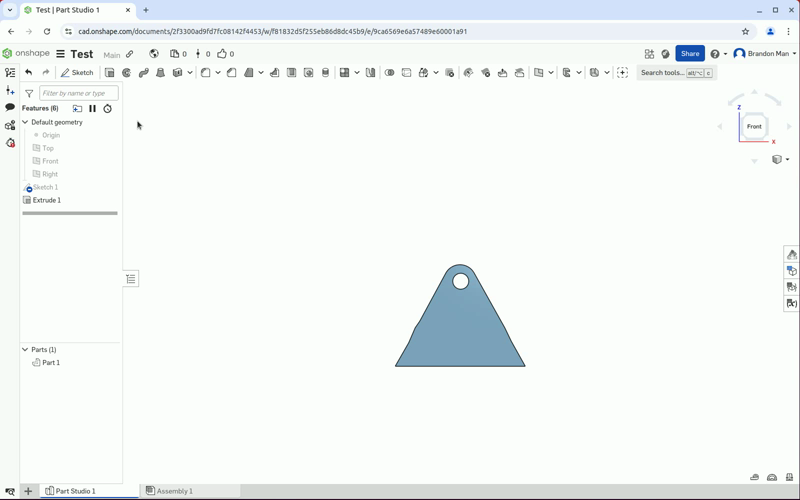
mouse_move(73, 189)
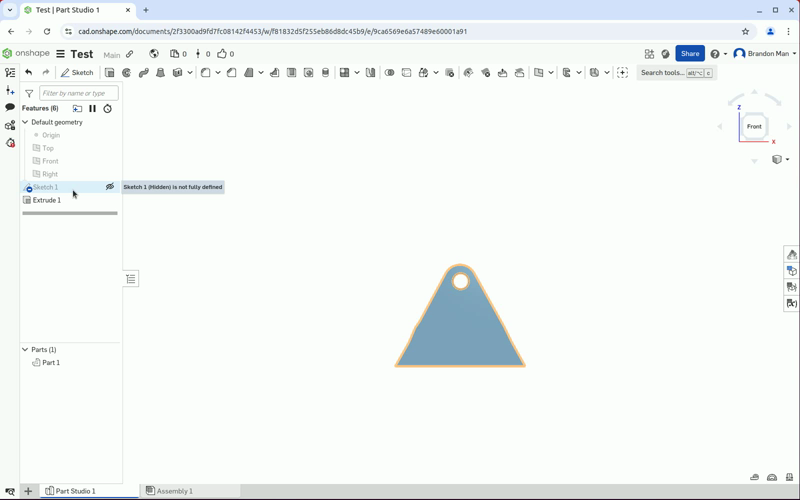
click(73, 189)
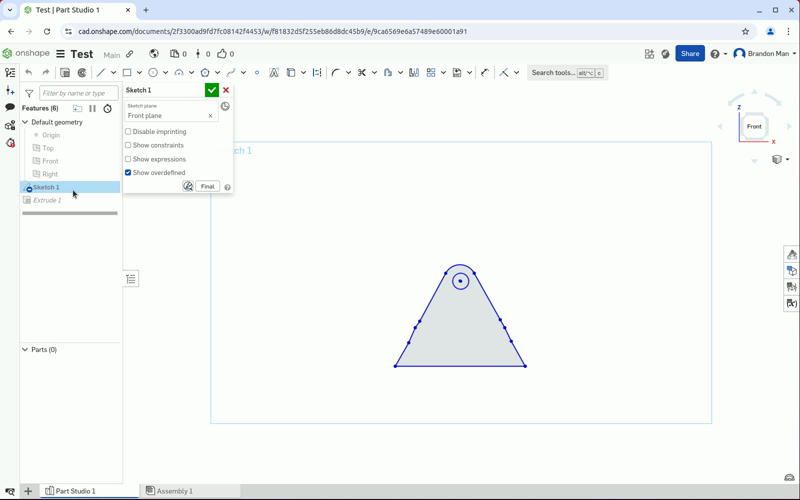
mouse_move(229, 92)
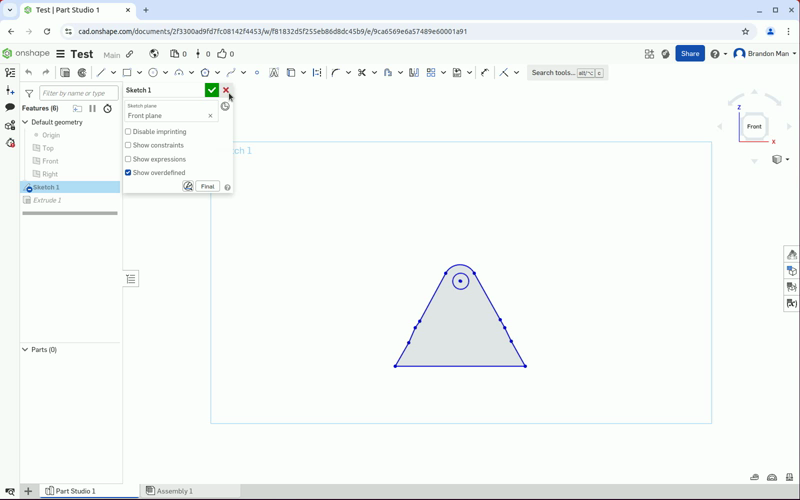
click(229, 92)
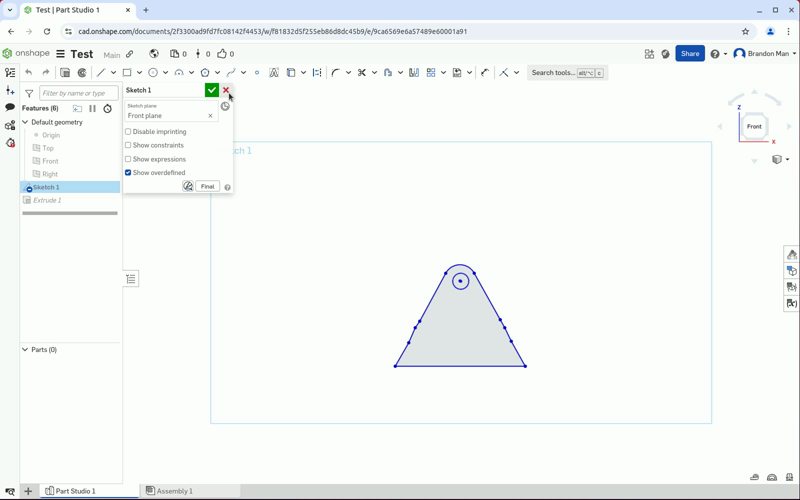
key(shift+s)
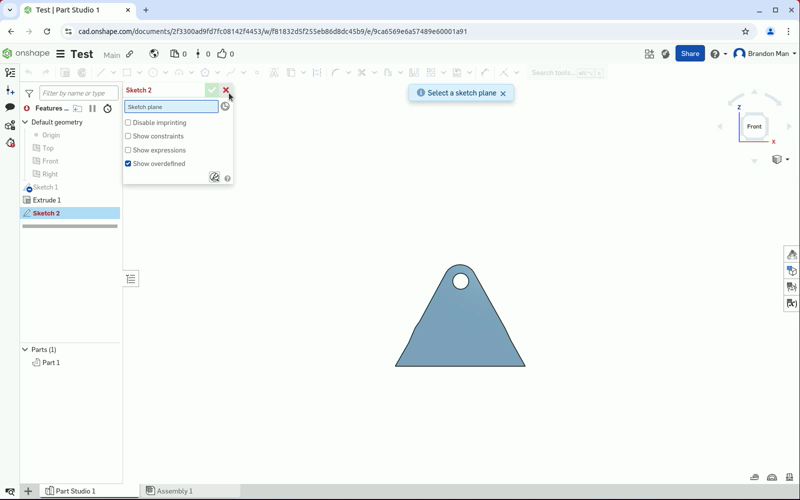
mouse_move(73, 163)
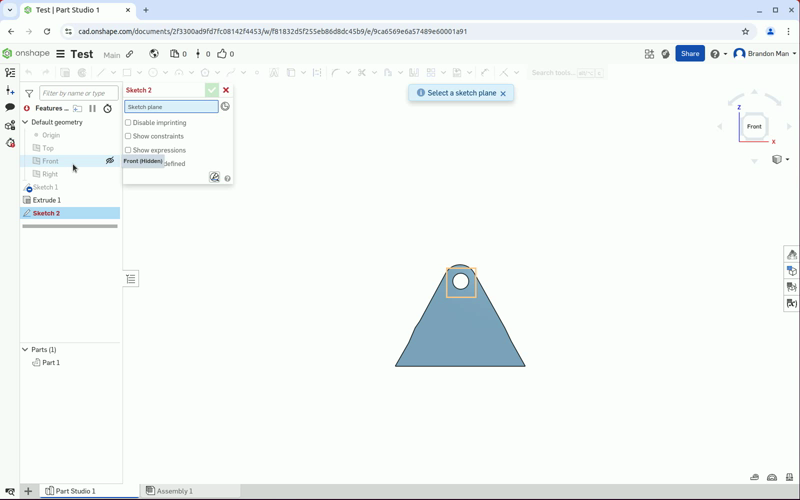
click(73, 163)
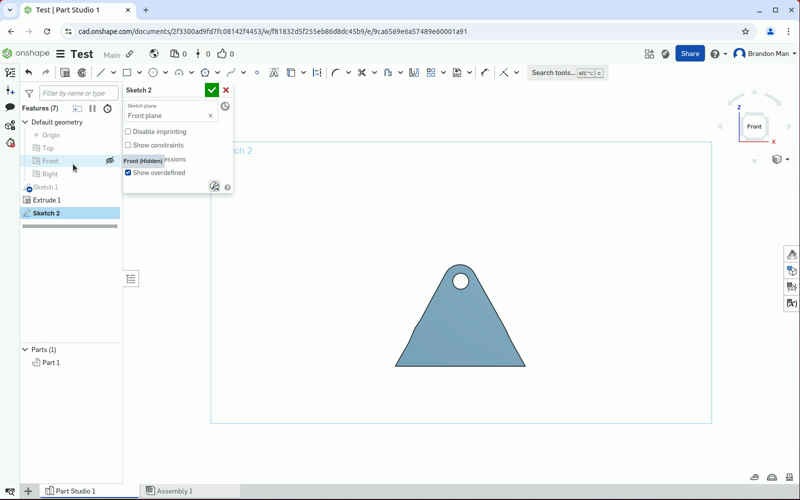
mouse_move(73, 352)
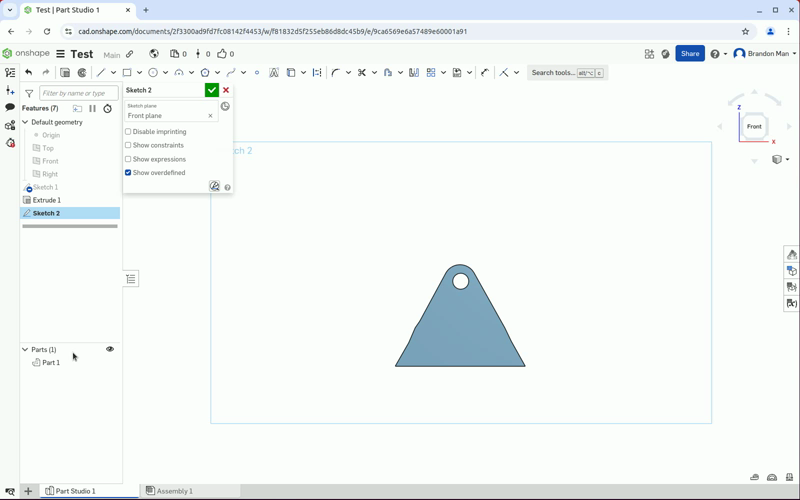
key(y)
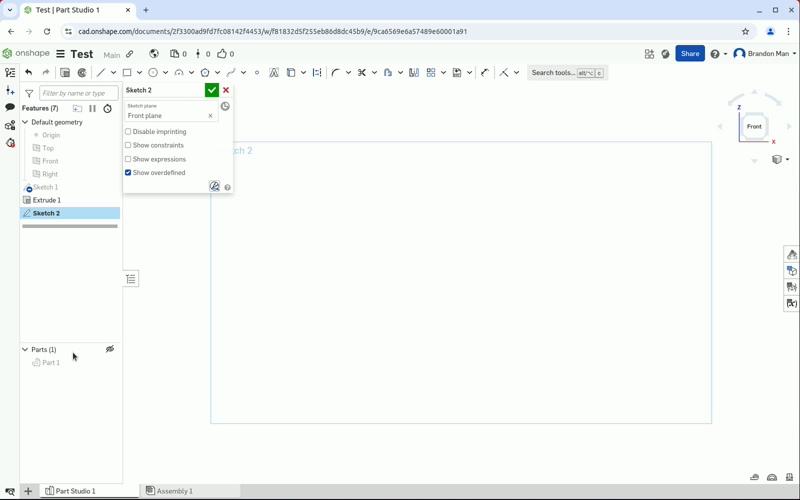
key(l)
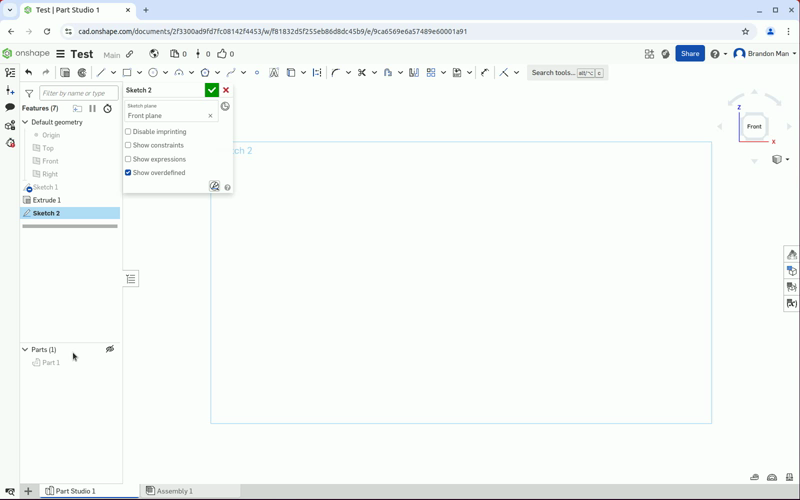
key_down(shift)
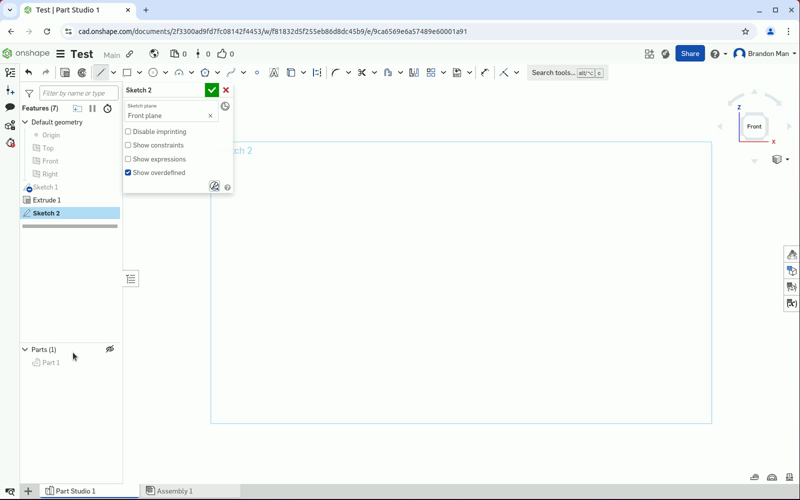
mouse_move(348, 390)
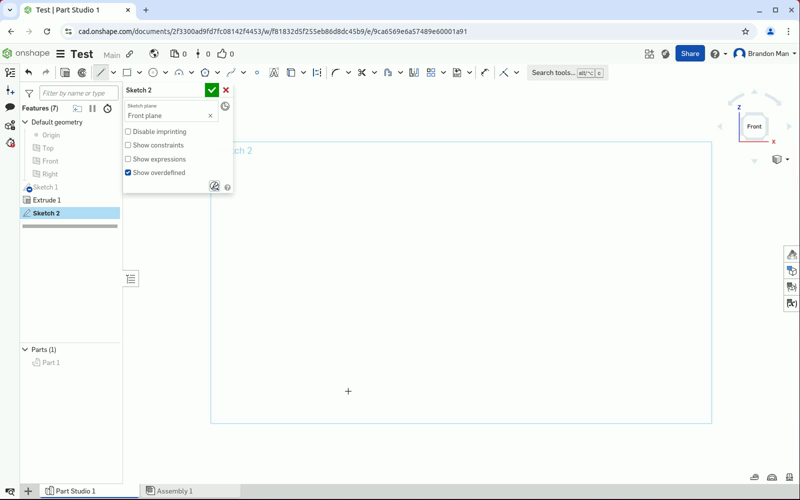
click(348, 390)
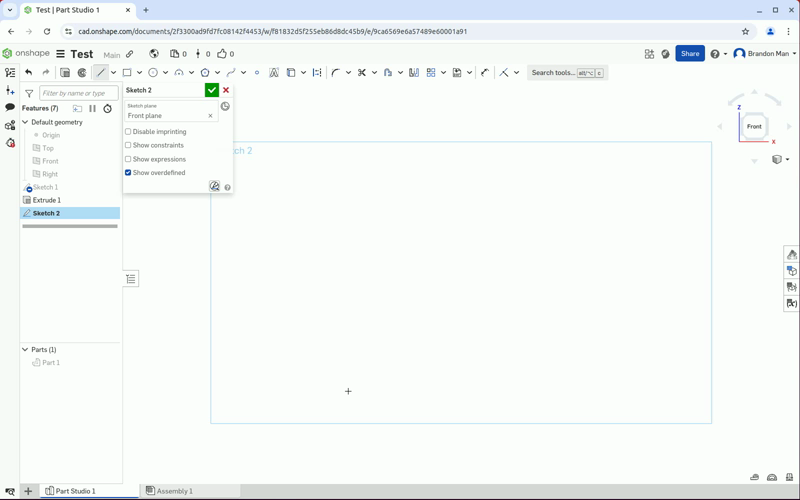
key_up(shift)
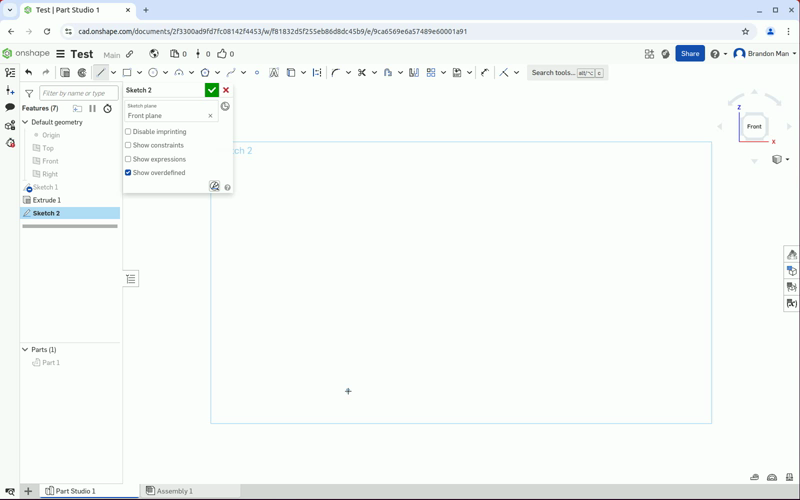
key_down(shift)
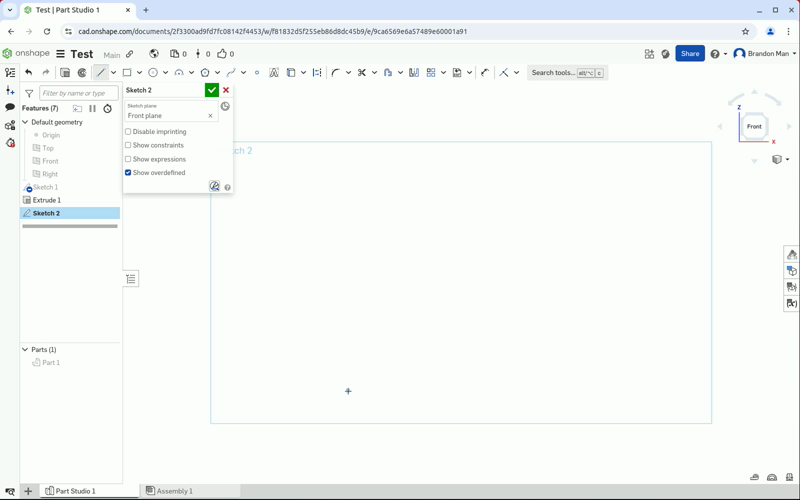
mouse_move(572, 390)
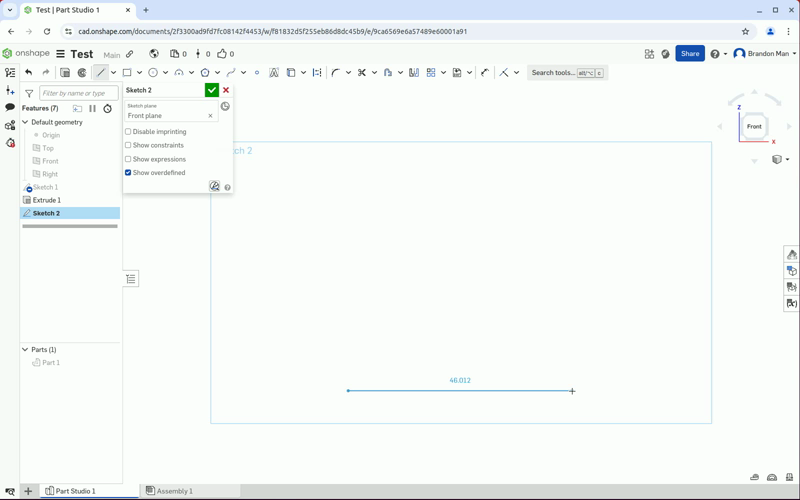
click(572, 390)
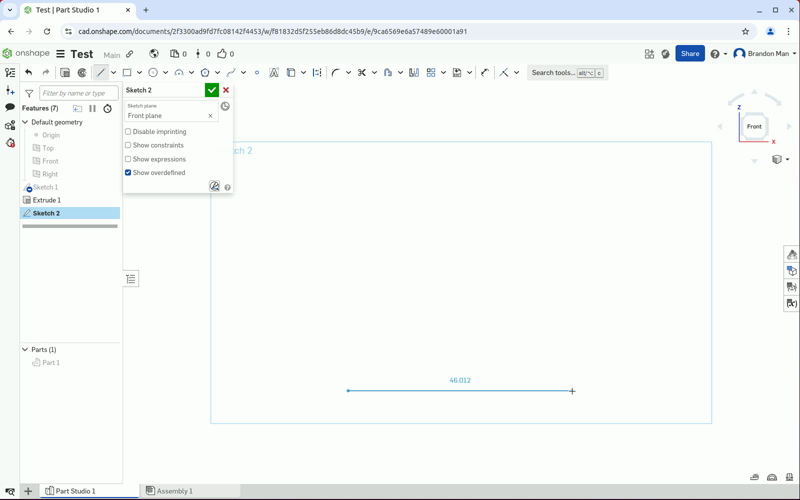
key_up(shift)
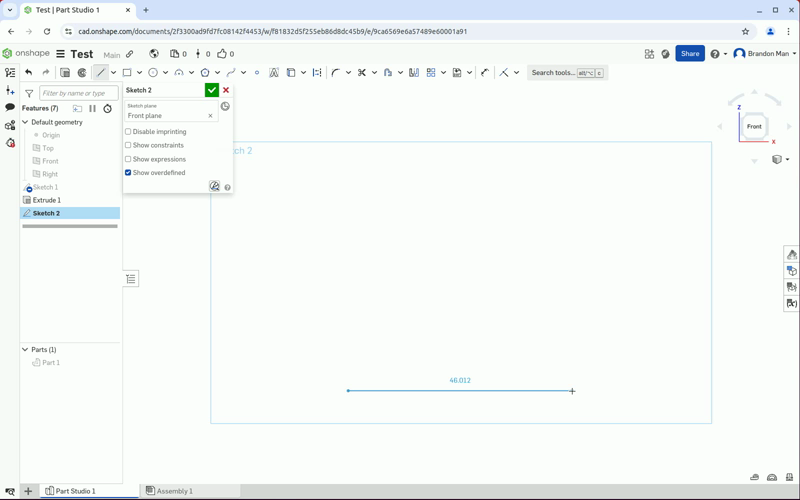
key_down(shift)
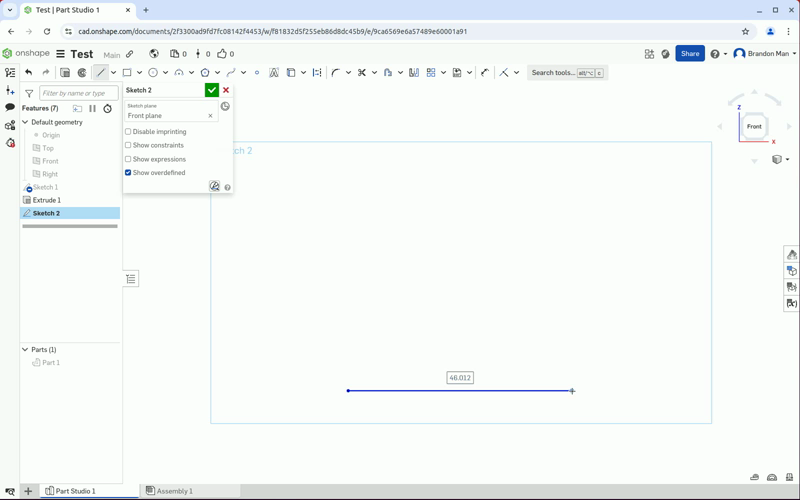
mouse_move(589, 390)
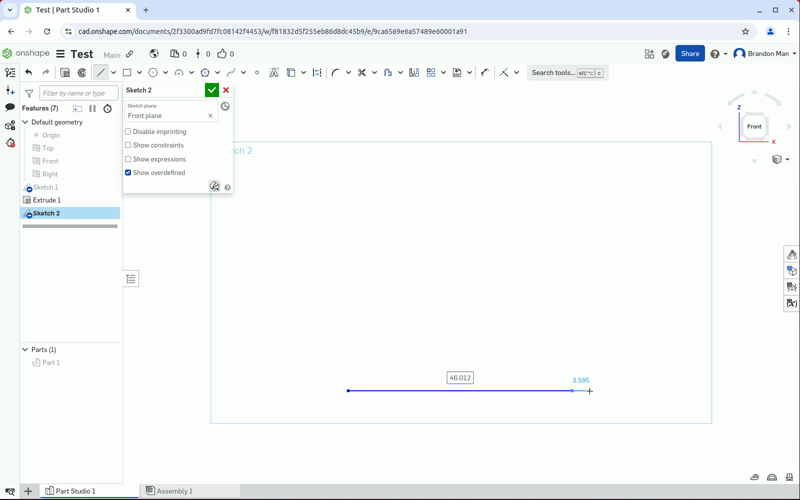
mouse_move(572, 378)
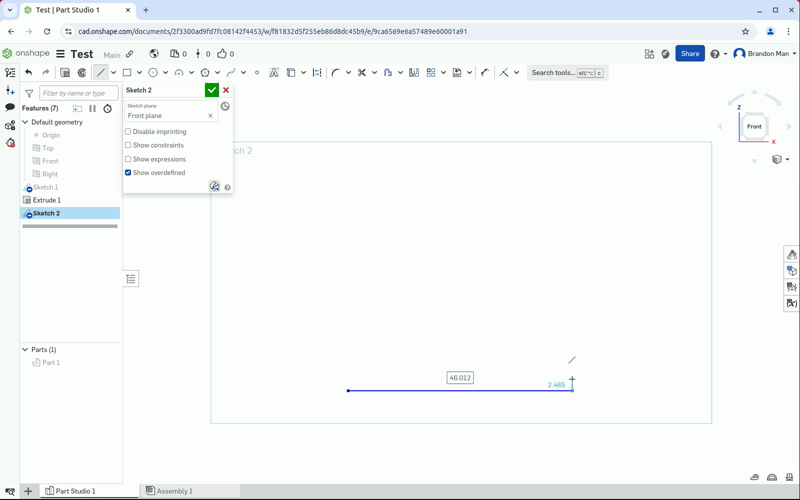
click(572, 378)
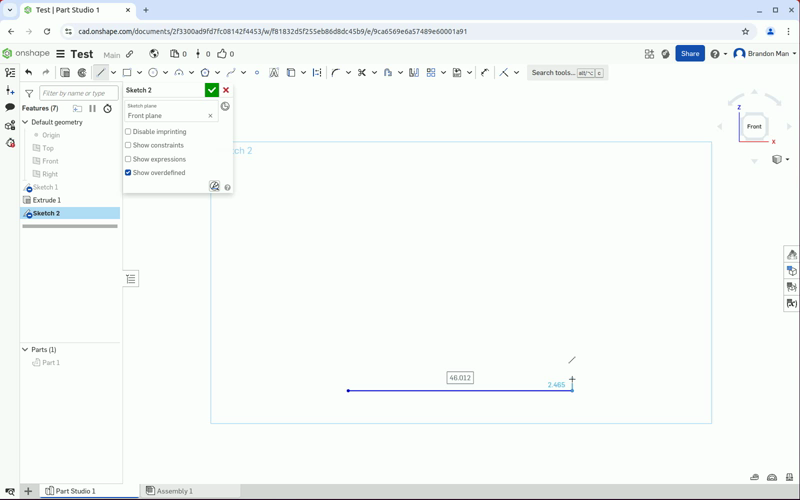
key_up(shift)
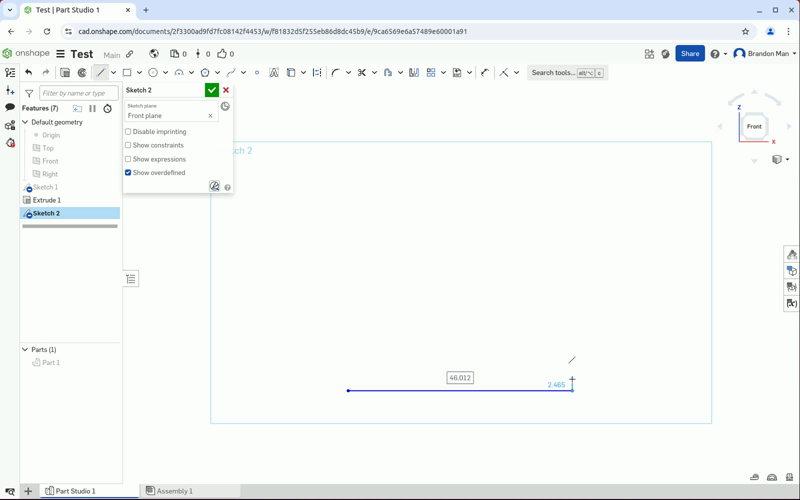
key_down(shift)
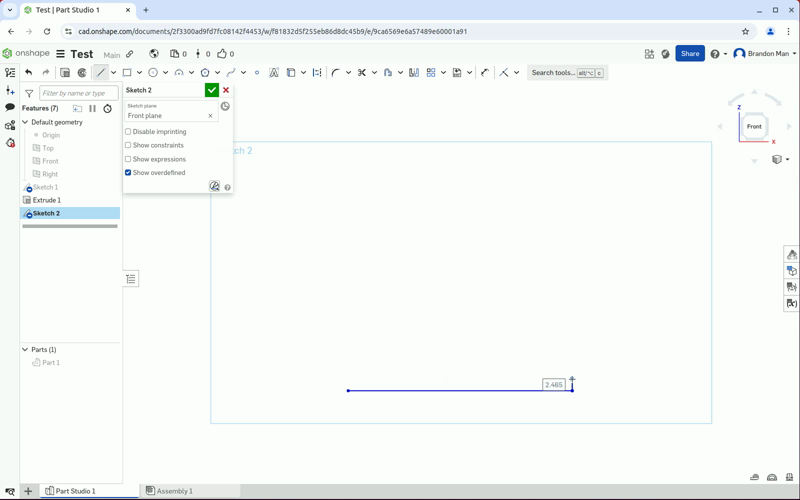
mouse_move(589, 378)
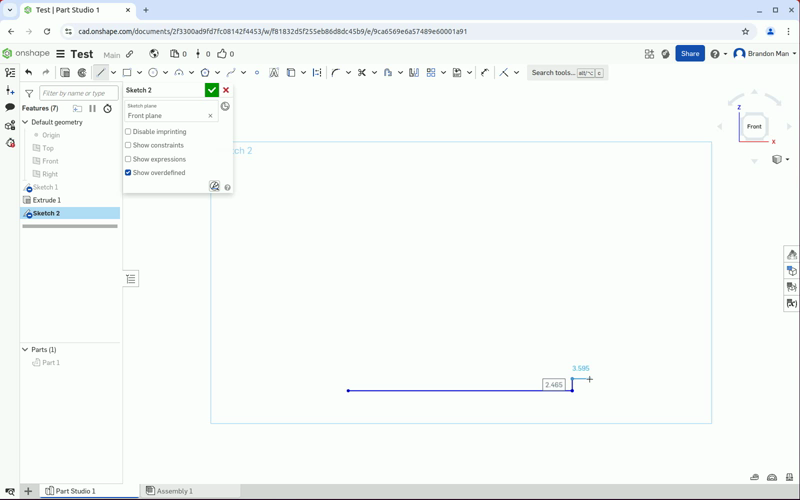
mouse_move(539, 378)
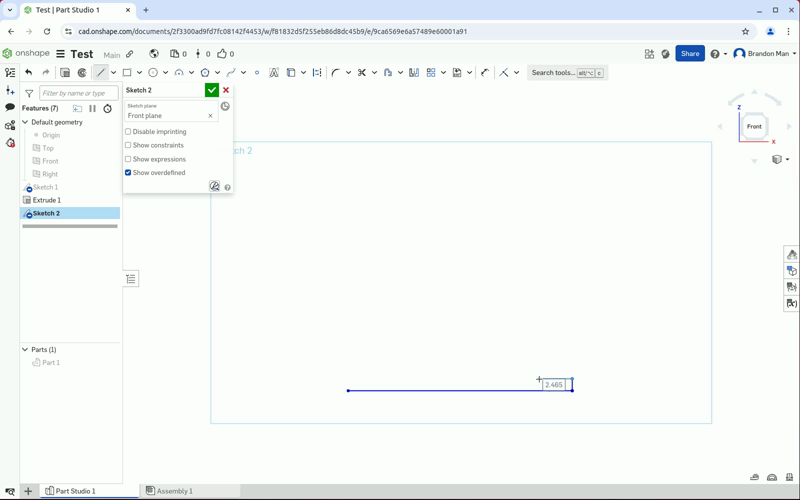
click(539, 378)
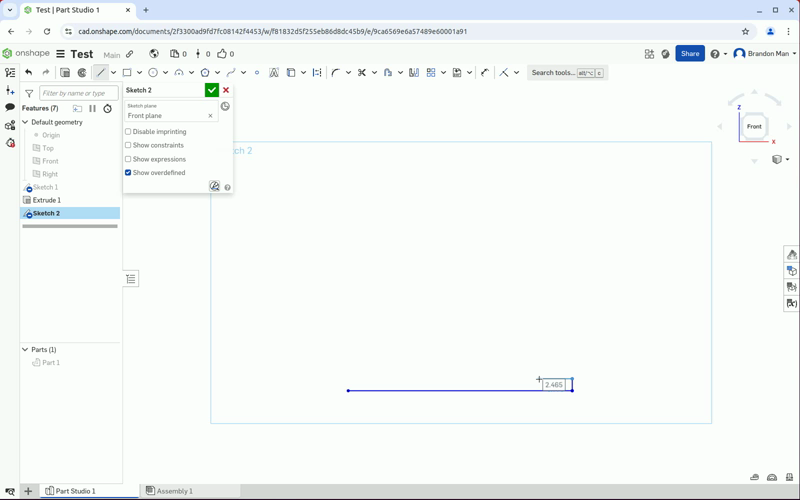
key_up(shift)
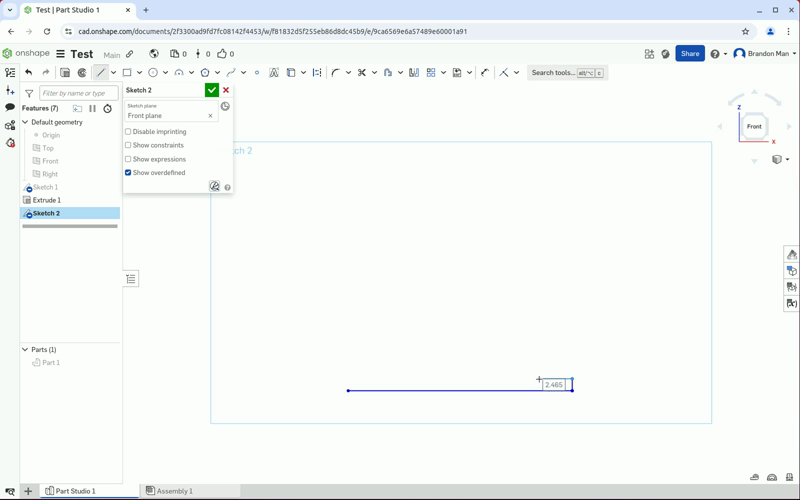
key_down(shift)
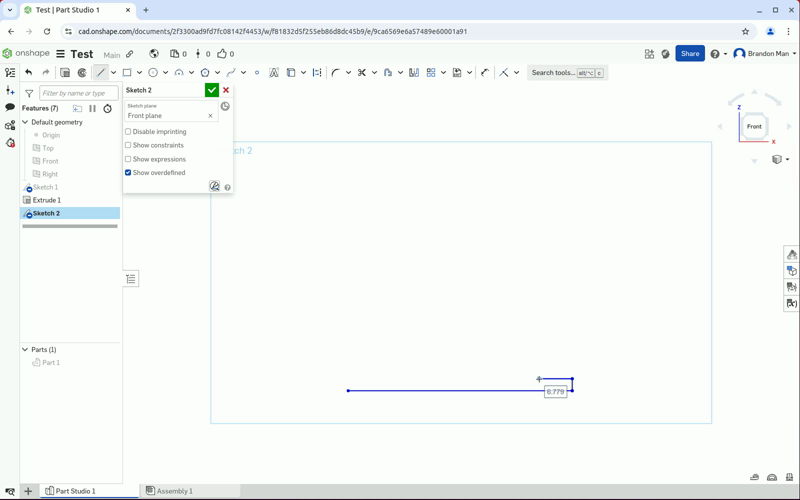
mouse_move(569, 378)
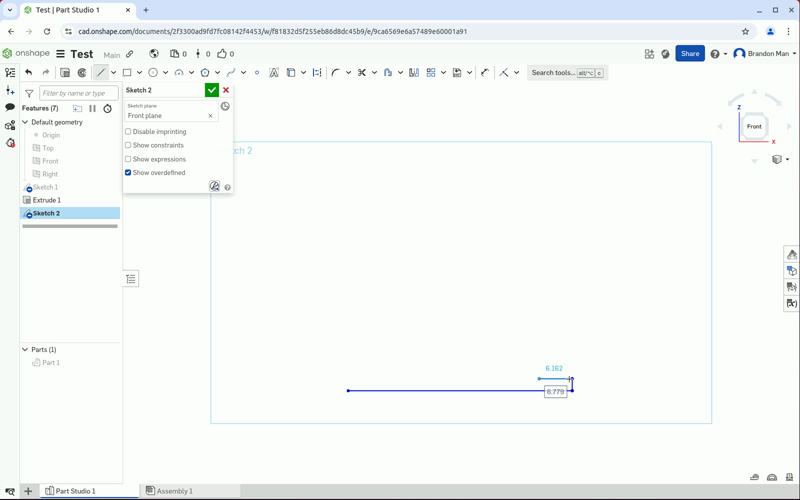
mouse_move(539, 367)
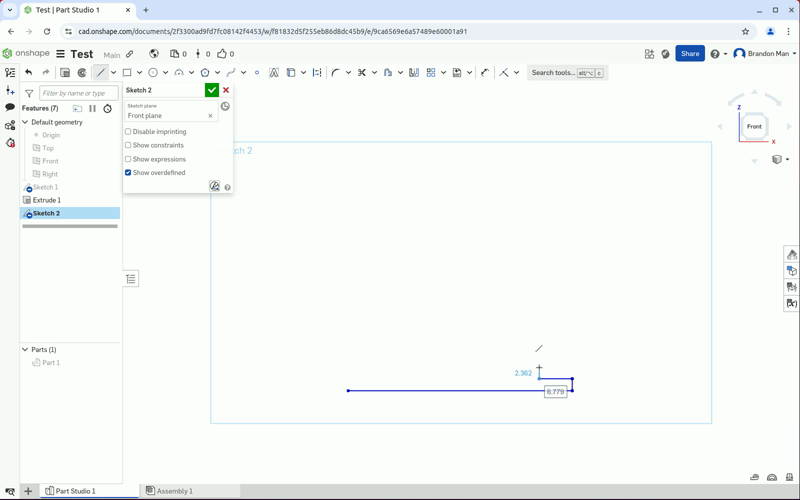
click(539, 367)
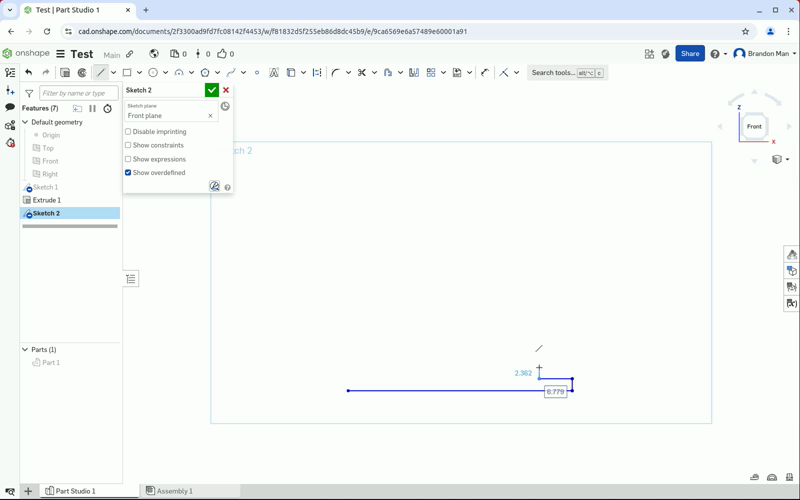
key_up(shift)
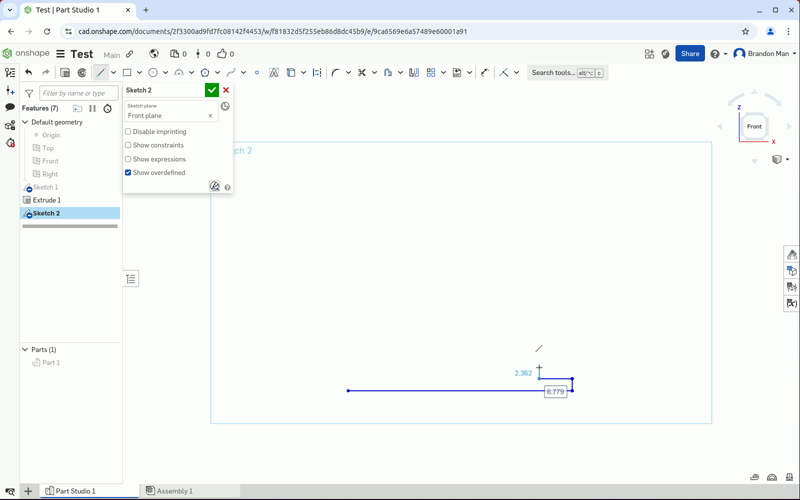
key_down(shift)
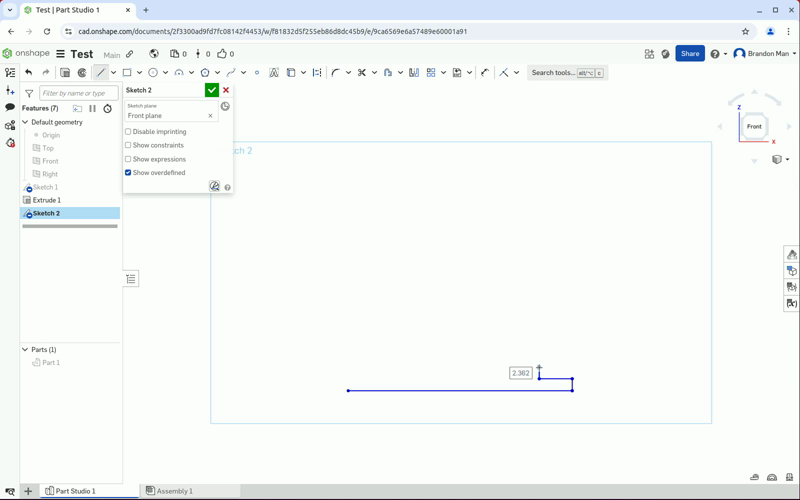
mouse_move(569, 367)
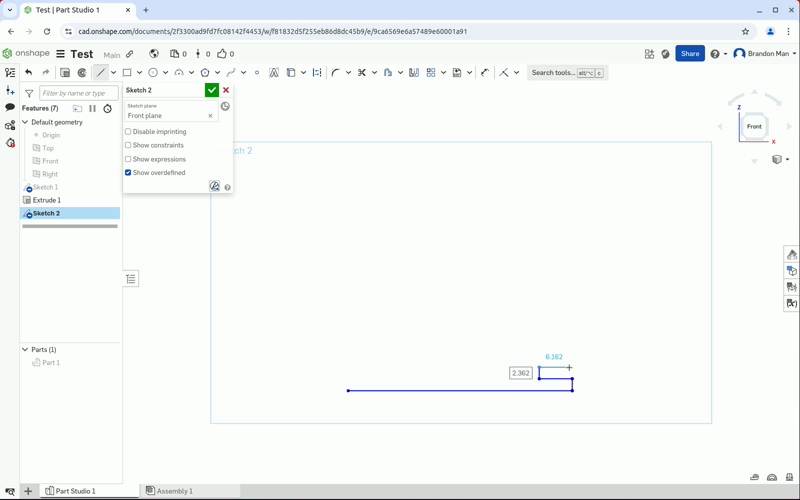
mouse_move(525, 367)
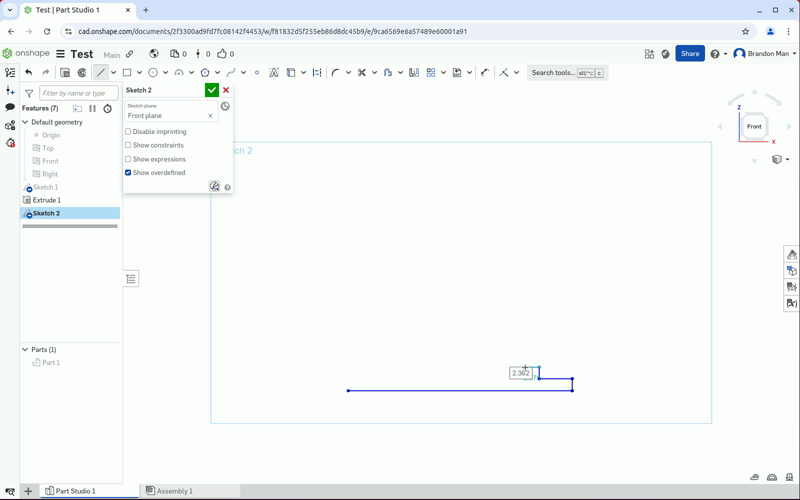
click(525, 367)
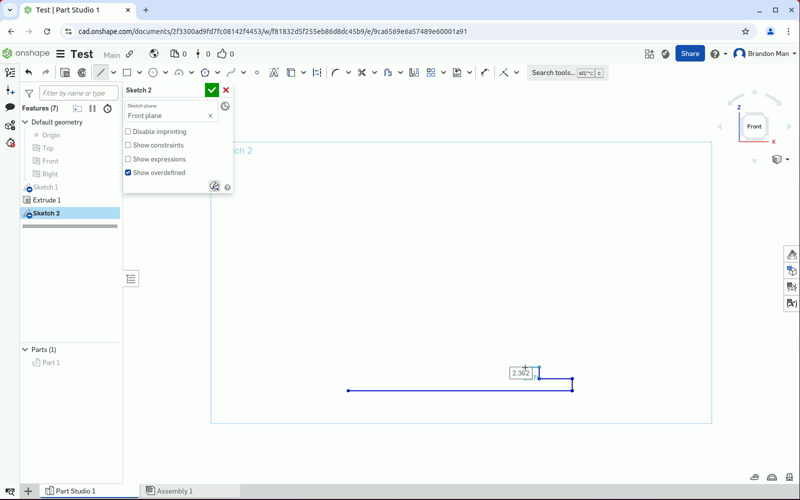
key_up(shift)
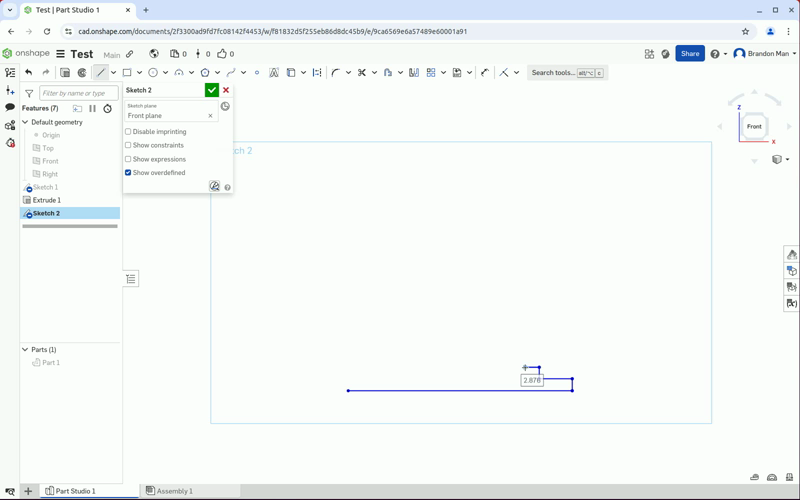
key_down(shift)
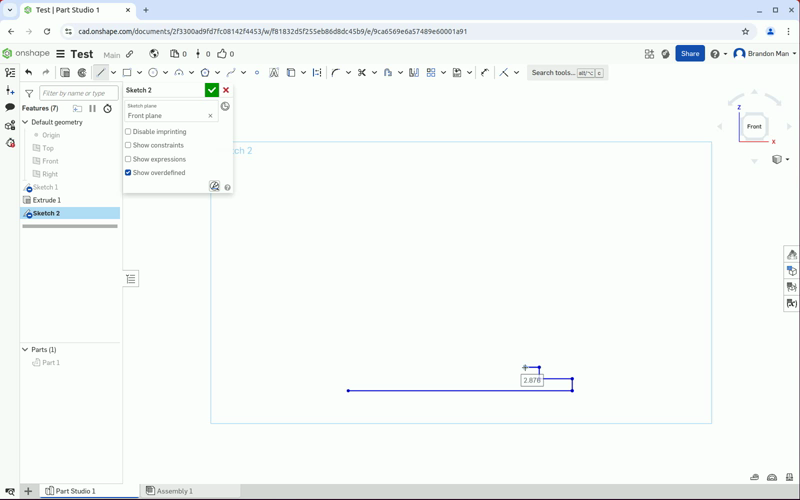
mouse_move(395, 367)
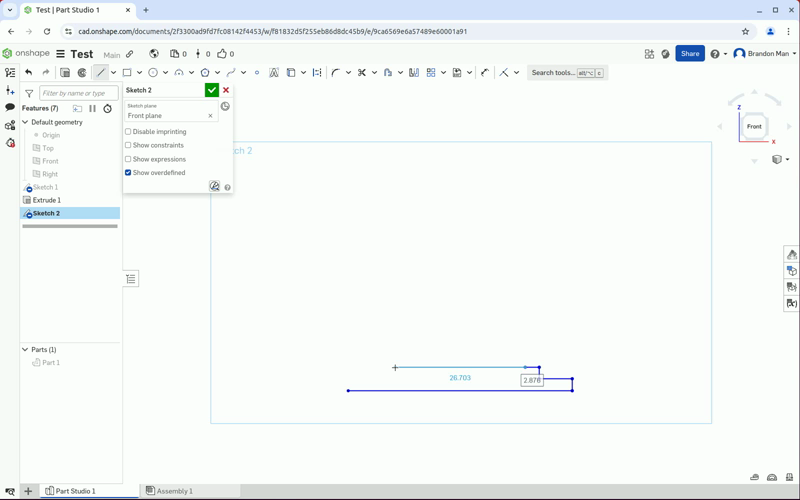
click(395, 367)
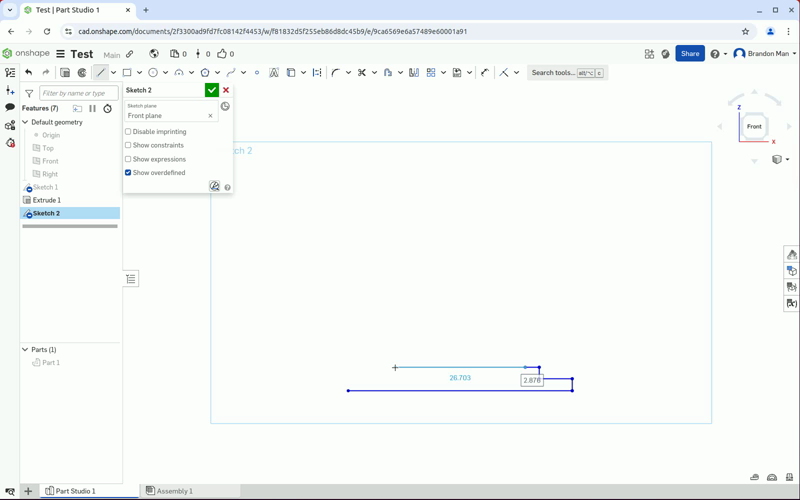
key_up(shift)
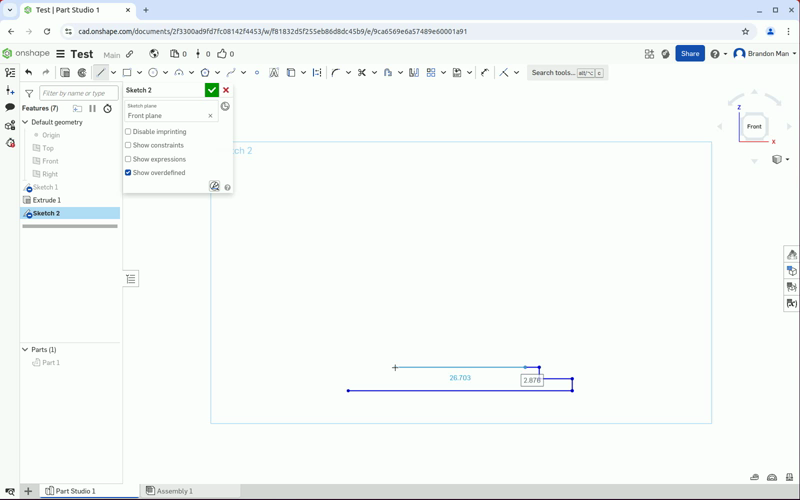
key_down(shift)
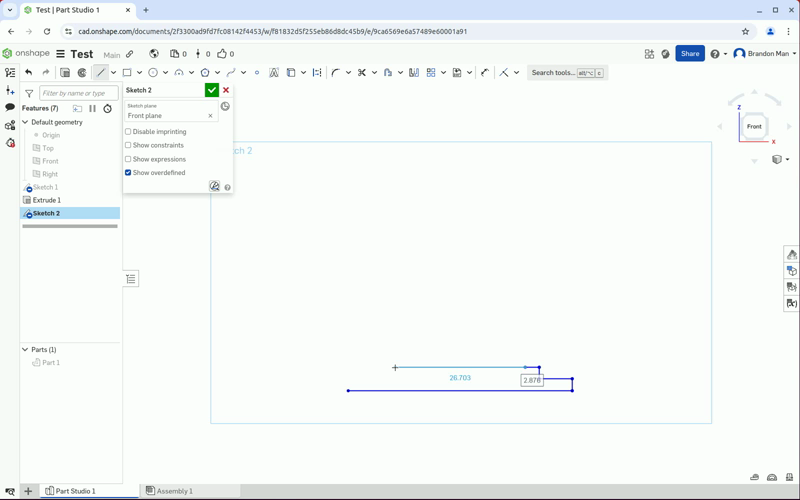
mouse_move(425, 367)
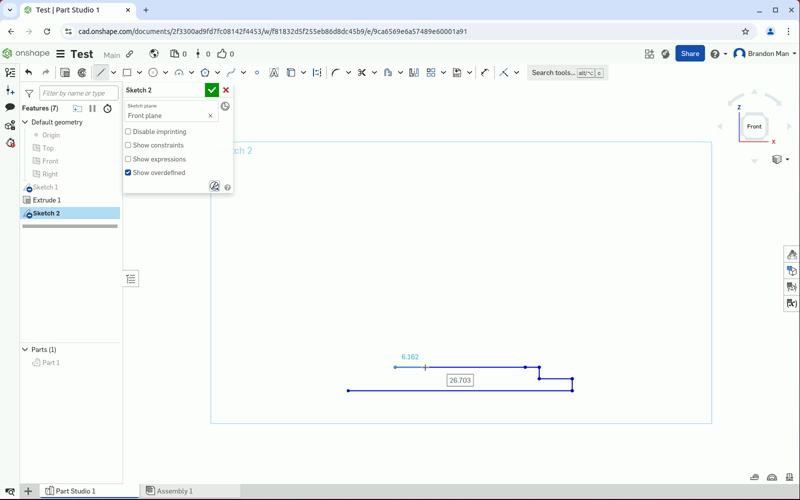
mouse_move(381, 367)
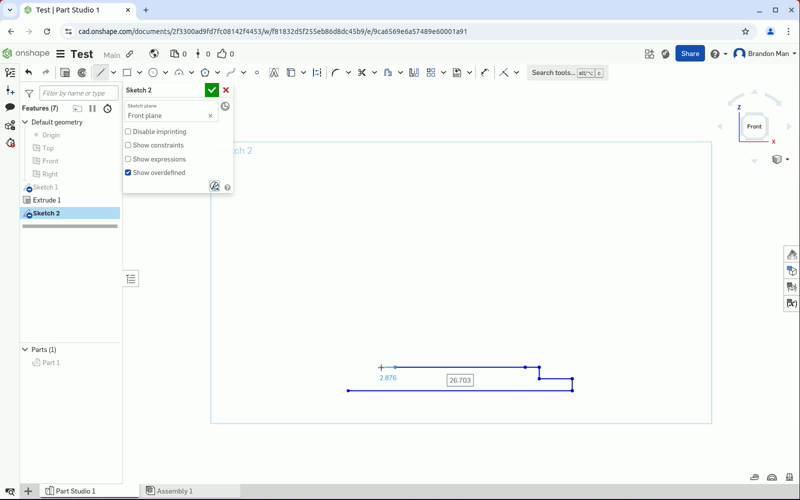
click(381, 367)
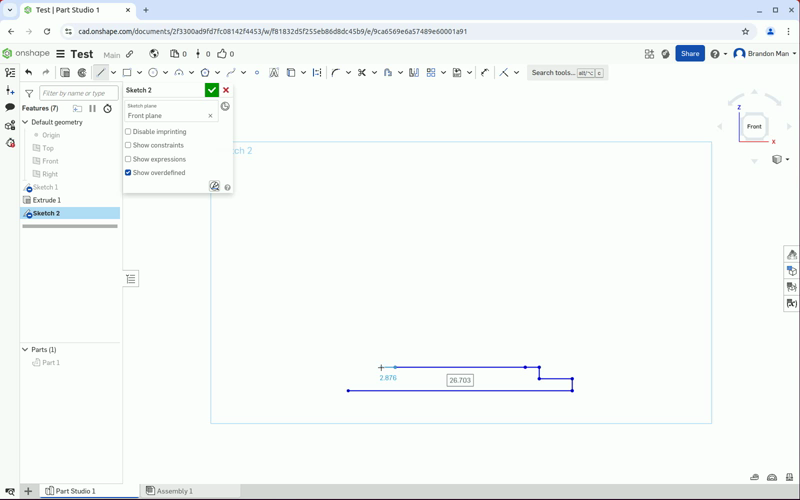
key_up(shift)
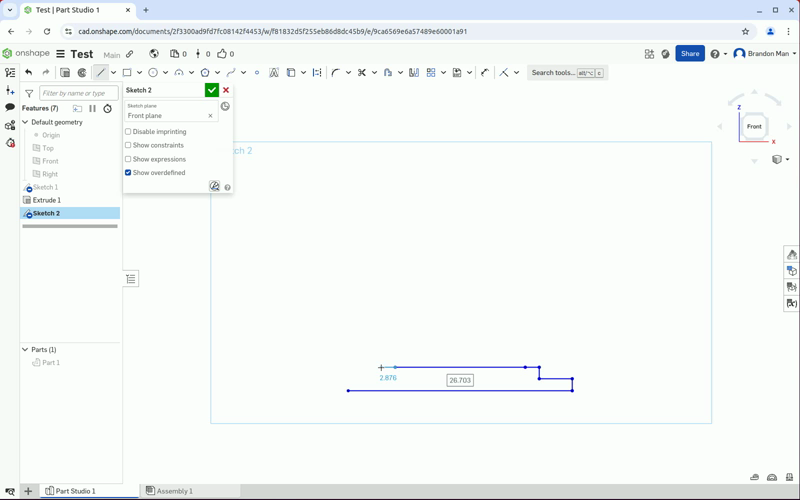
key_down(shift)
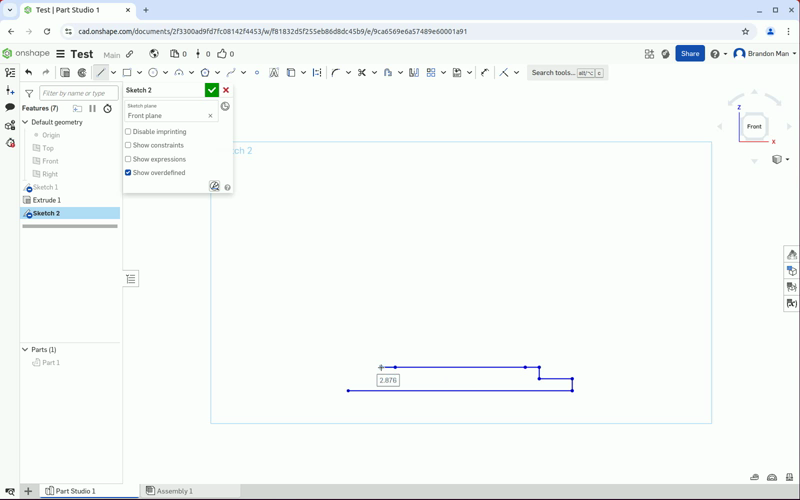
mouse_move(411, 367)
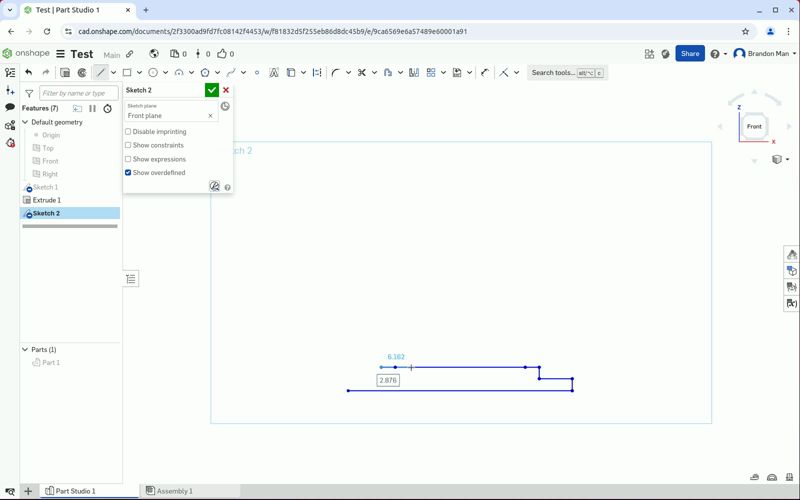
mouse_move(381, 378)
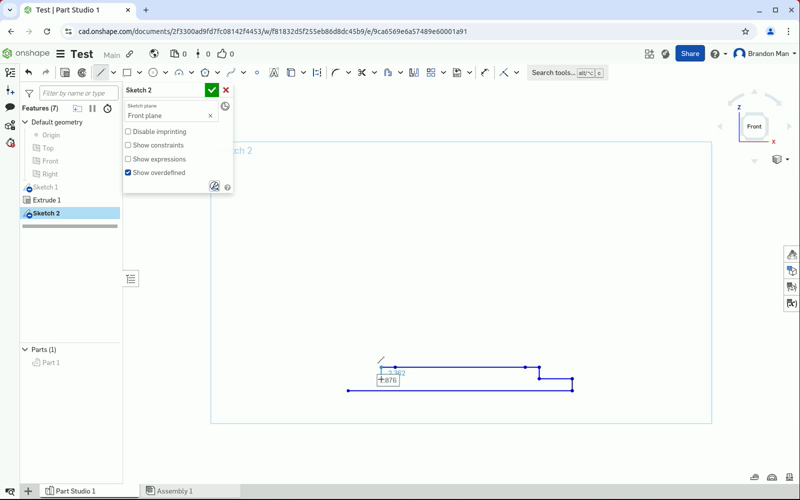
click(381, 378)
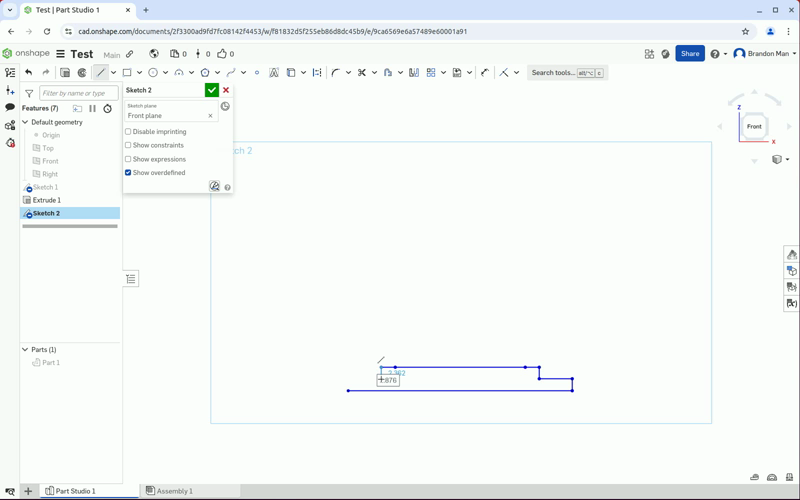
key_up(shift)
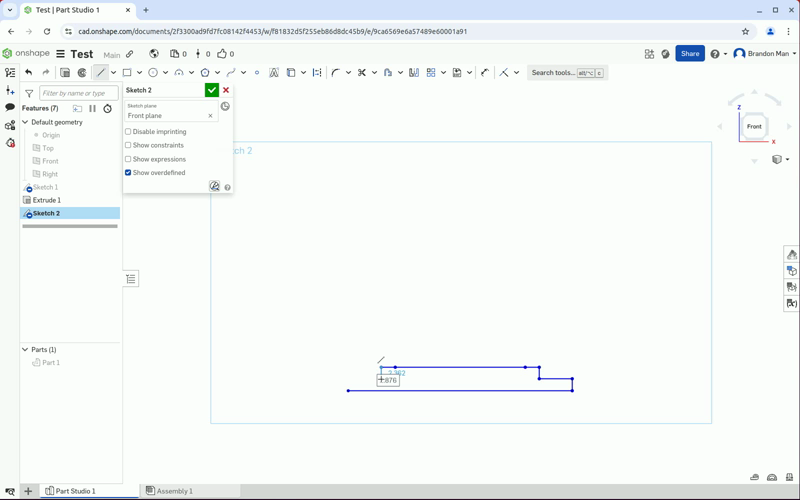
key_down(shift)
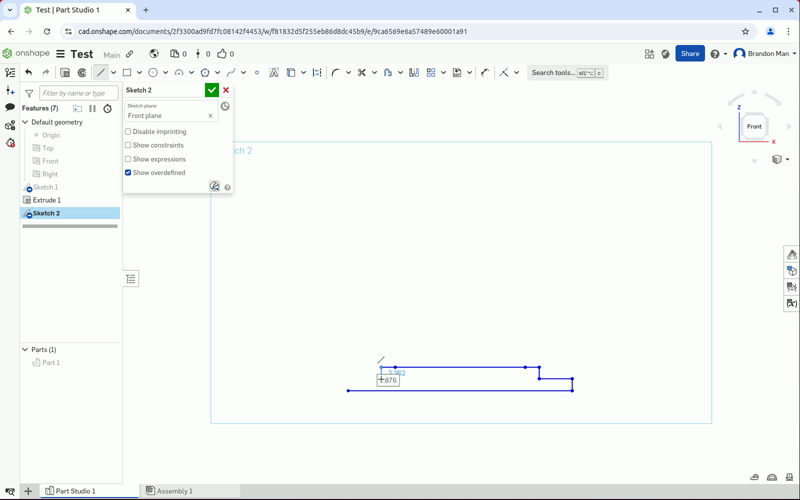
mouse_move(411, 378)
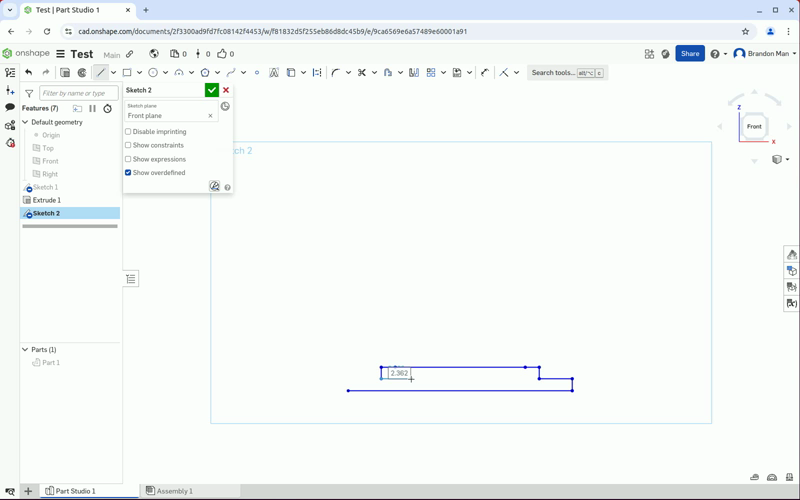
mouse_move(348, 378)
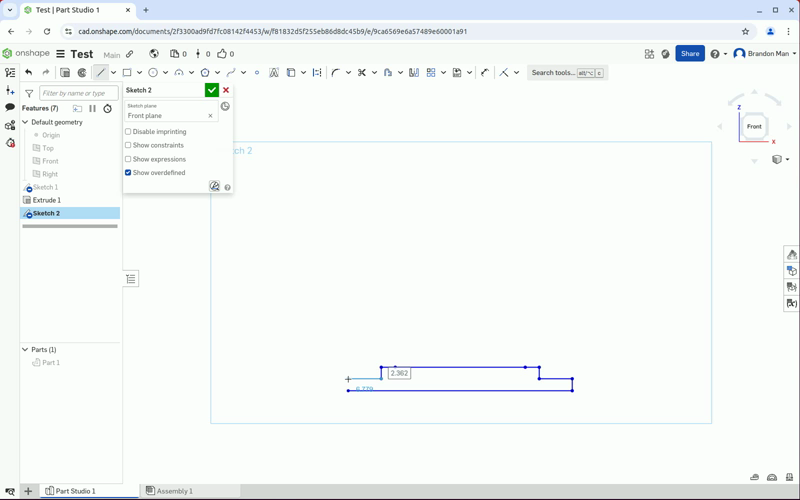
click(348, 378)
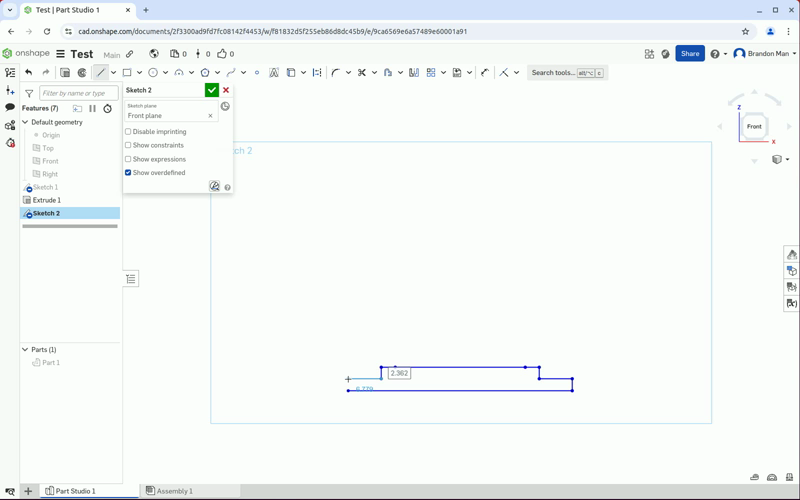
key_up(shift)
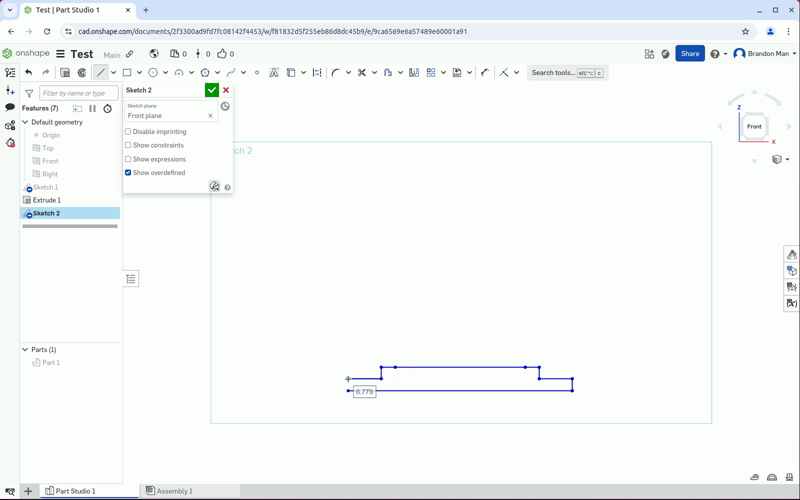
mouse_move(378, 378)
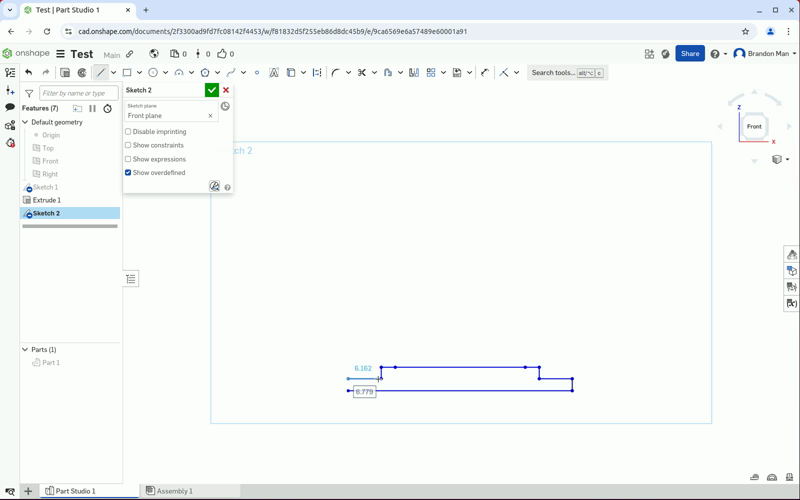
key_down(shift)
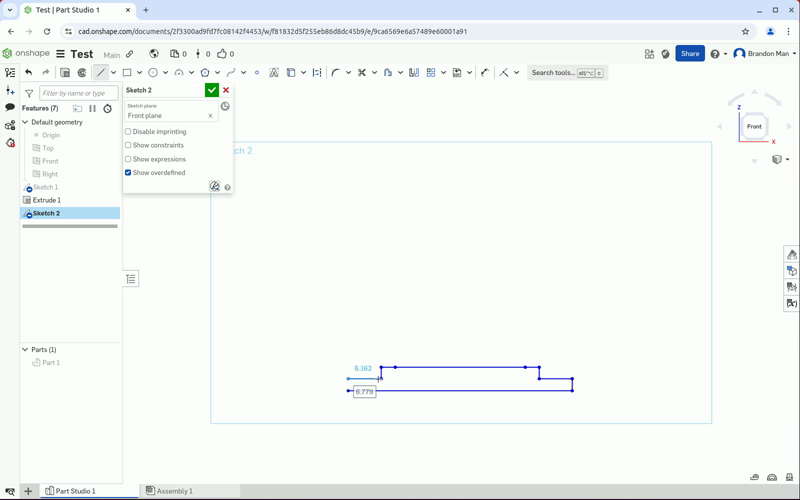
mouse_move(348, 390)
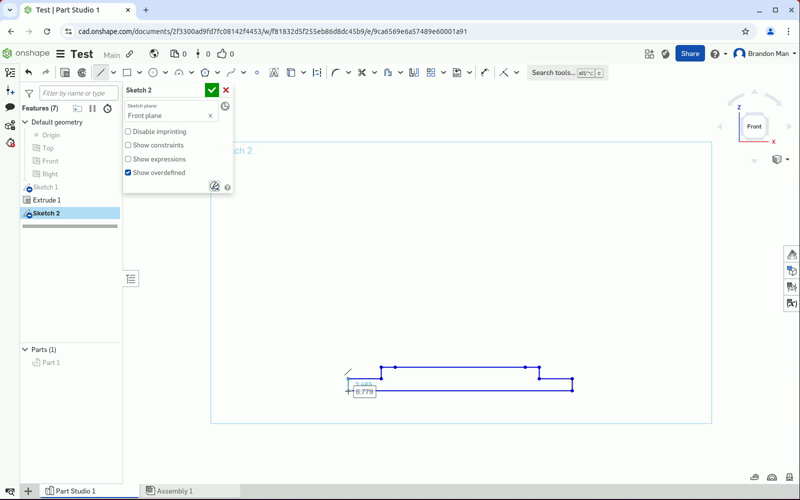
key_up(shift)
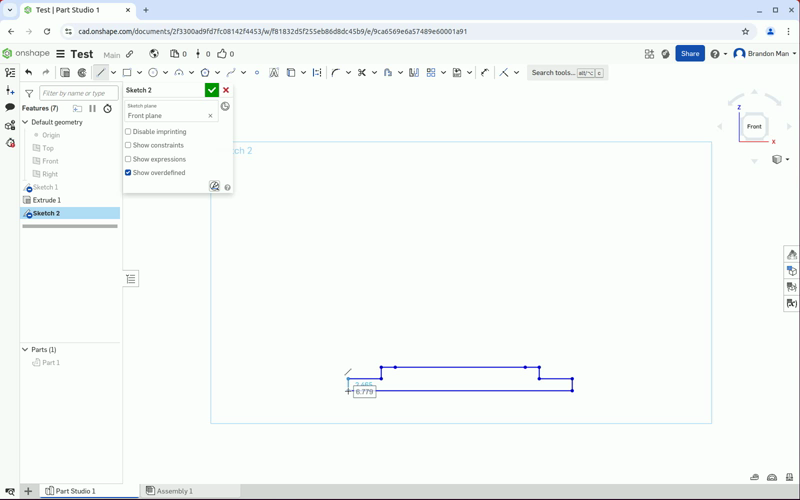
click(348, 390)
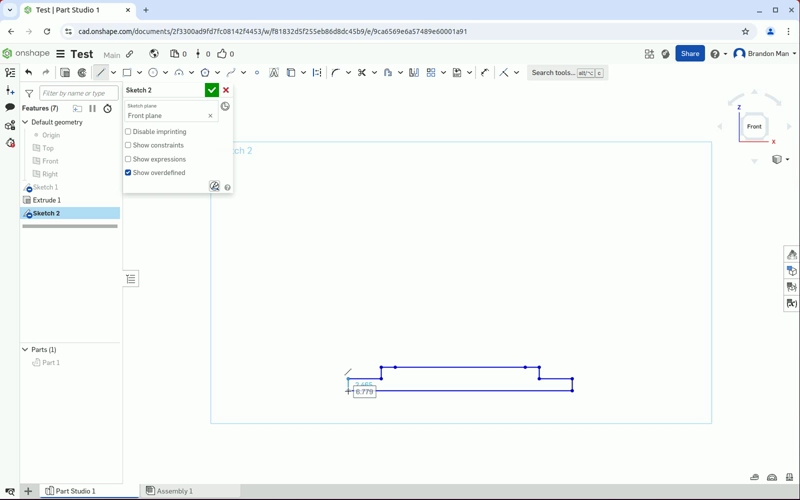
key(esc)
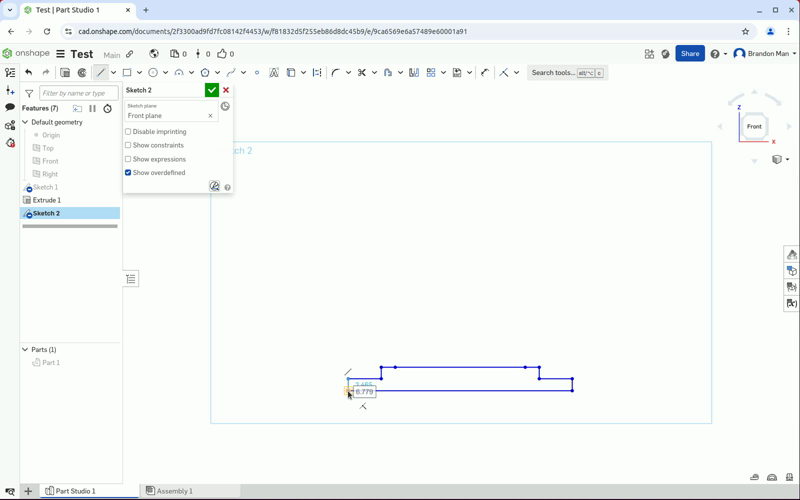
mouse_move(399, 386)
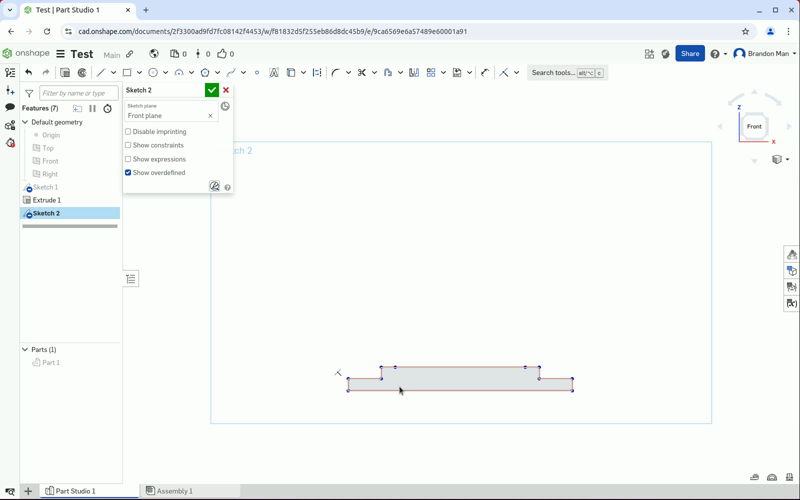
click(399, 386)
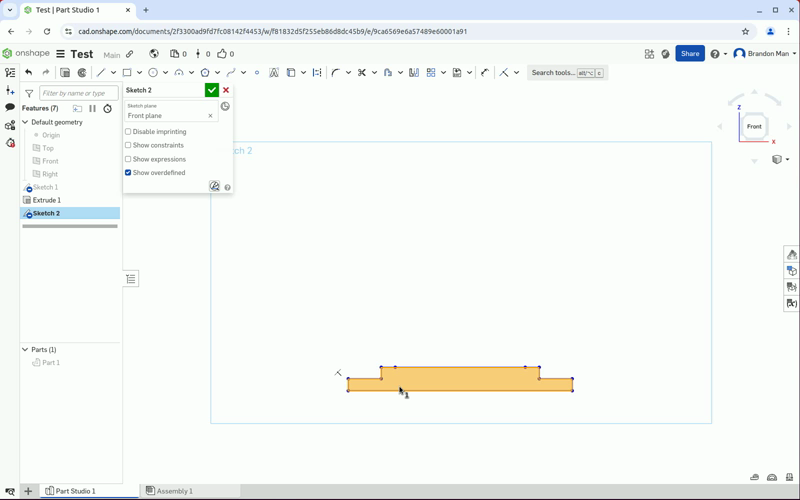
mouse_move(73, 352)
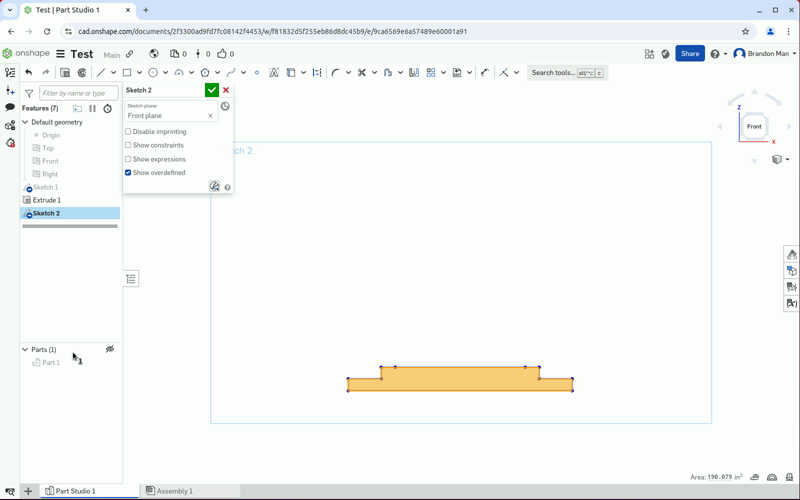
key(shift+y)
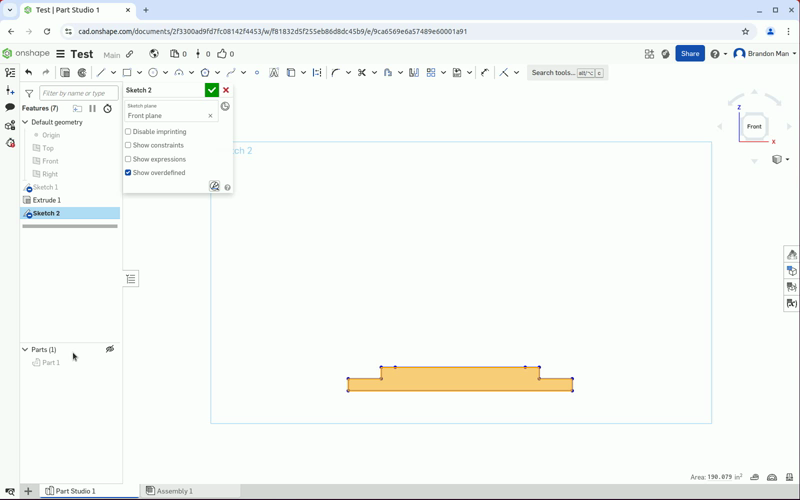
key(shift+e)
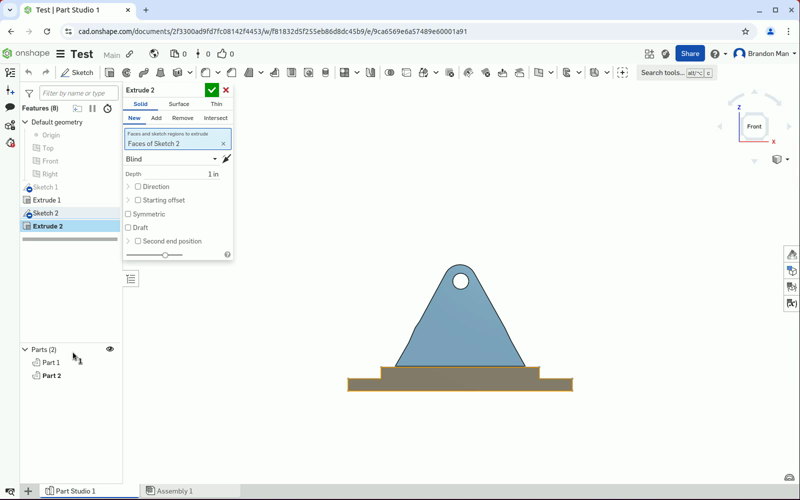
mouse_move(143, 106)
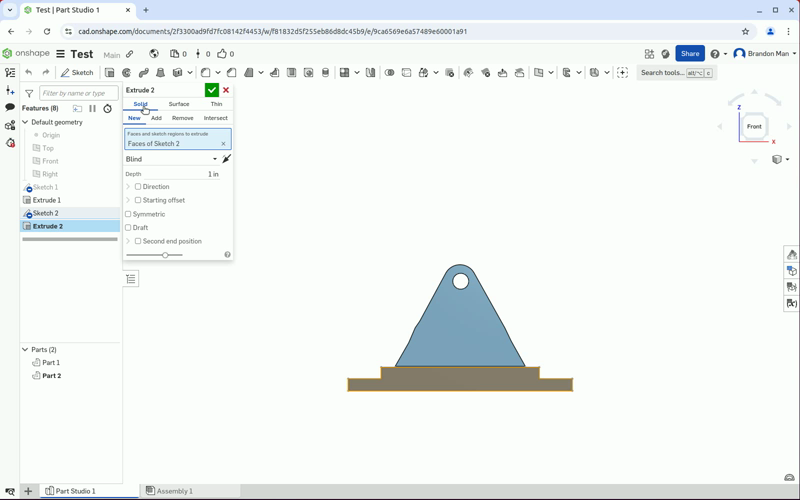
click(143, 106)
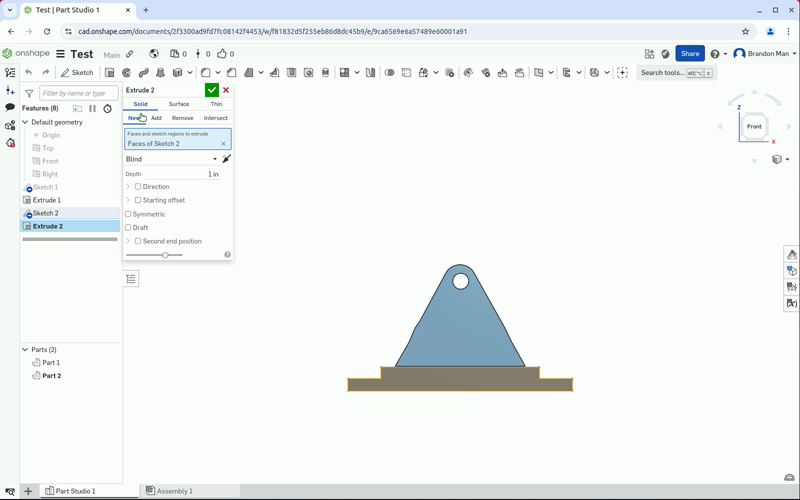
mouse_move(137, 120)
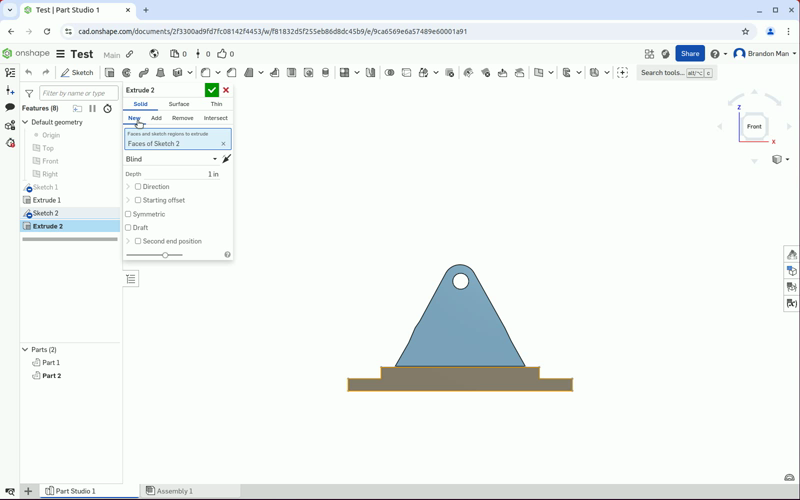
click(137, 120)
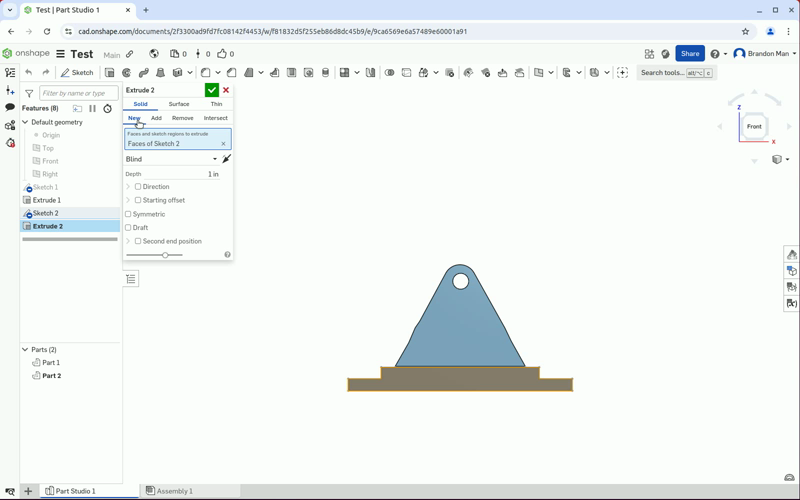
key(tab, 4)
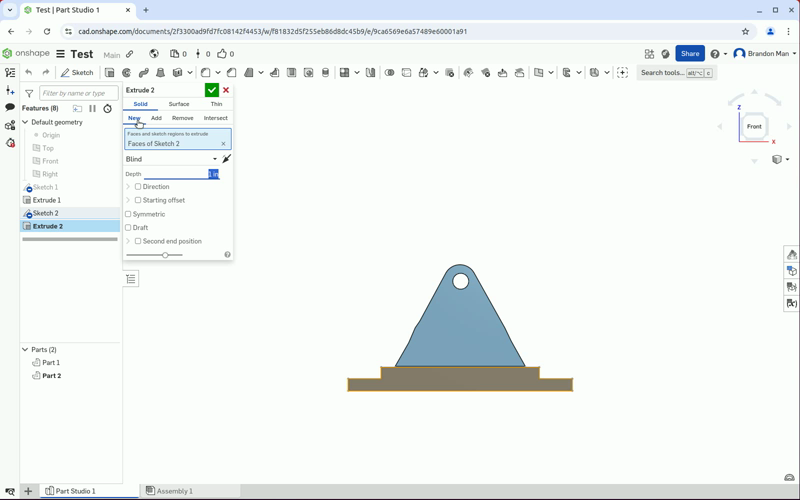
text(11.795)
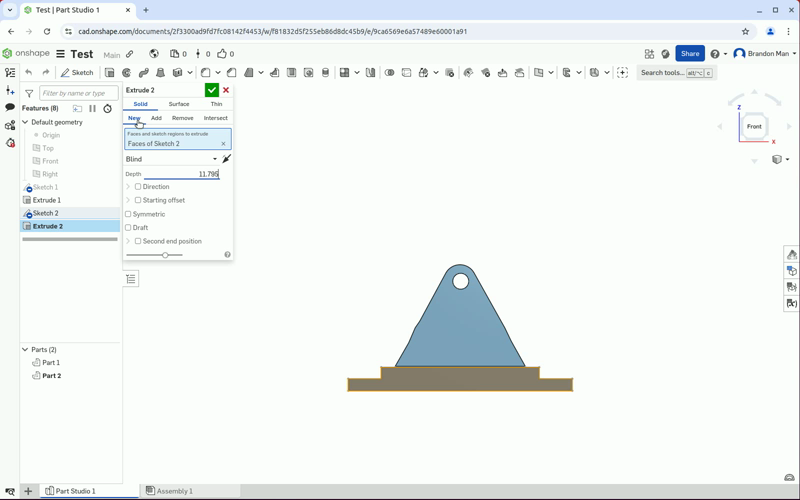
key(enter)
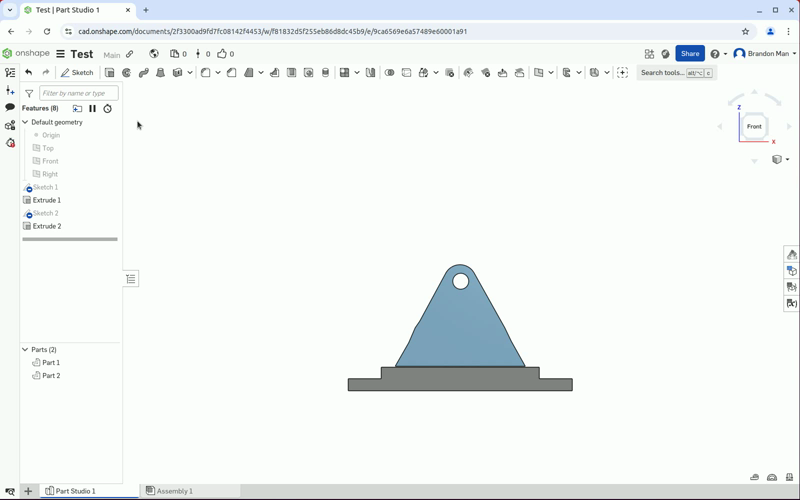
key(shift+h)
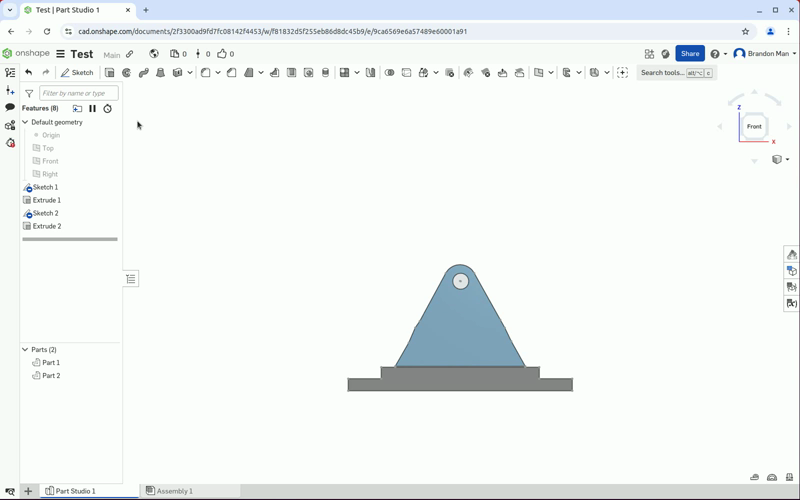
key(shift+h)
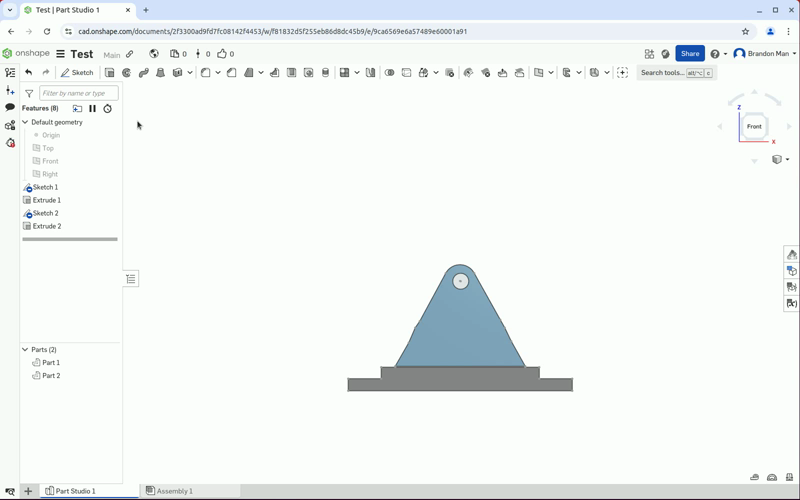
key(shift+7)
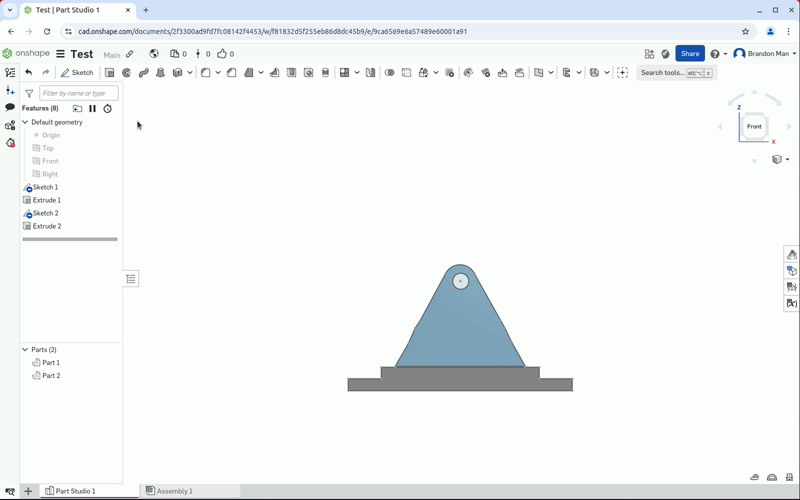
key(left, 2)
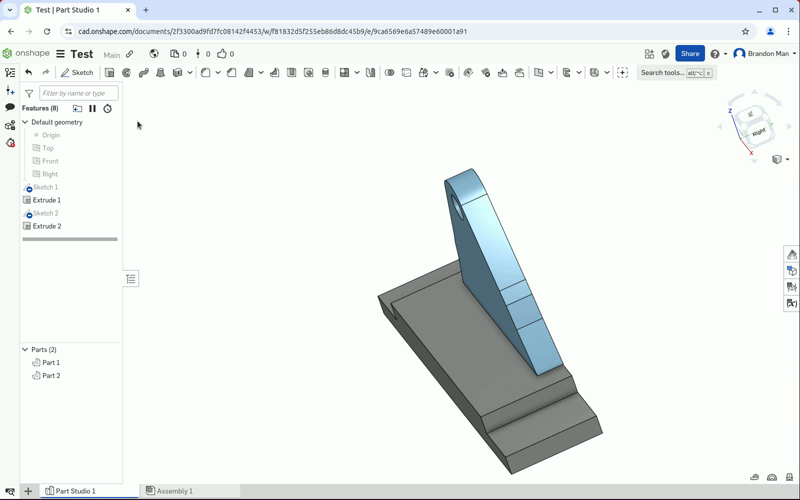
key(down, 2)
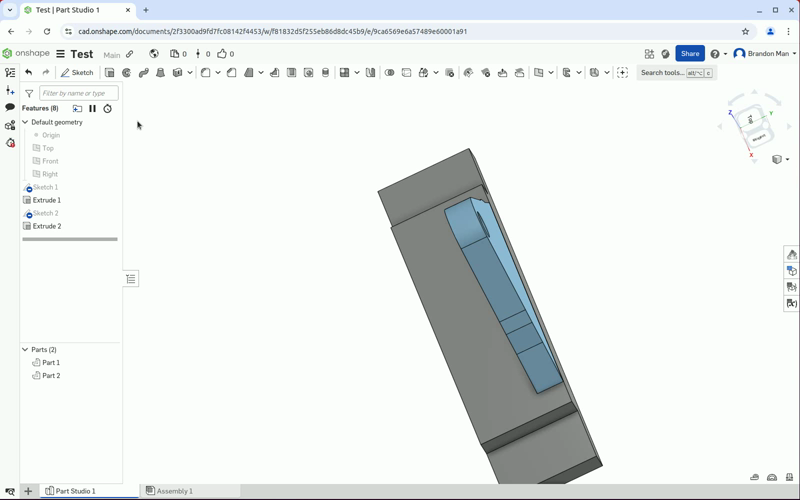
key(up, 2)
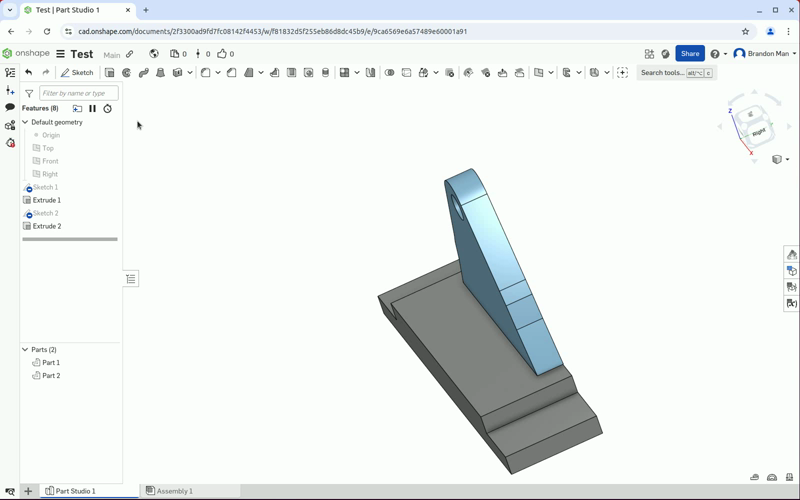
key(right, 2)
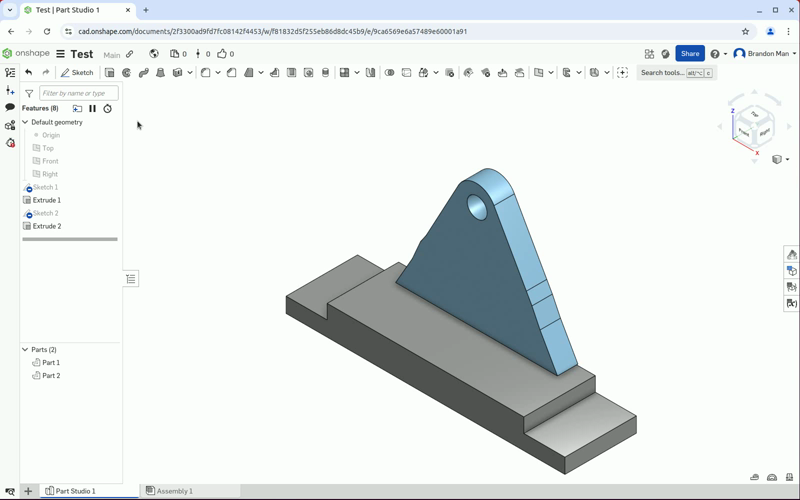
mouse_move(73, 189)
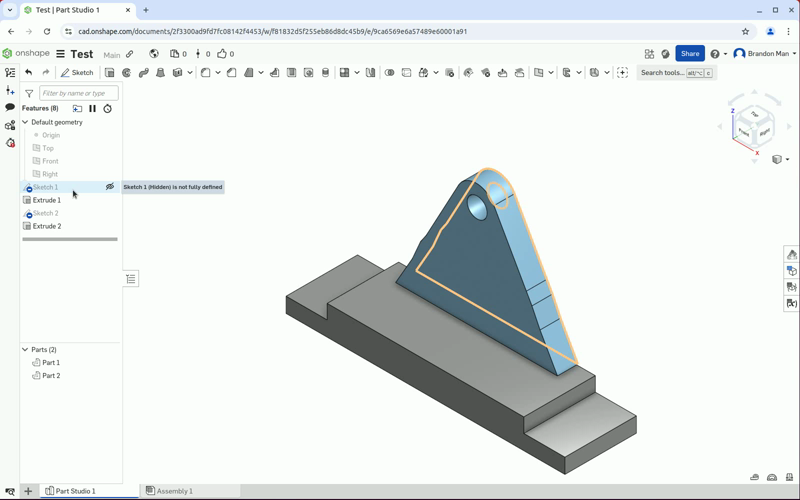
click(73, 189)